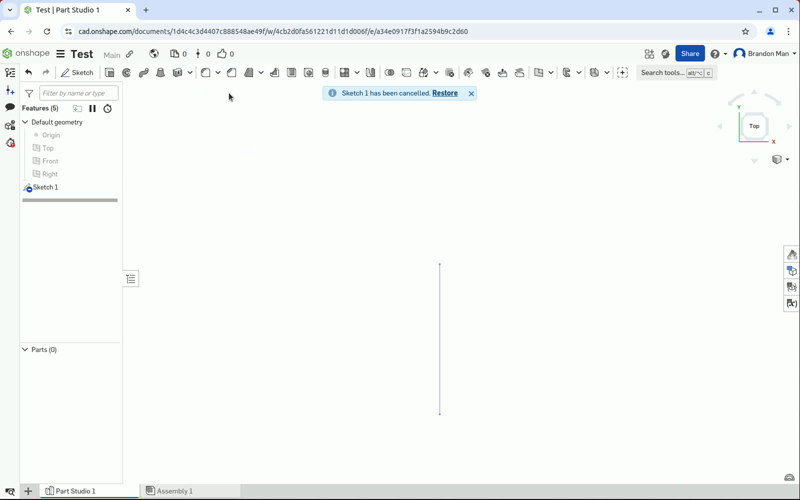
key(shift+h)
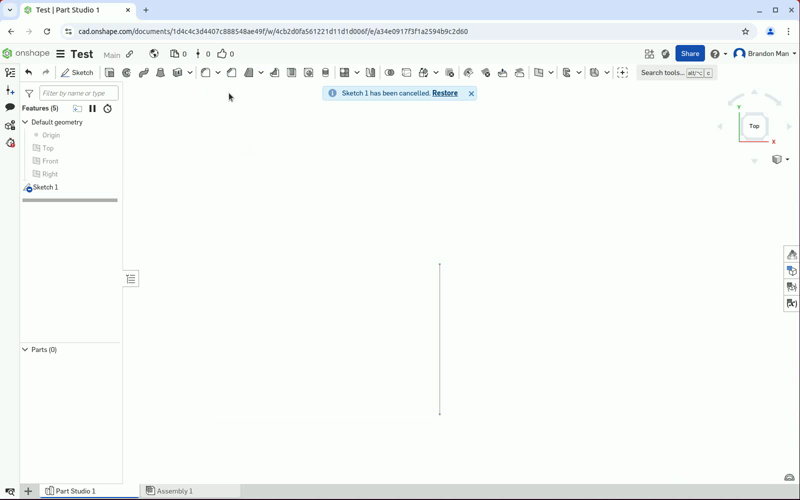
key(shift+s)
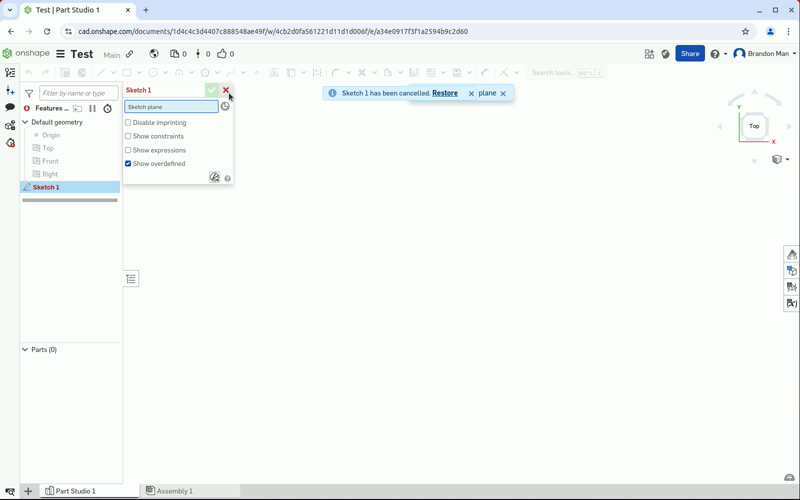
mouse_move(73, 150)
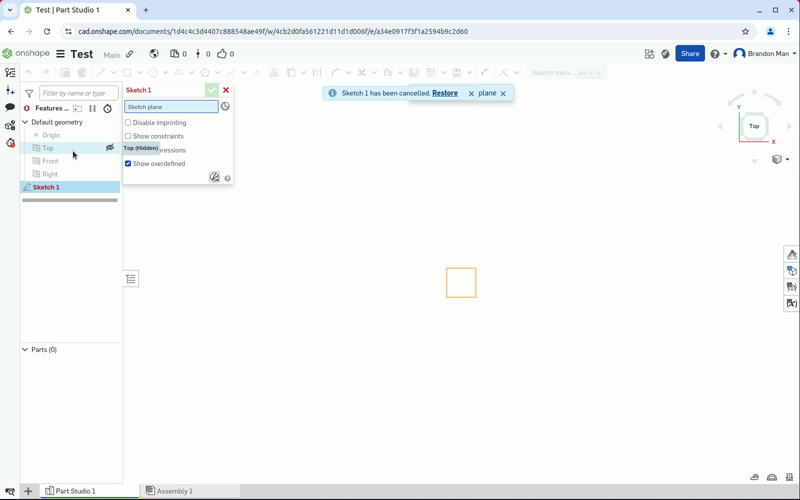
click(73, 150)
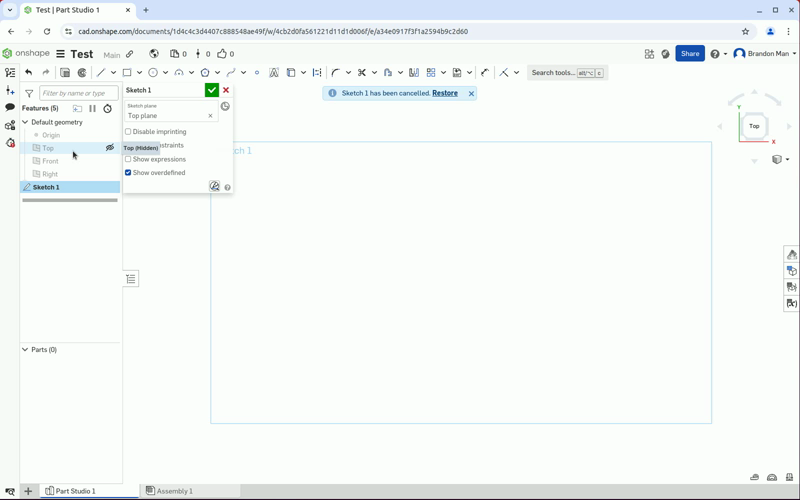
mouse_move(73, 352)
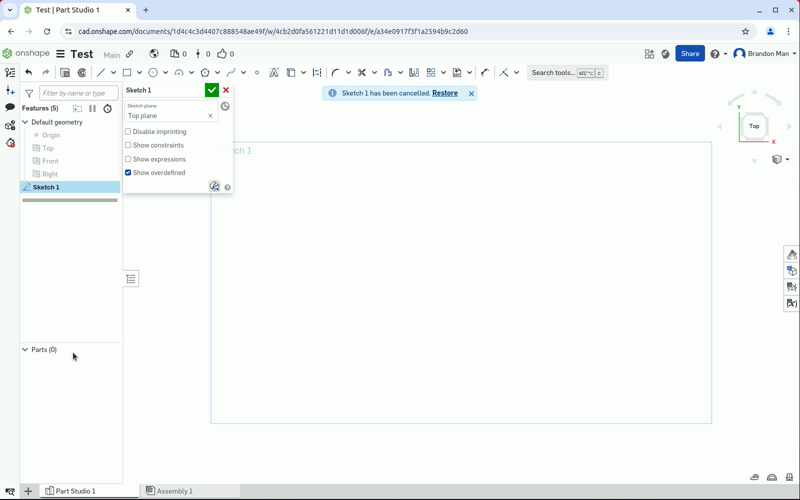
key(y)
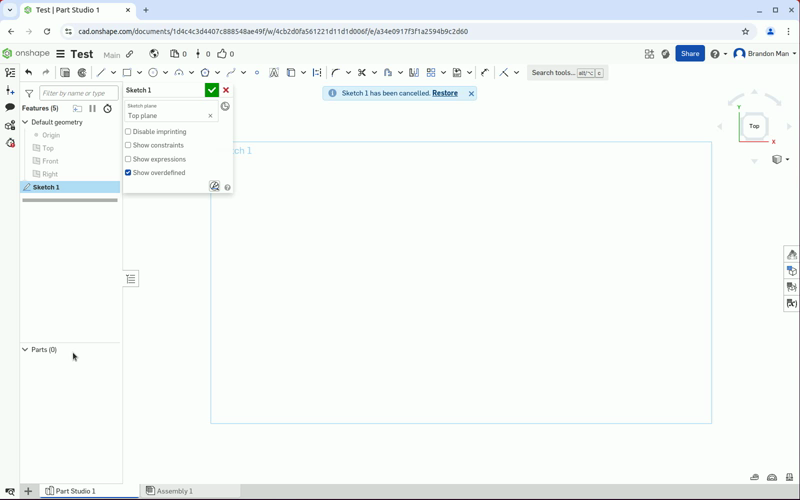
key(a)
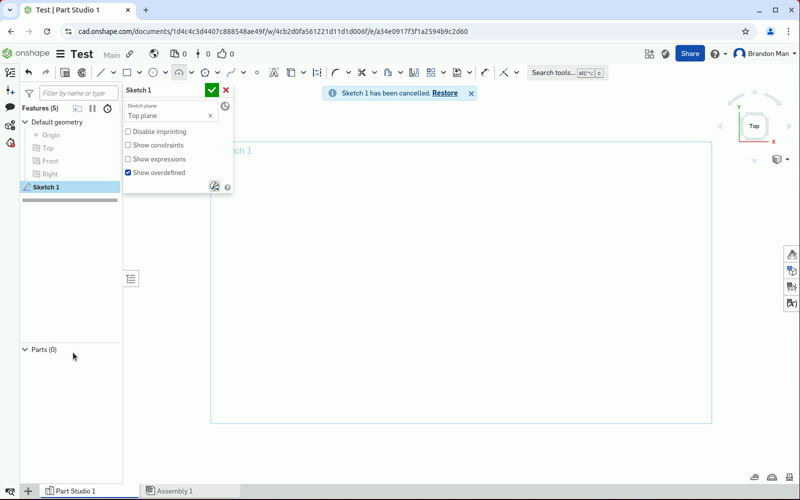
key_down(shift)
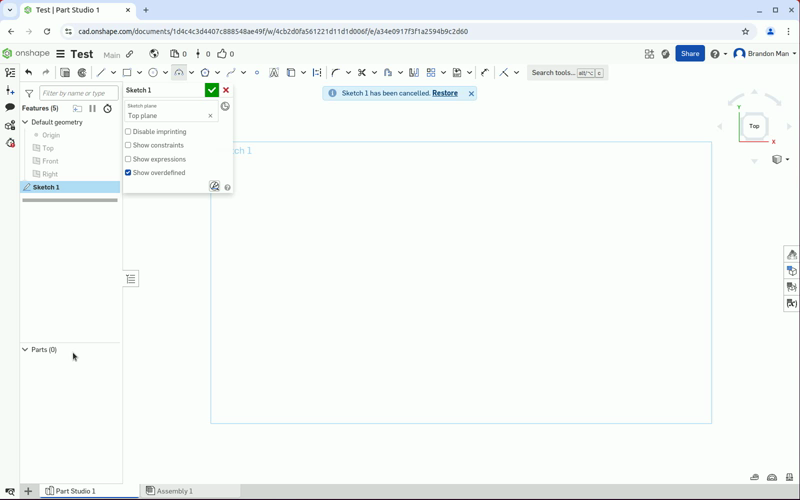
mouse_move(431, 205)
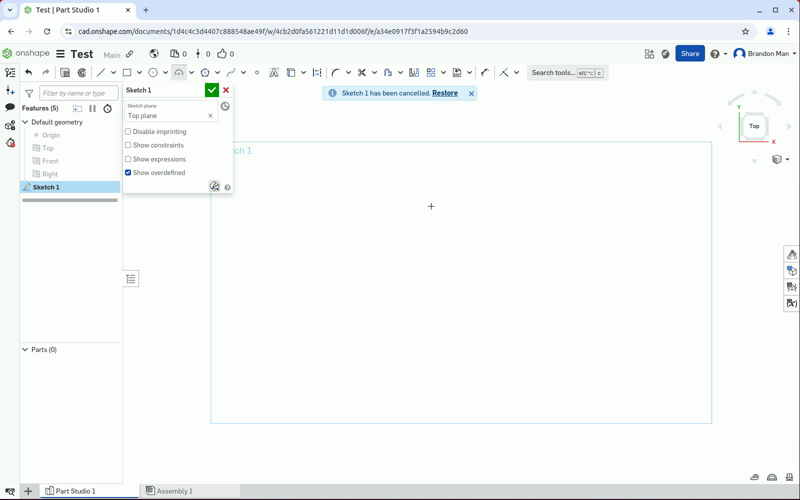
click(431, 205)
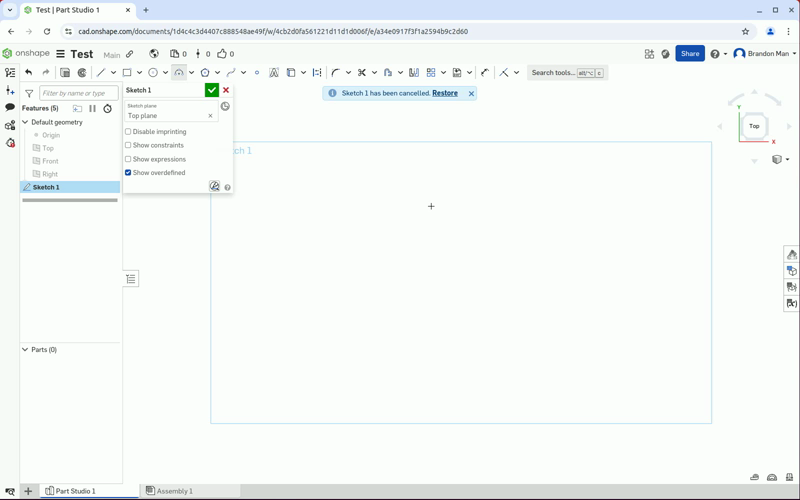
key_up(shift)
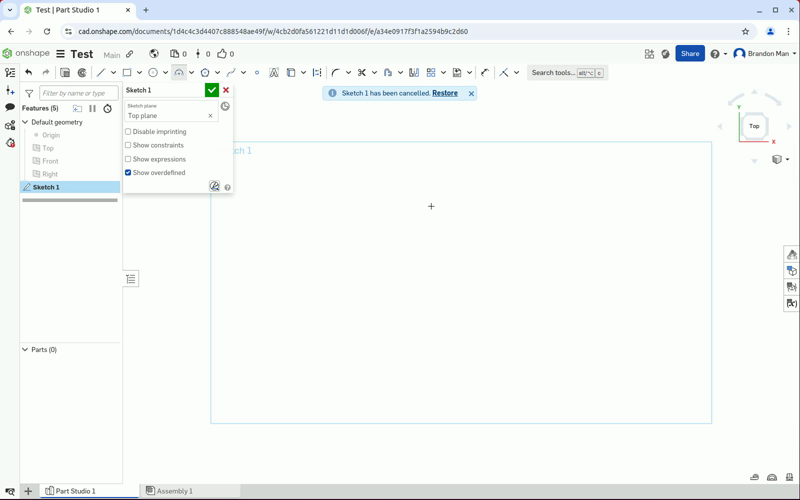
key_down(shift)
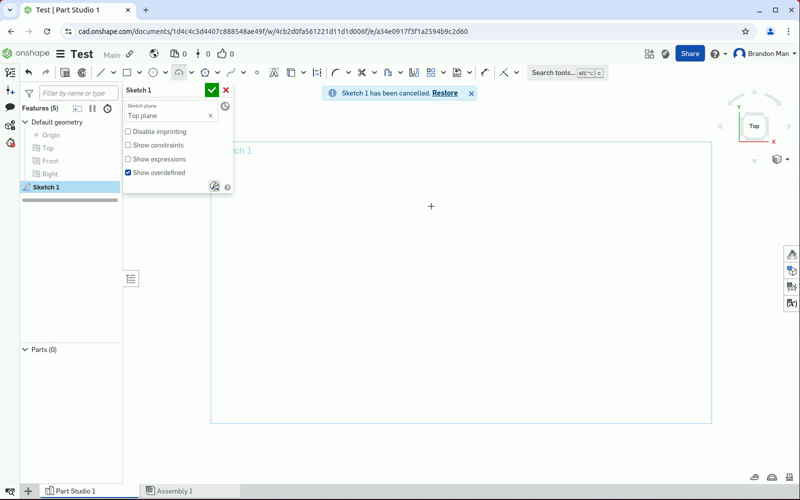
mouse_move(491, 205)
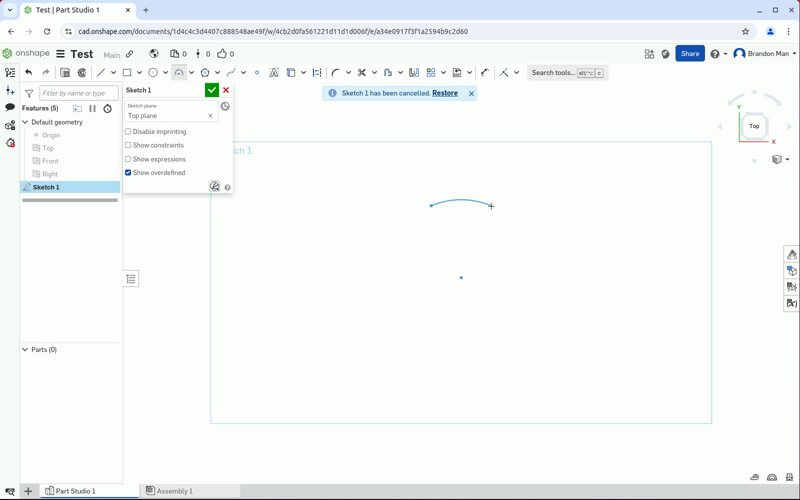
click(491, 205)
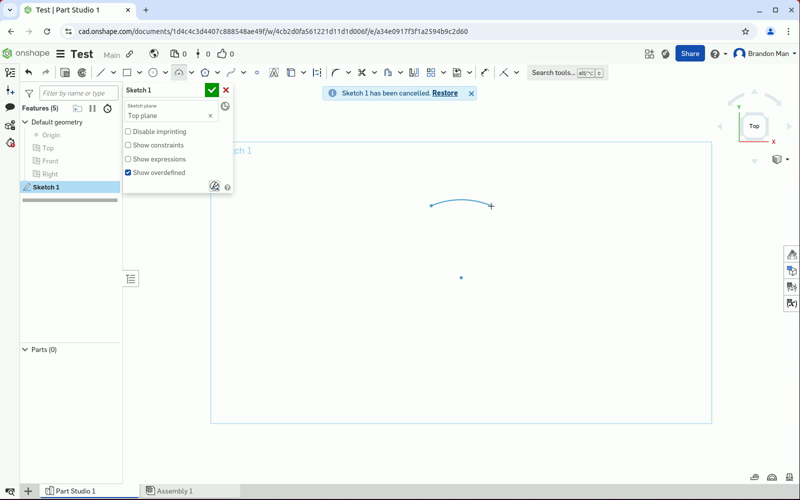
mouse_move(461, 199)
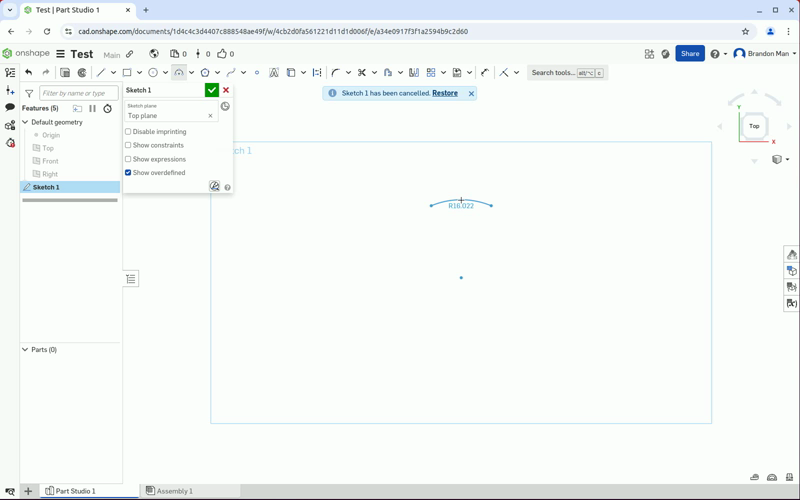
click(461, 199)
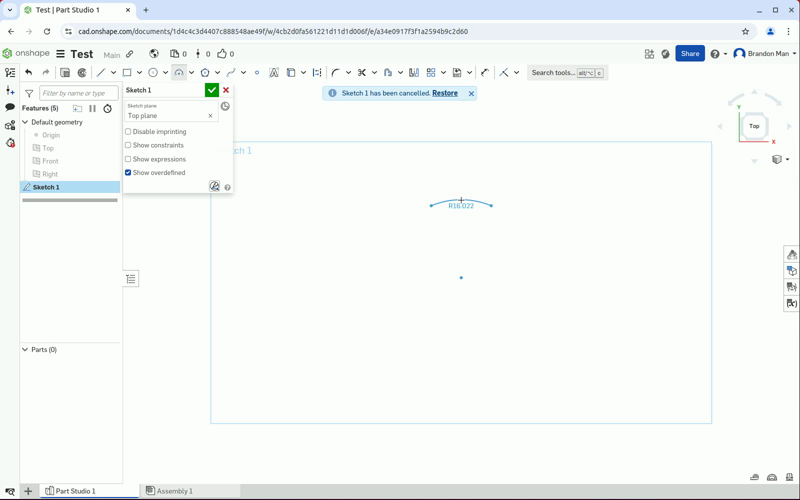
key_up(shift)
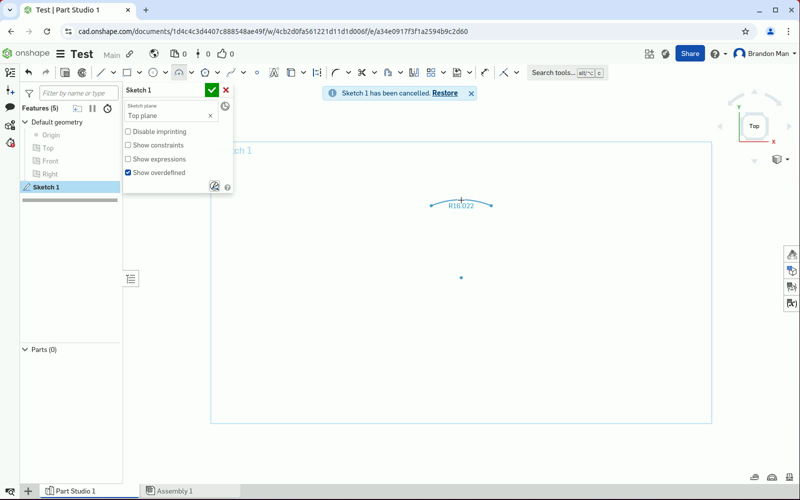
mouse_move(491, 205)
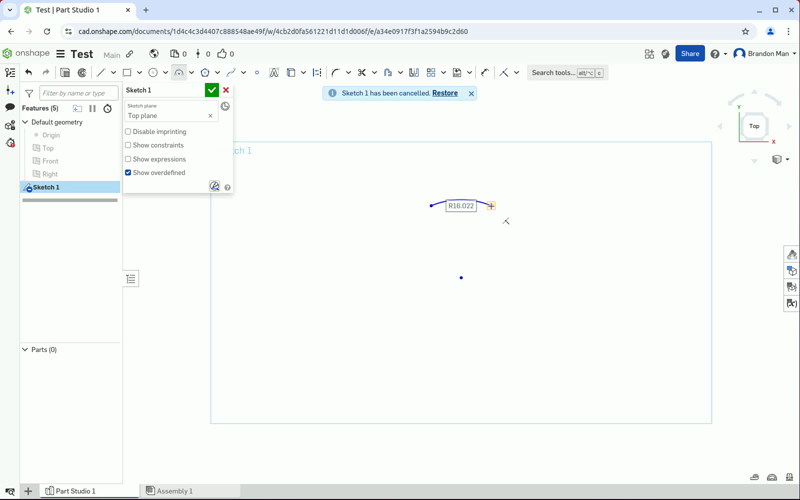
click(491, 205)
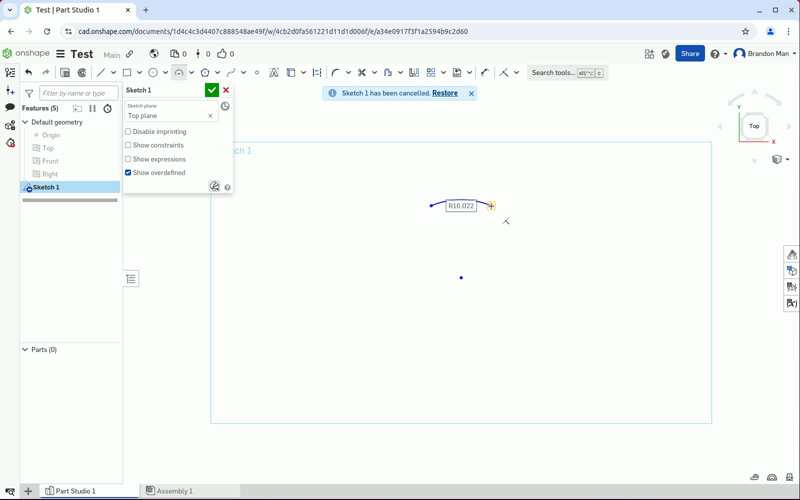
mouse_move(431, 205)
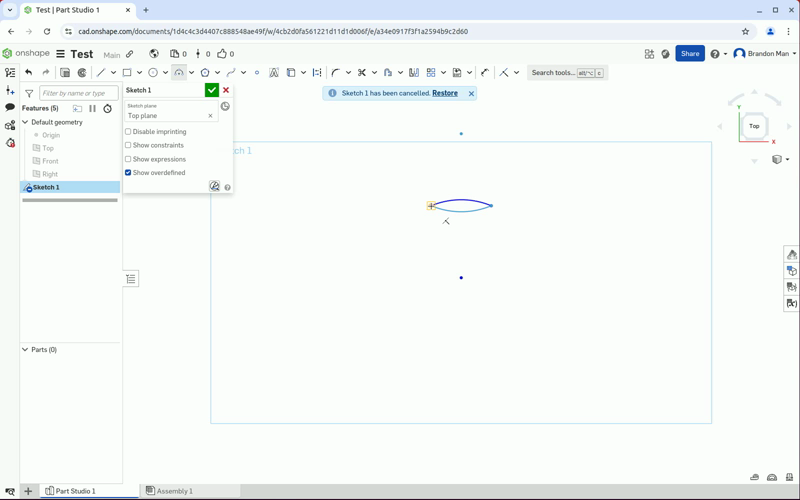
click(431, 205)
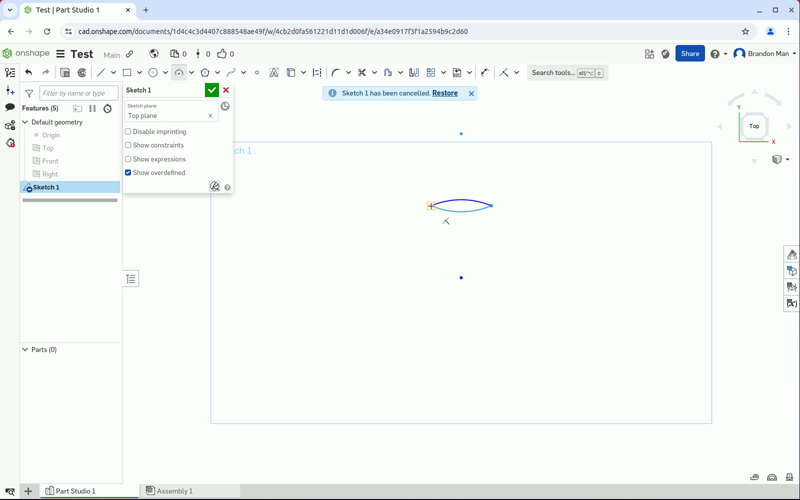
key_down(shift)
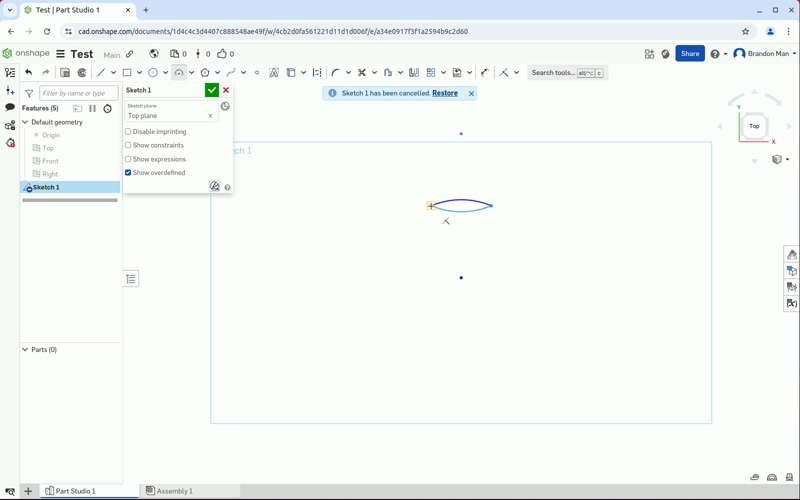
mouse_move(461, 169)
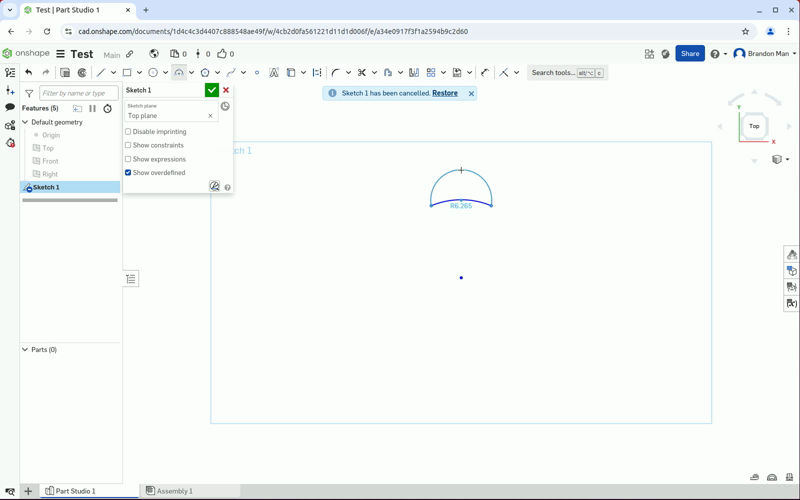
click(461, 169)
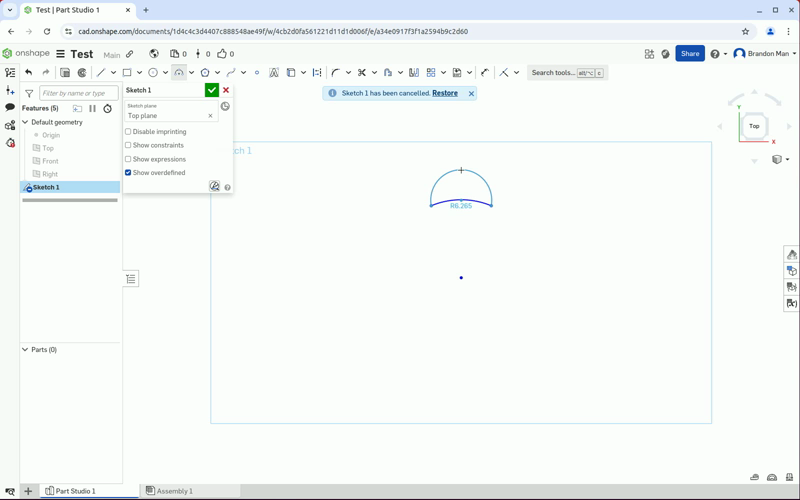
key_up(shift)
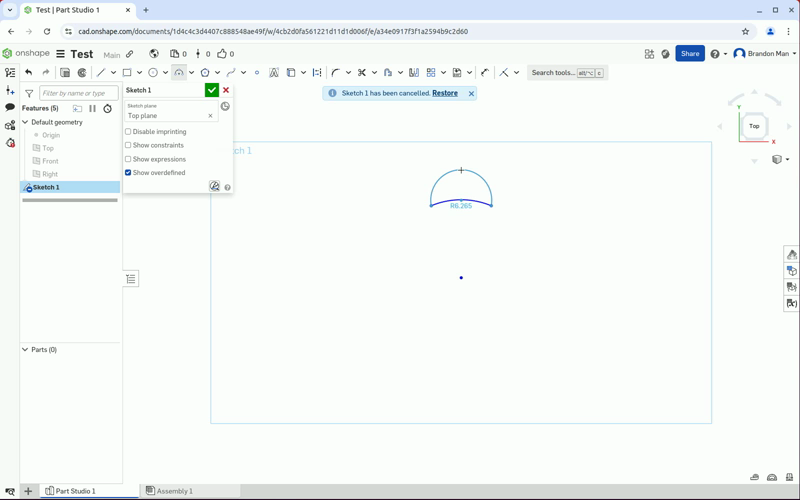
key(esc)
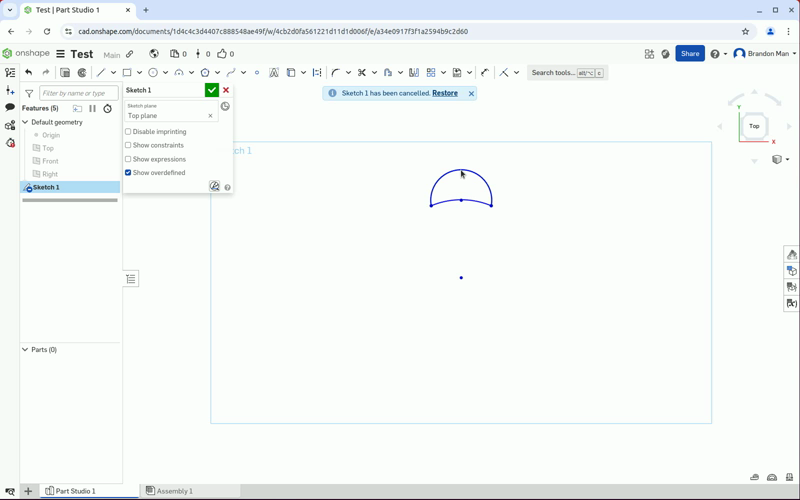
mouse_move(453, 176)
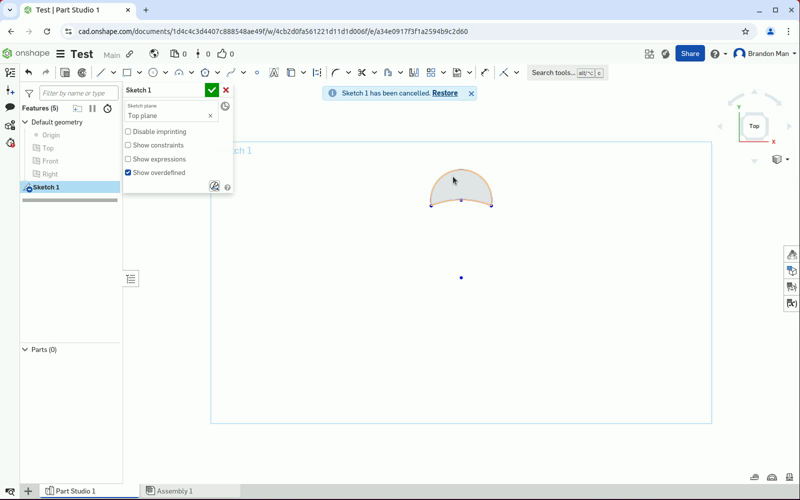
scroll(6)
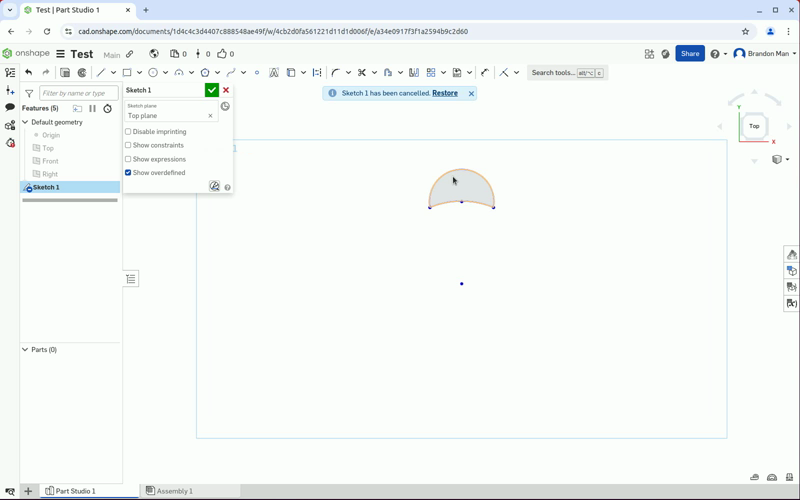
scroll(6)
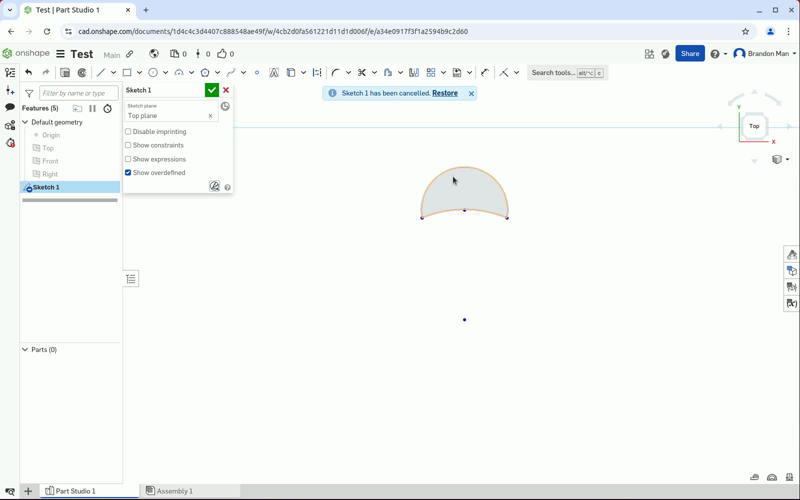
scroll(6)
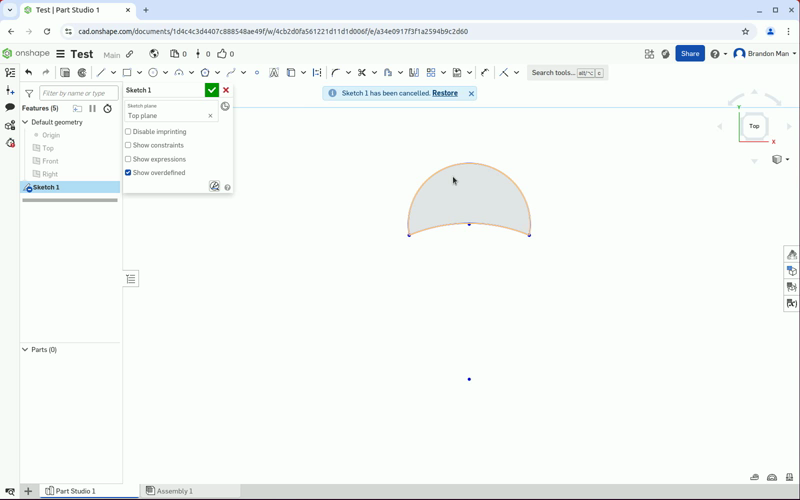
scroll(6)
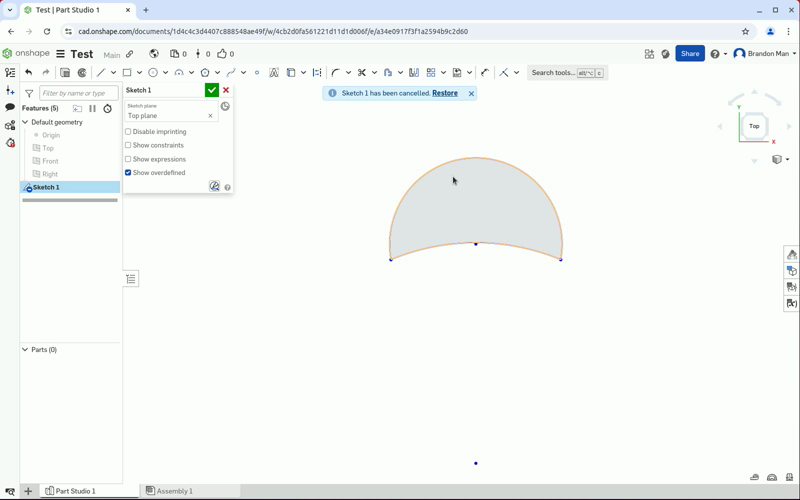
scroll(6)
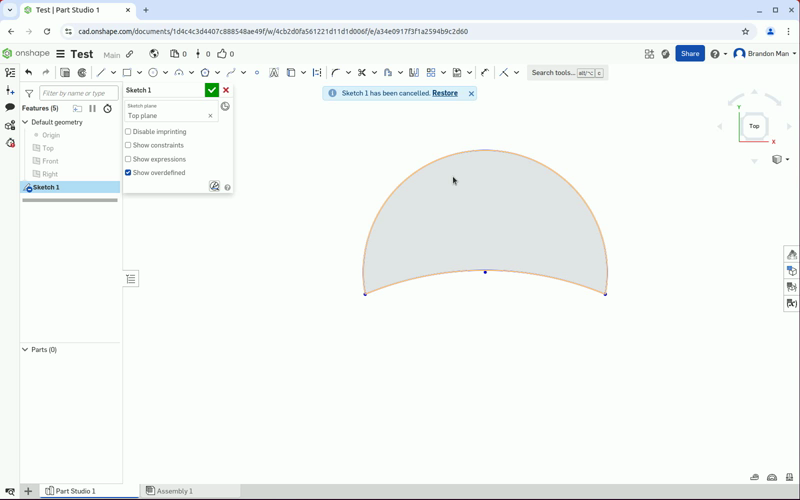
scroll(6)
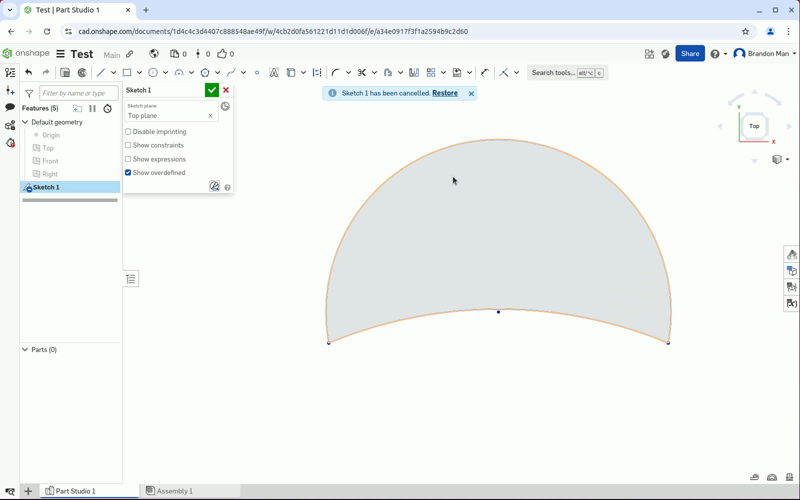
scroll(6)
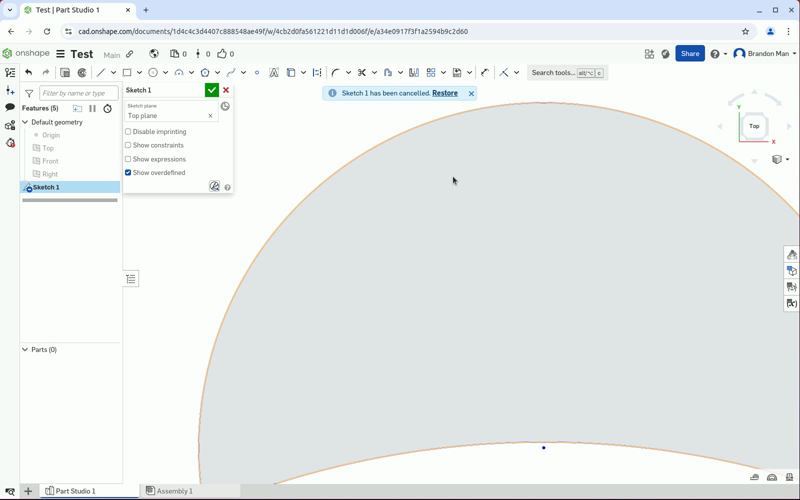
click(453, 176)
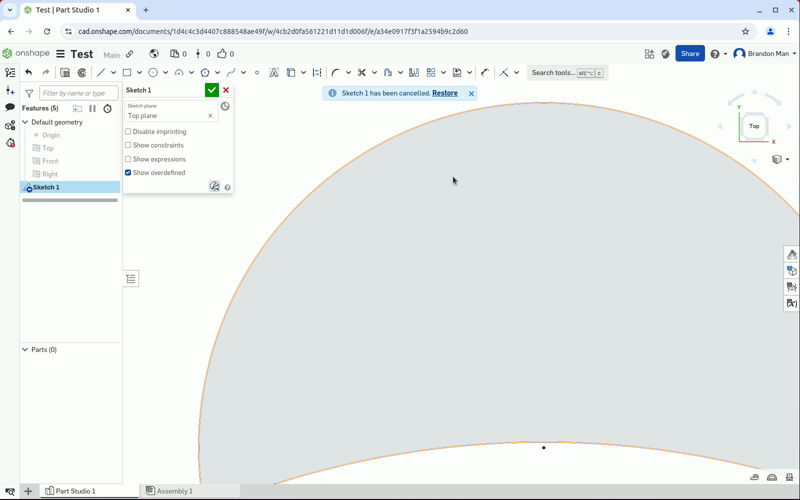
scroll(-6)
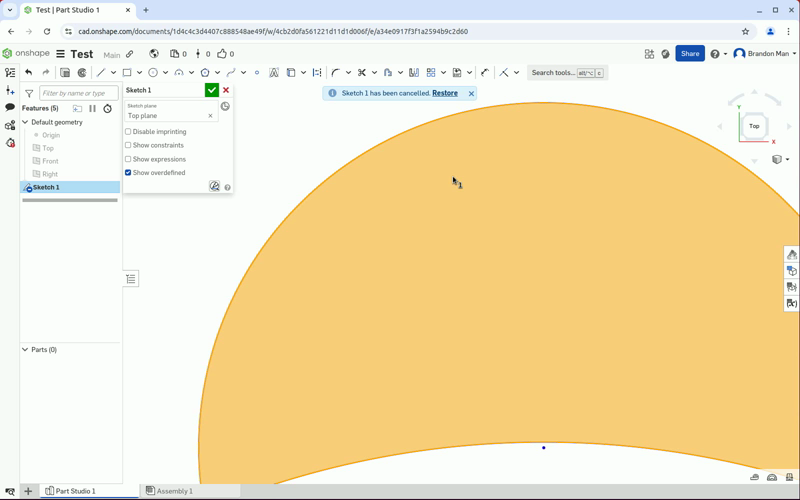
scroll(-6)
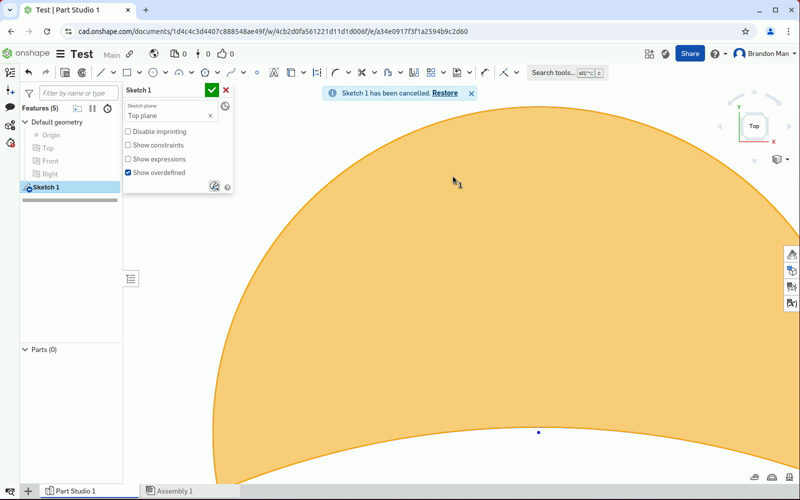
scroll(-6)
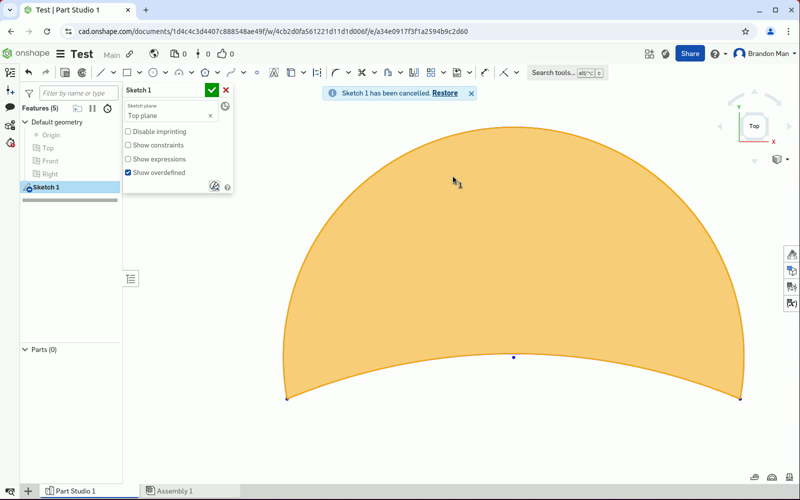
scroll(-6)
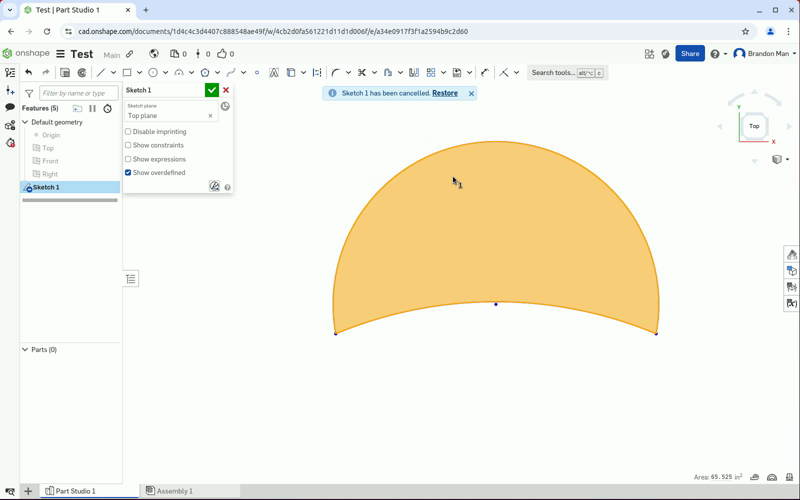
scroll(-6)
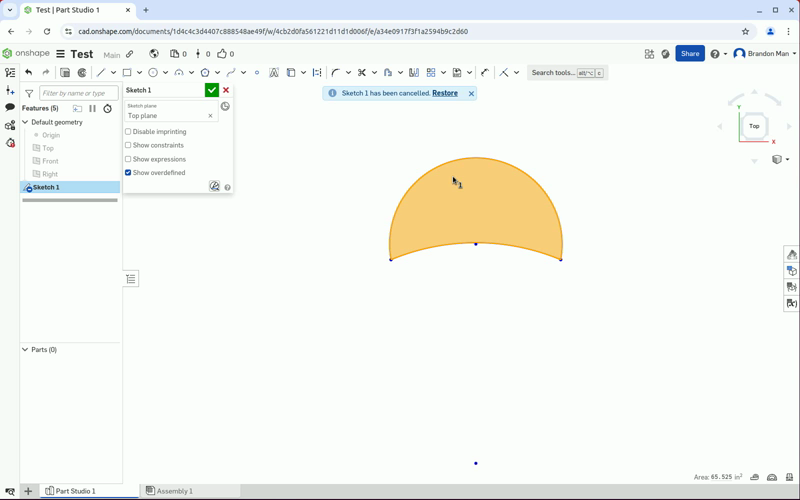
scroll(-6)
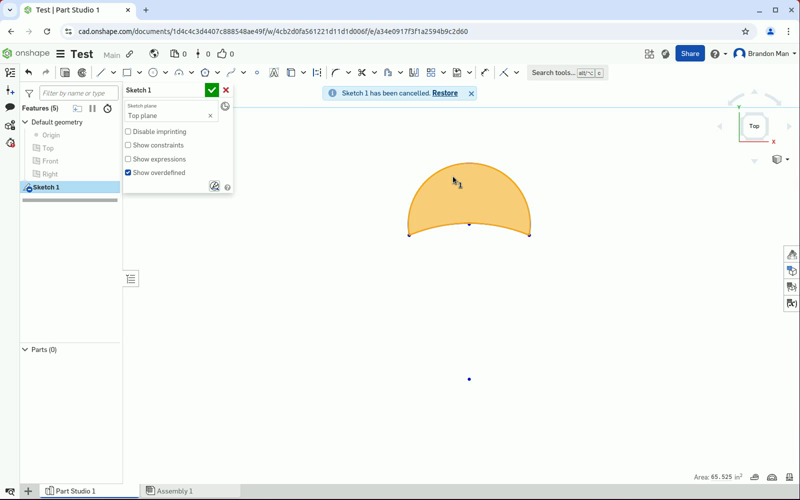
scroll(-6)
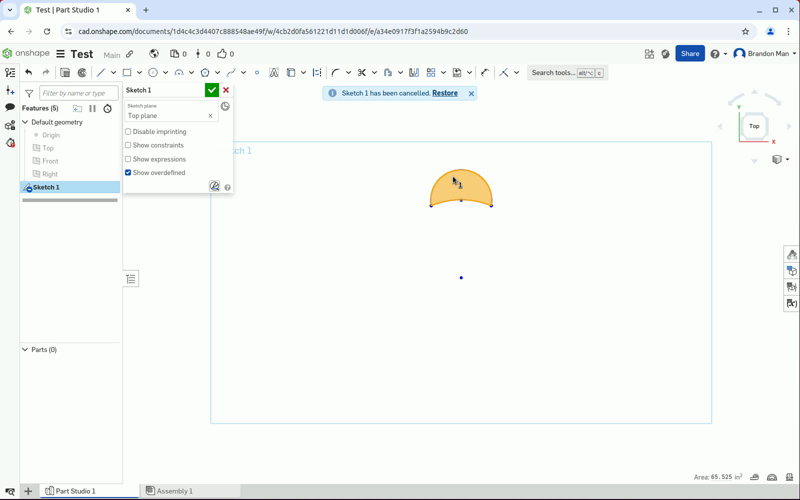
mouse_move(73, 352)
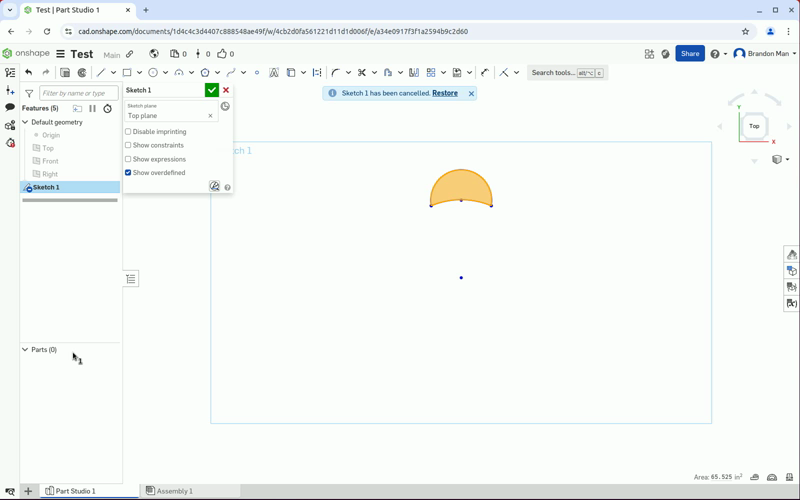
key(shift+y)
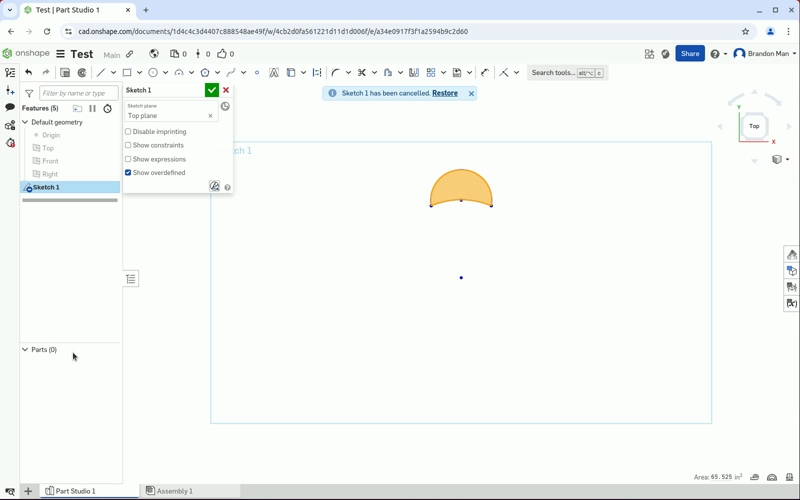
key(shift+e)
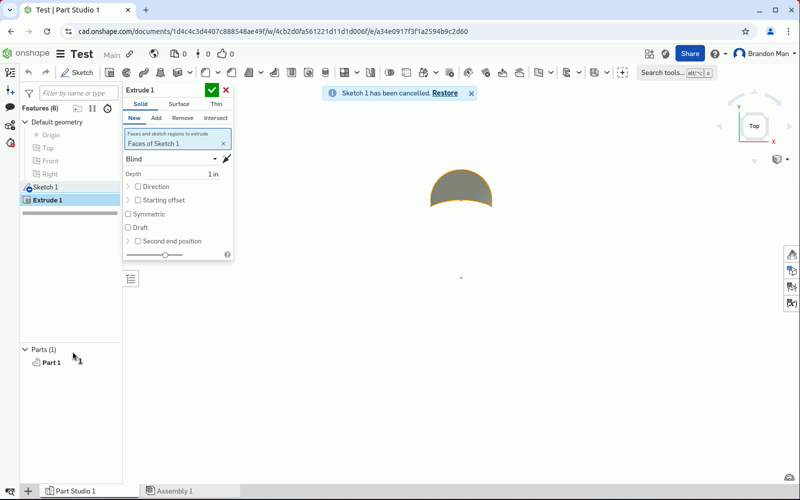
mouse_move(143, 106)
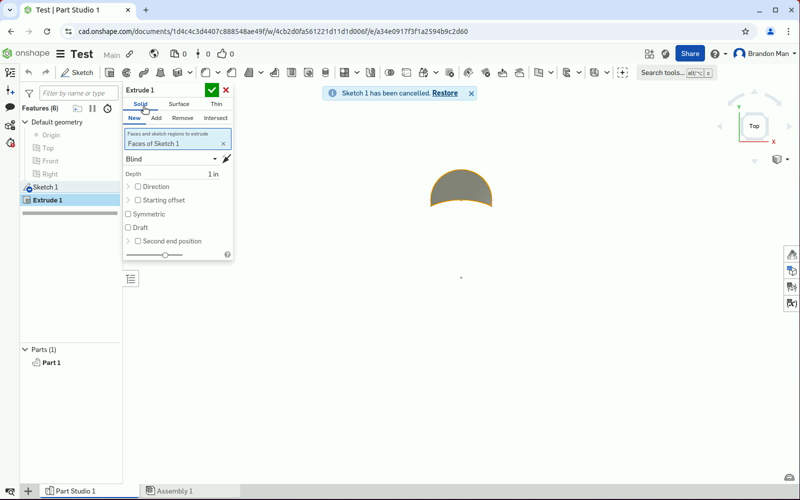
click(143, 106)
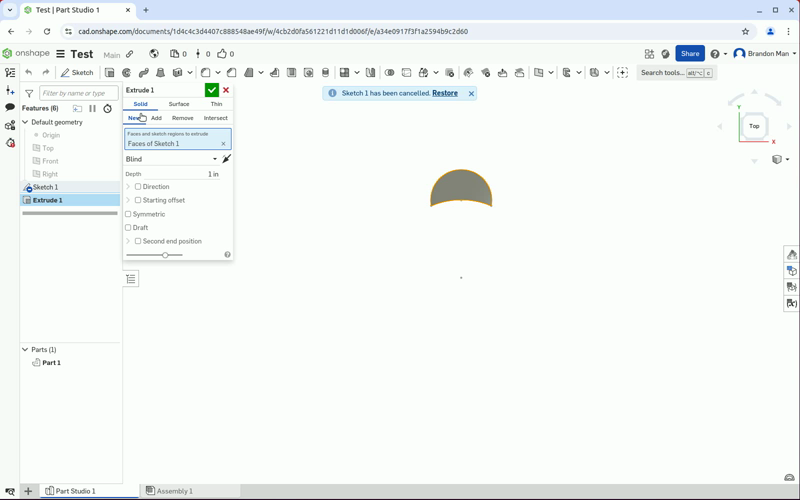
mouse_move(137, 120)
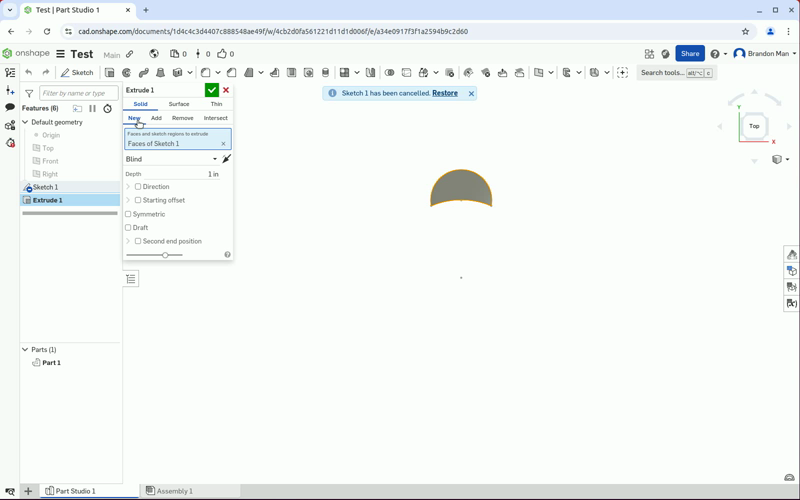
click(137, 120)
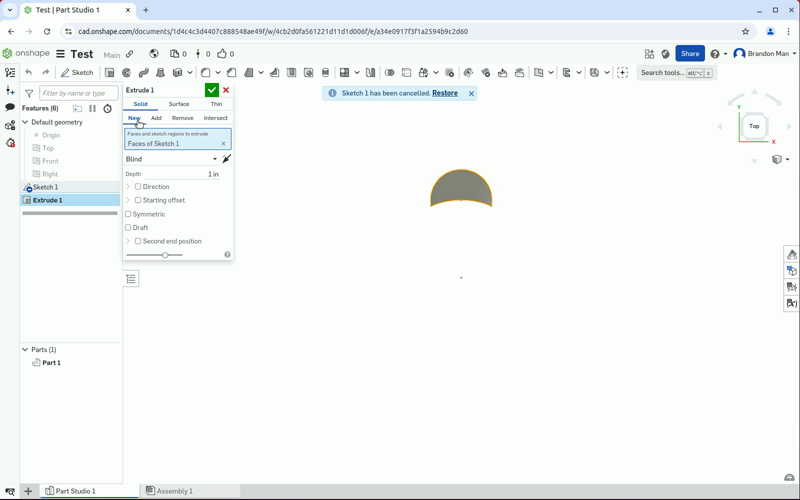
key(tab, 4)
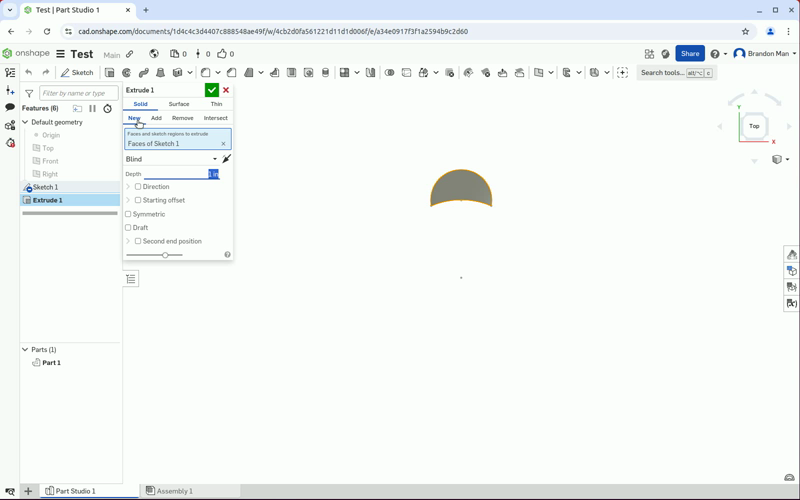
text(8.184)
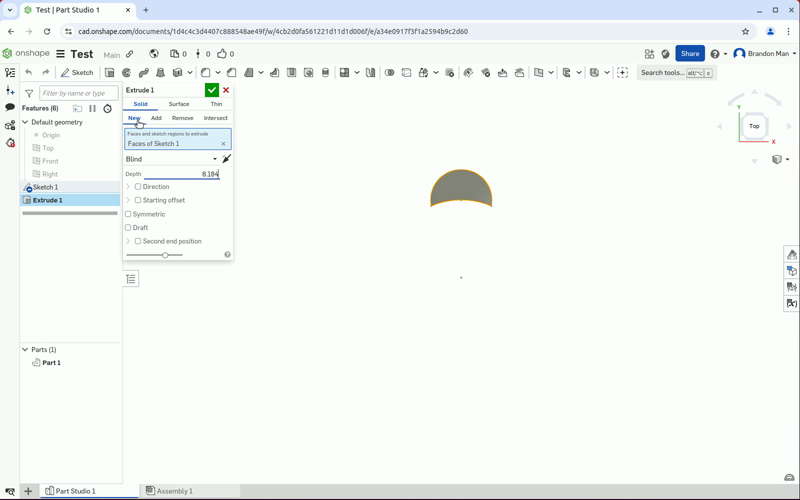
key(enter)
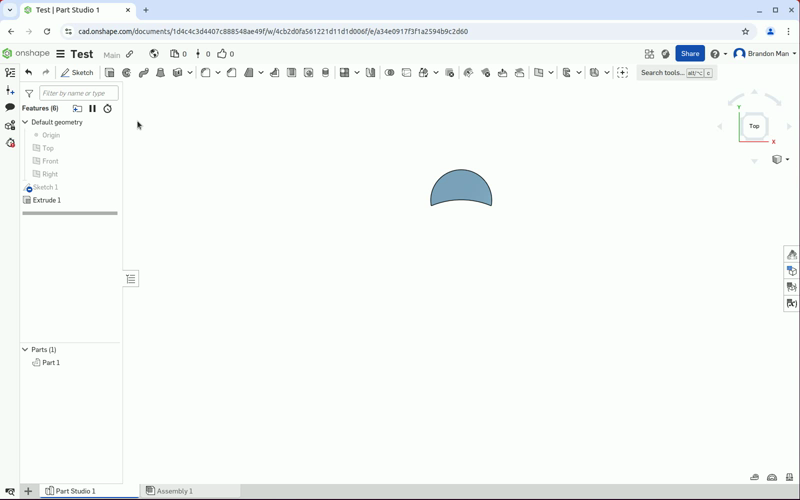
key(shift+h)
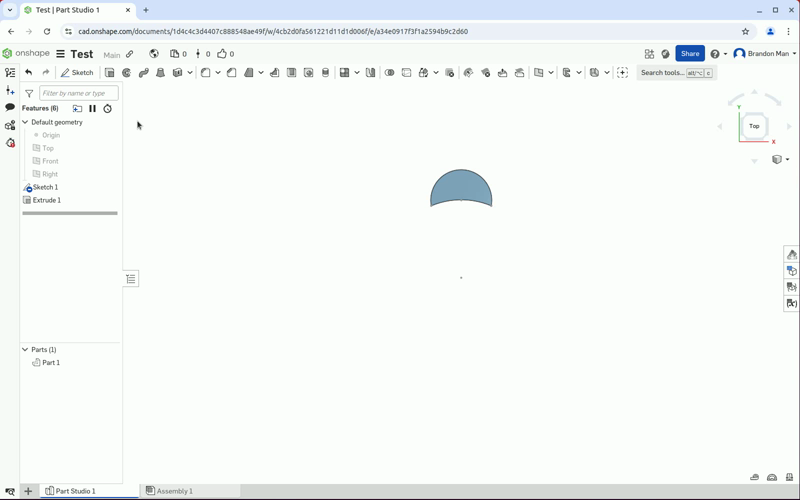
key(shift+h)
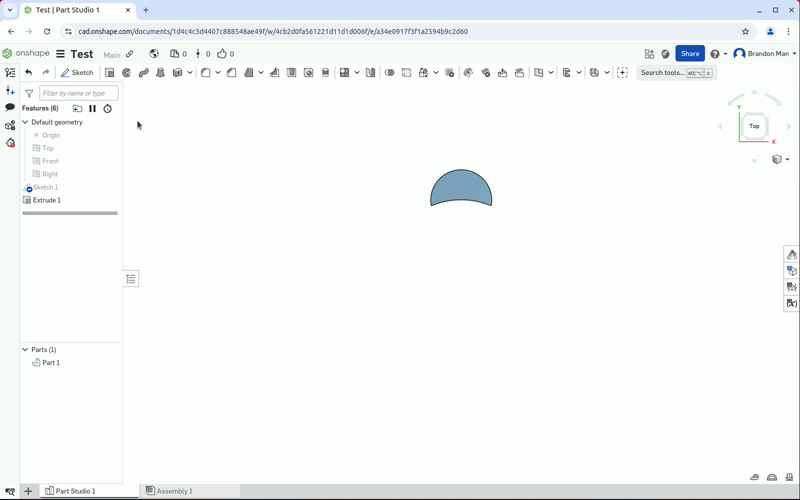
mouse_move(73, 189)
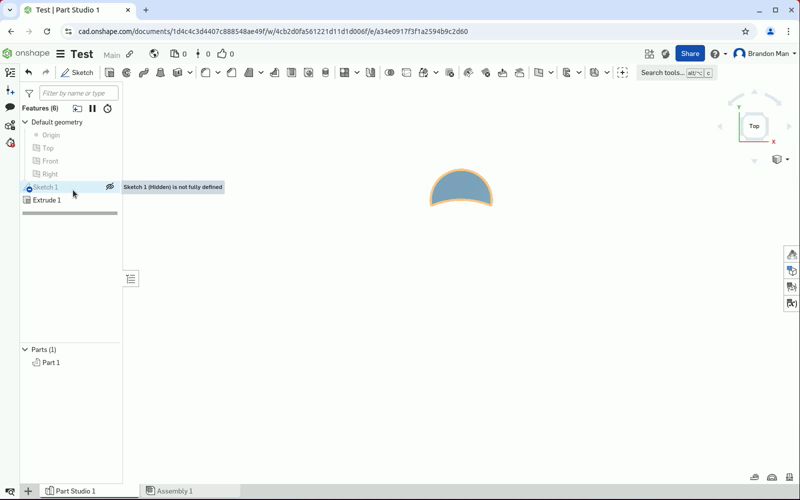
click(73, 189)
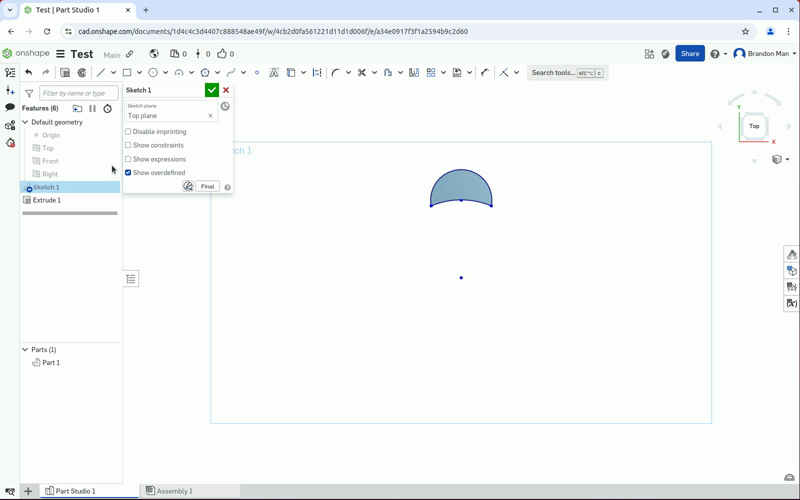
mouse_move(229, 92)
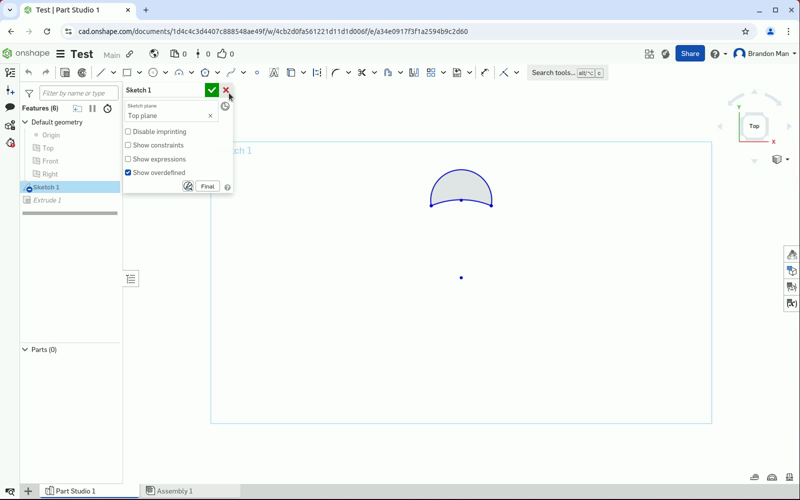
click(229, 92)
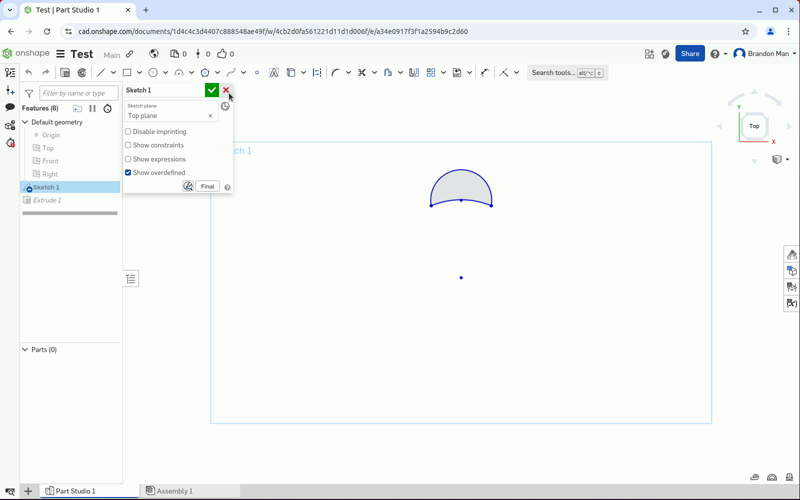
key(shift+s)
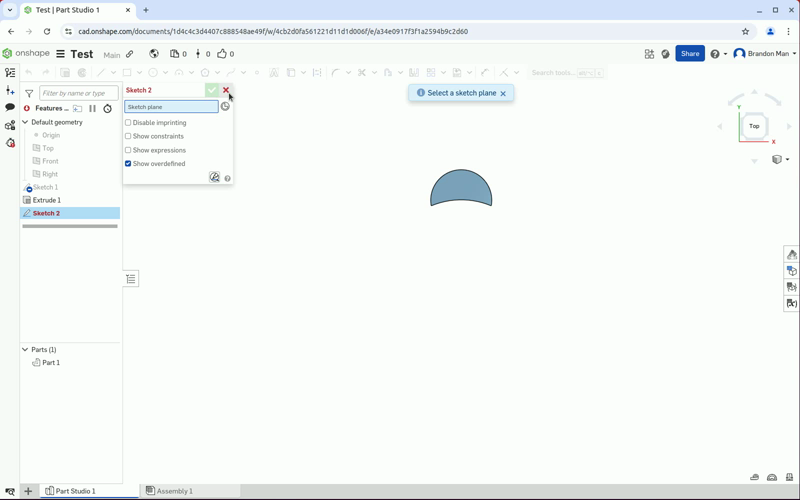
mouse_move(73, 150)
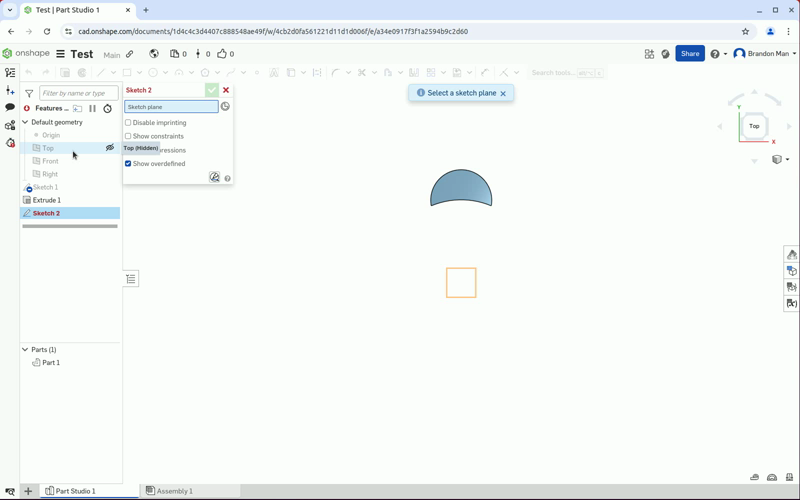
click(73, 150)
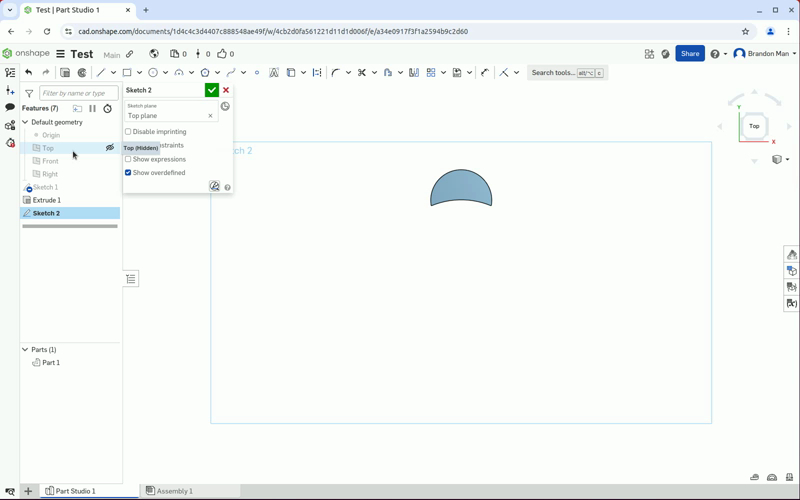
mouse_move(73, 352)
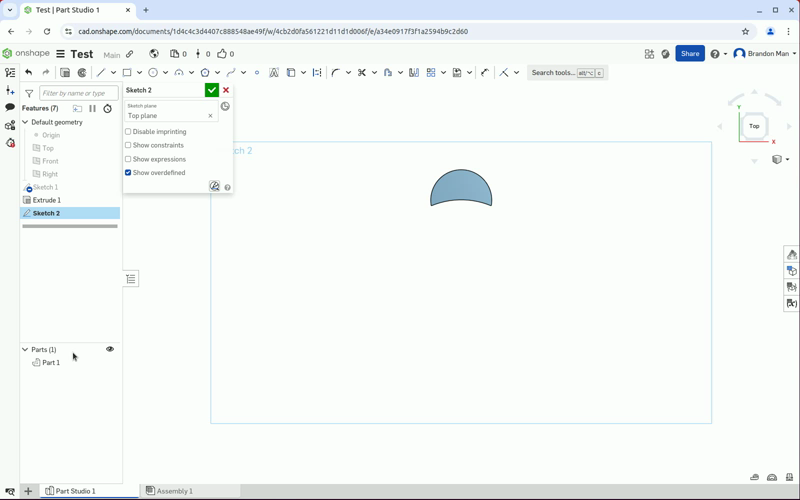
key(y)
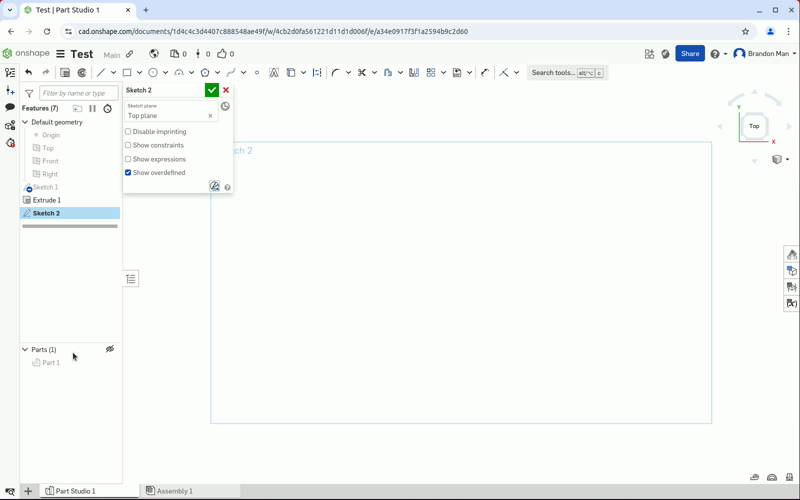
key(c)
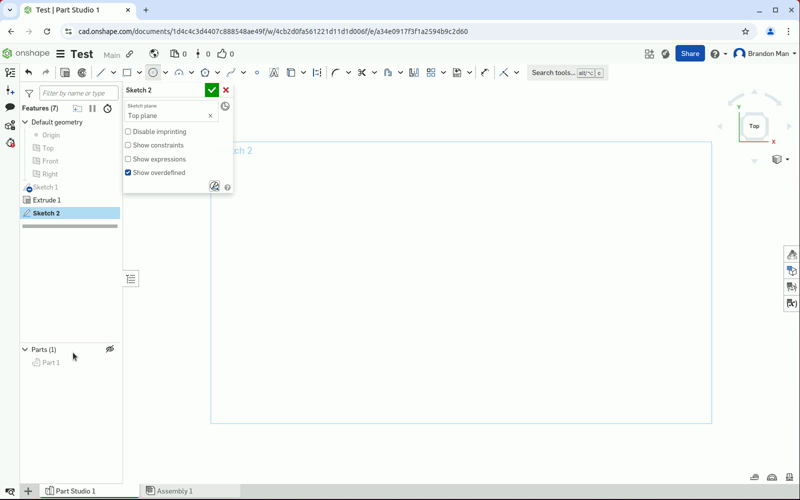
key_down(shift)
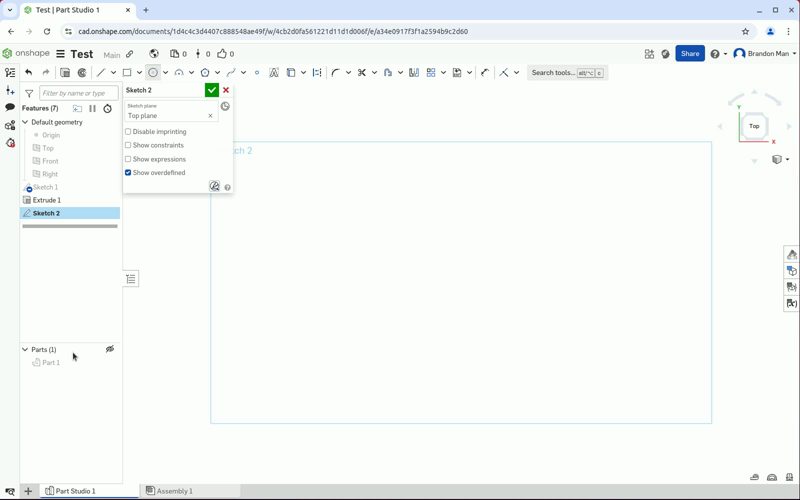
mouse_move(461, 282)
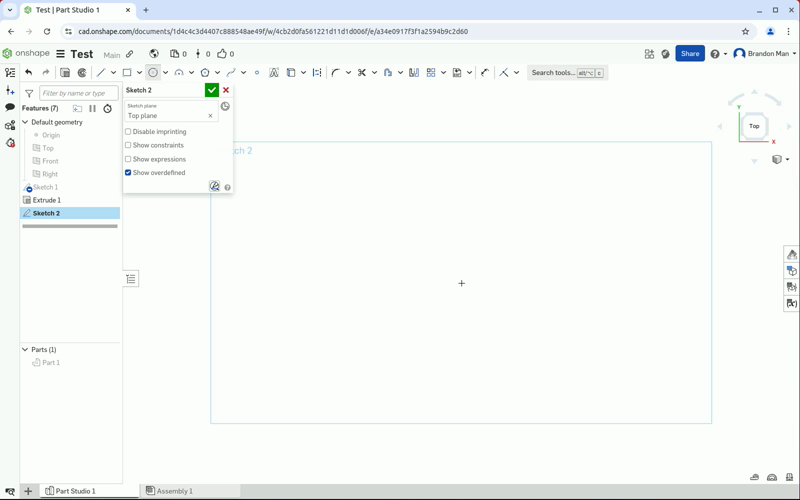
click(461, 282)
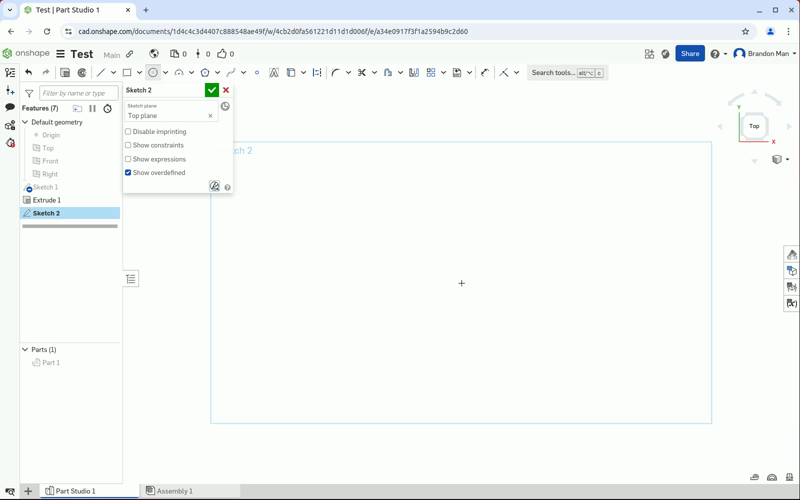
key_up(shift)
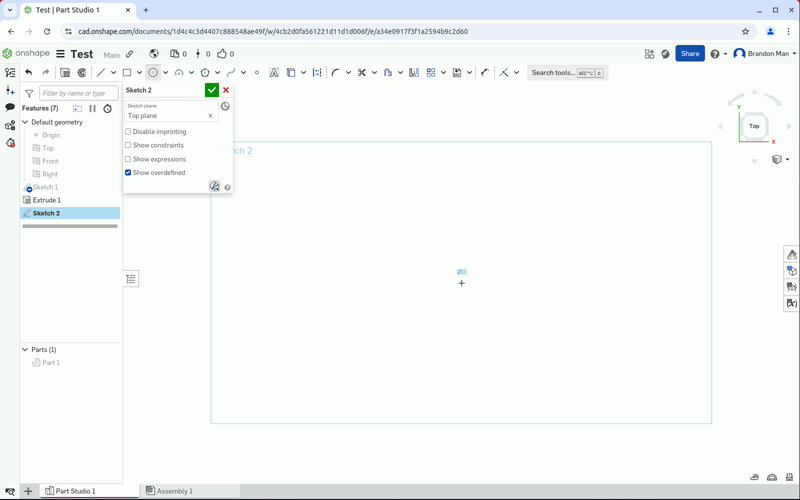
mouse_move(545, 282)
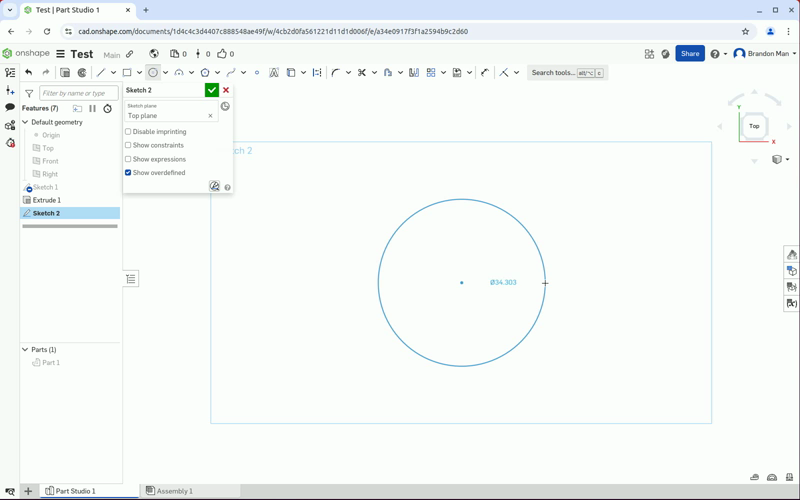
click(545, 282)
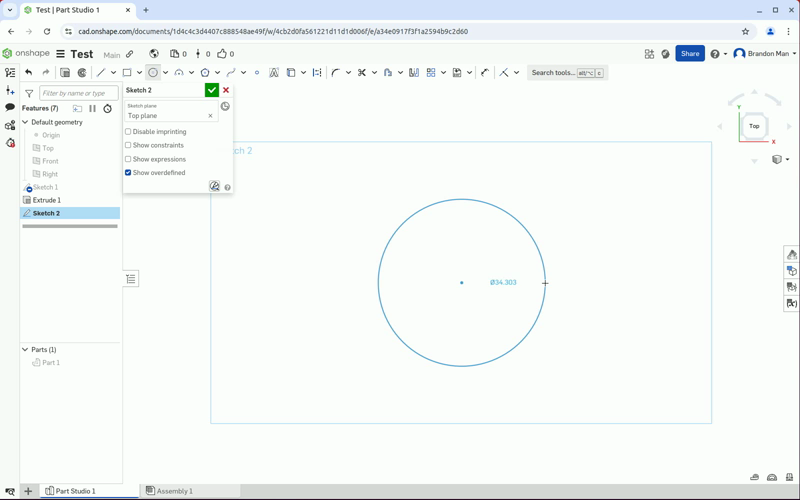
key(esc)
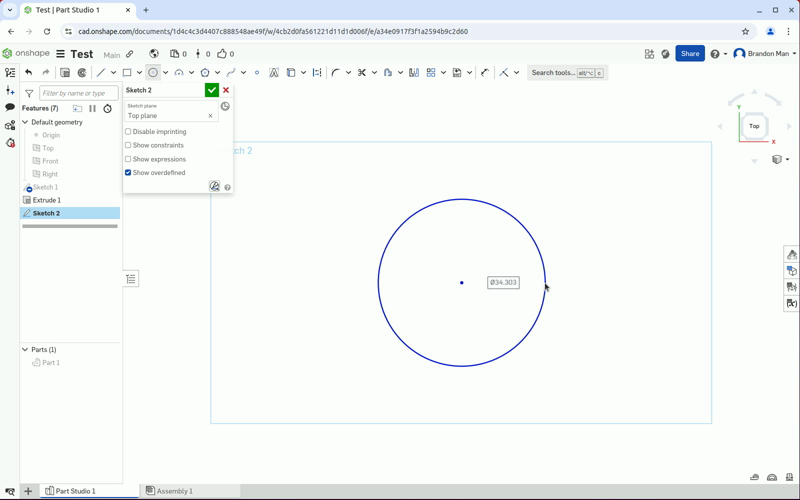
key(l)
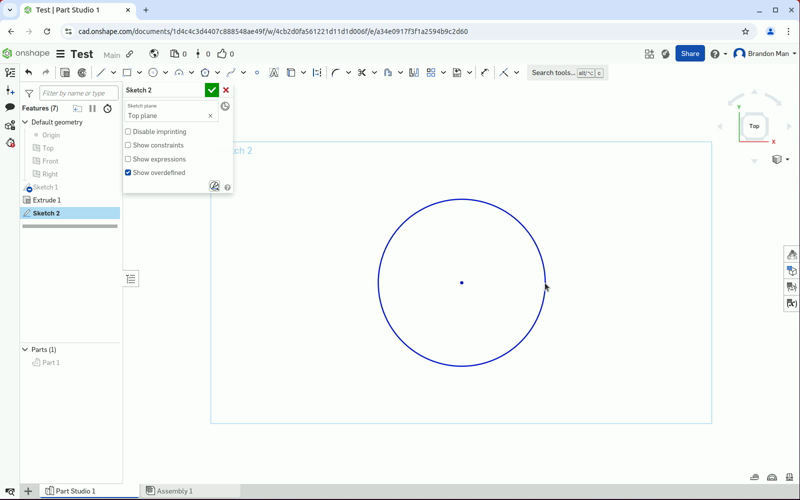
key_down(shift)
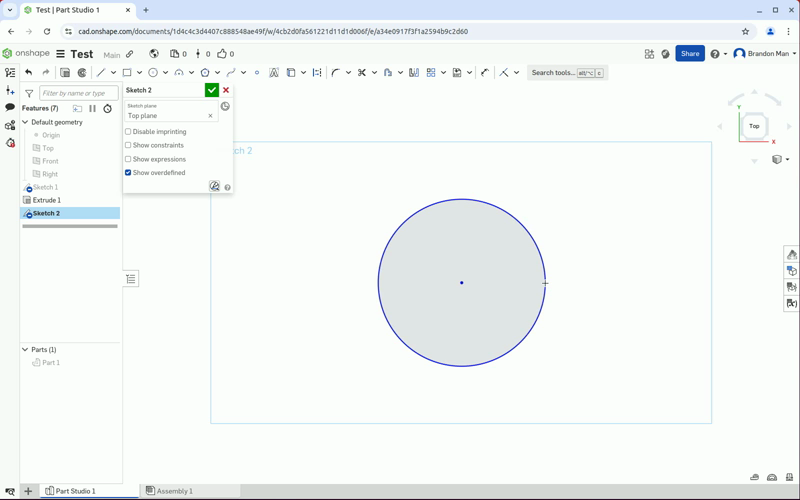
mouse_move(402, 282)
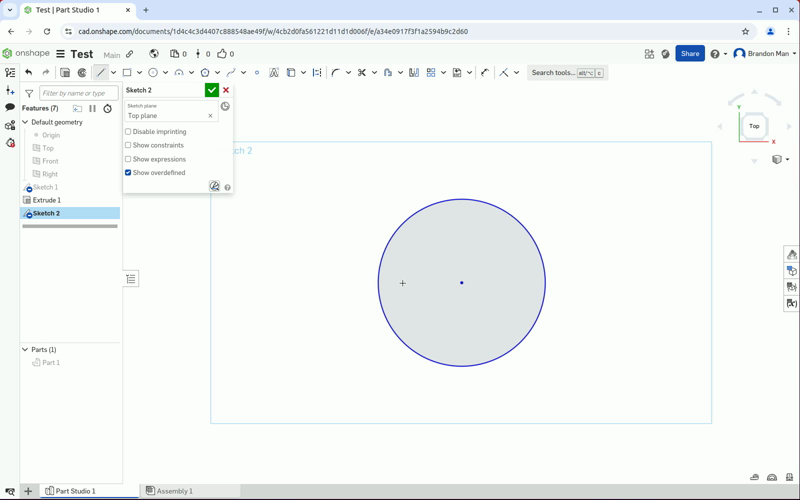
click(402, 282)
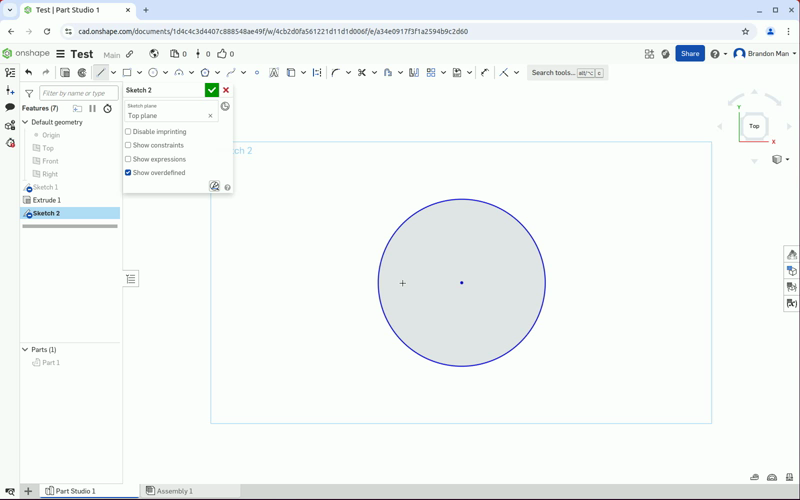
key_up(shift)
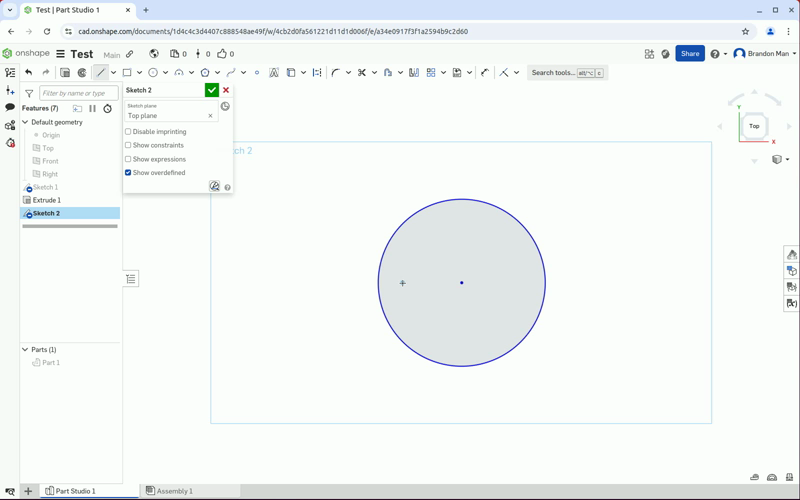
key_down(shift)
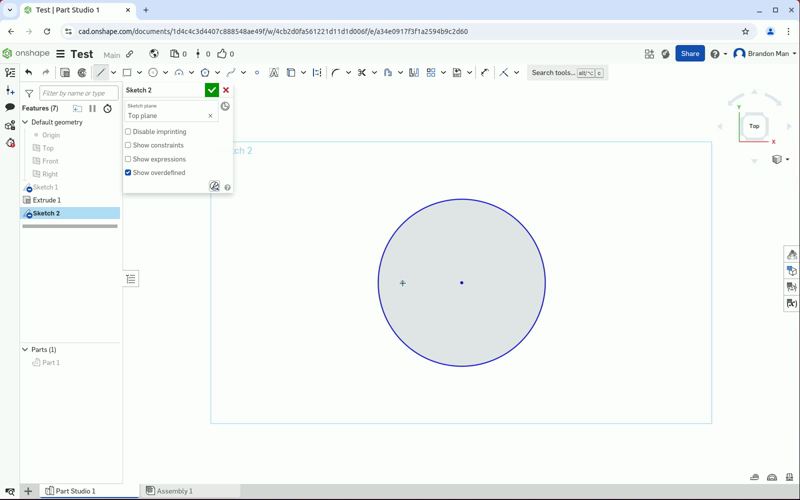
mouse_move(432, 282)
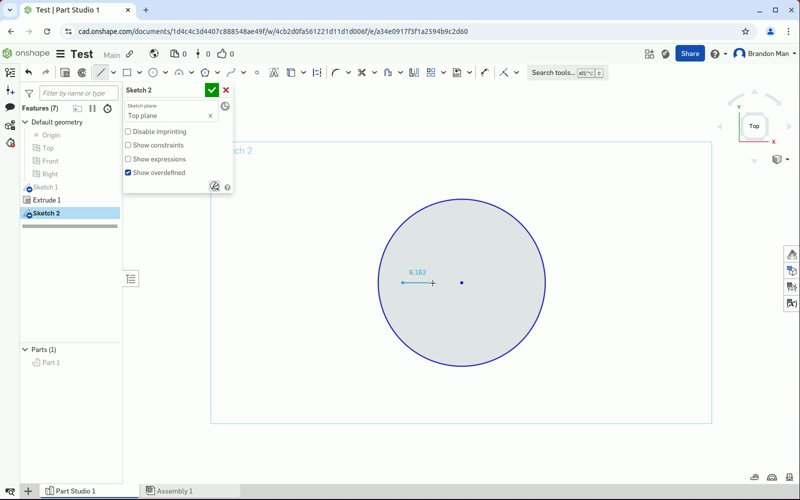
mouse_move(432, 333)
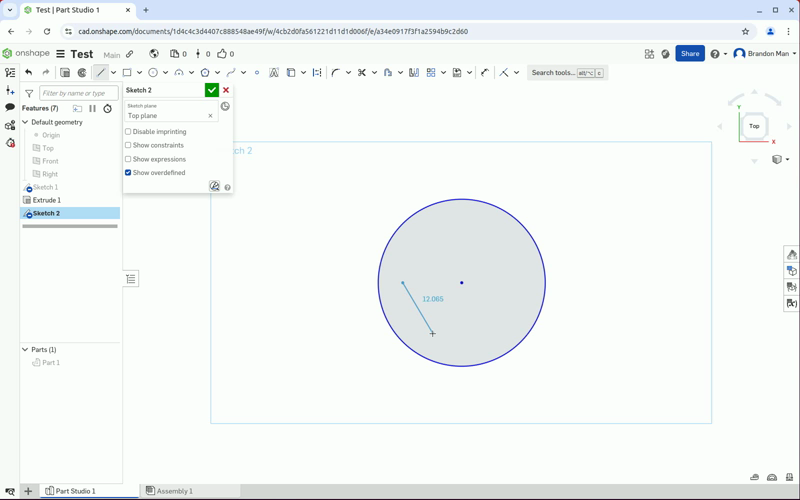
click(432, 333)
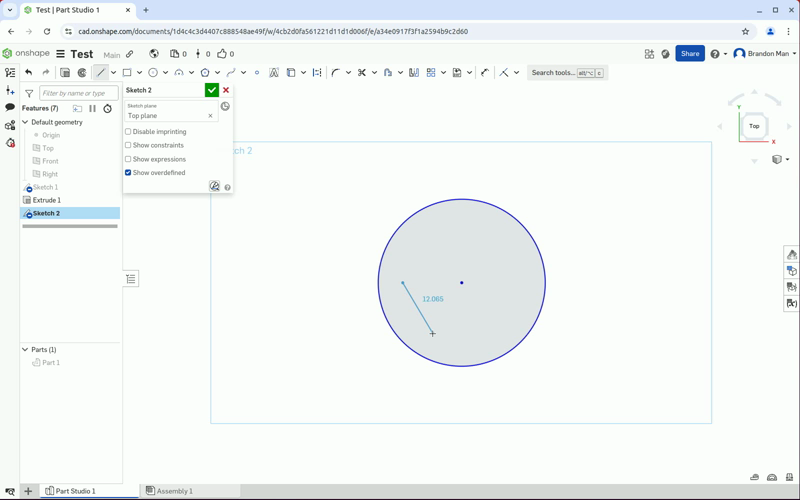
key_up(shift)
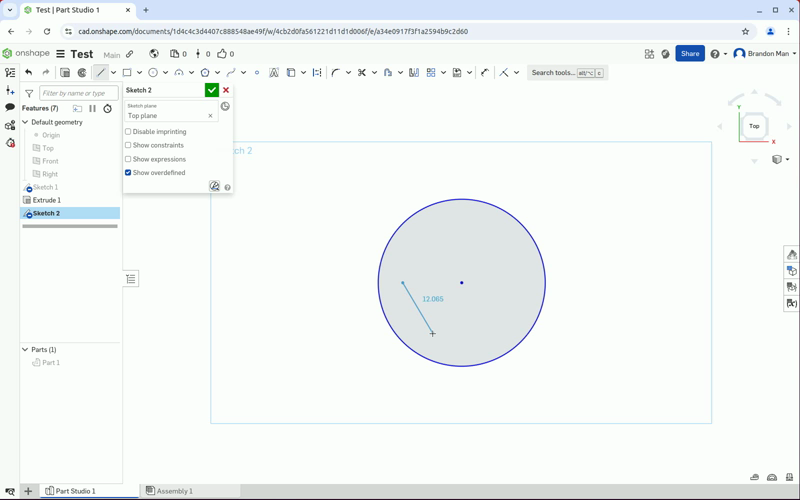
key_down(shift)
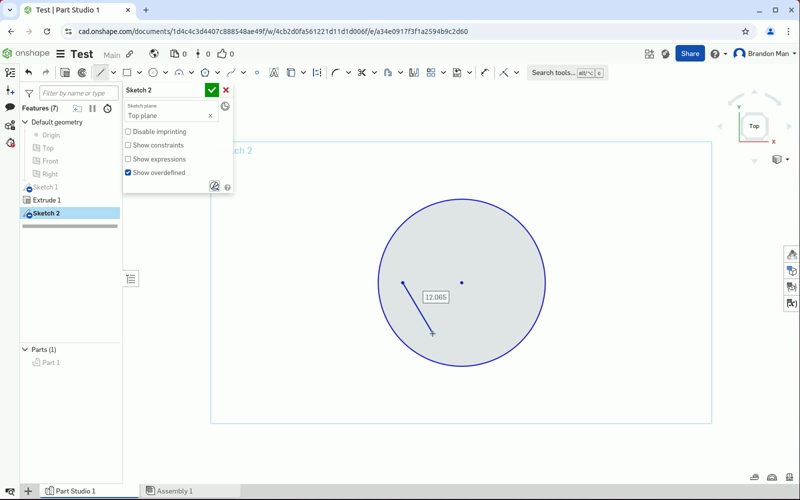
mouse_move(462, 333)
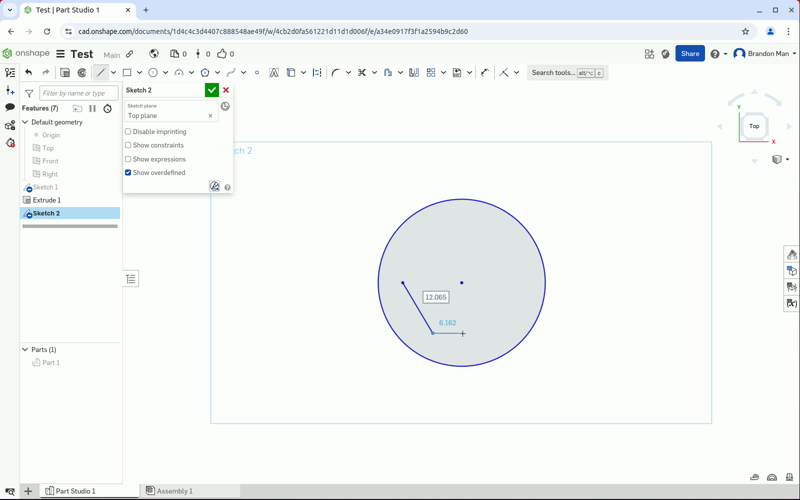
mouse_move(489, 333)
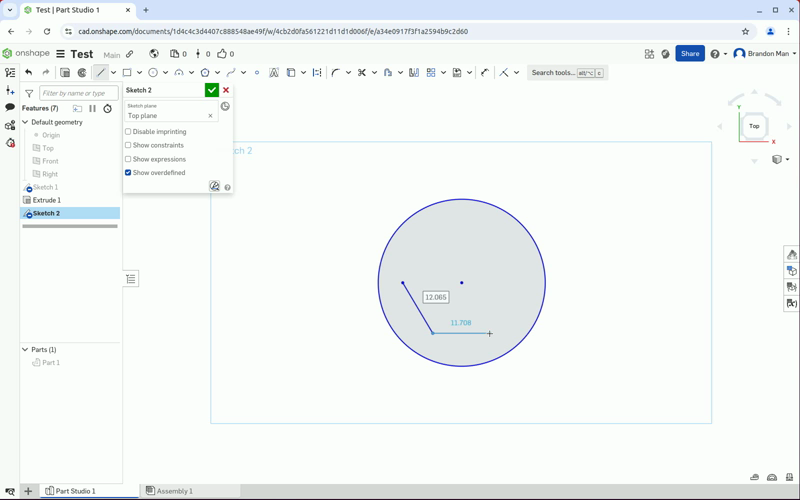
click(489, 333)
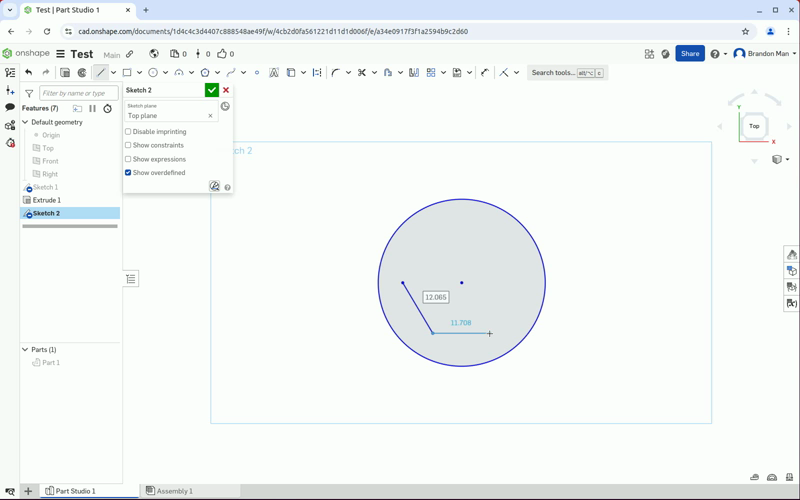
key_up(shift)
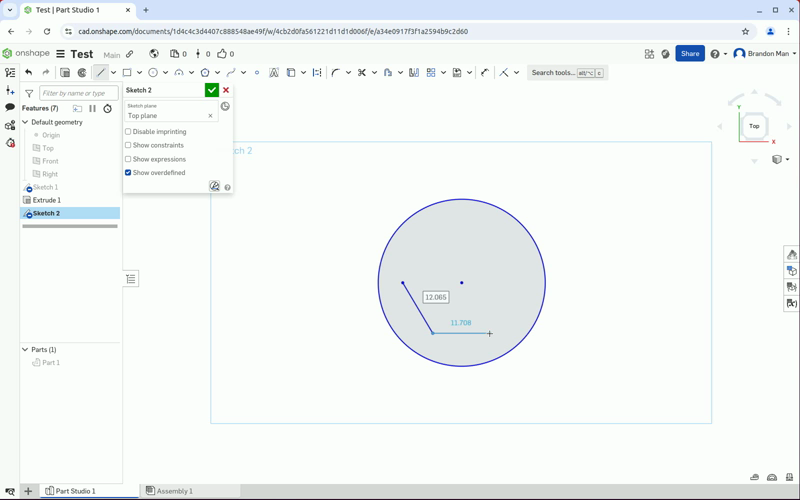
key_down(shift)
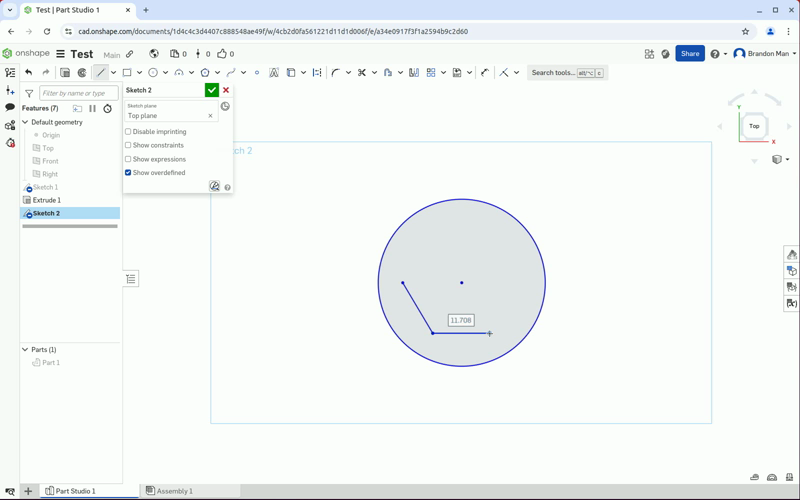
mouse_move(519, 333)
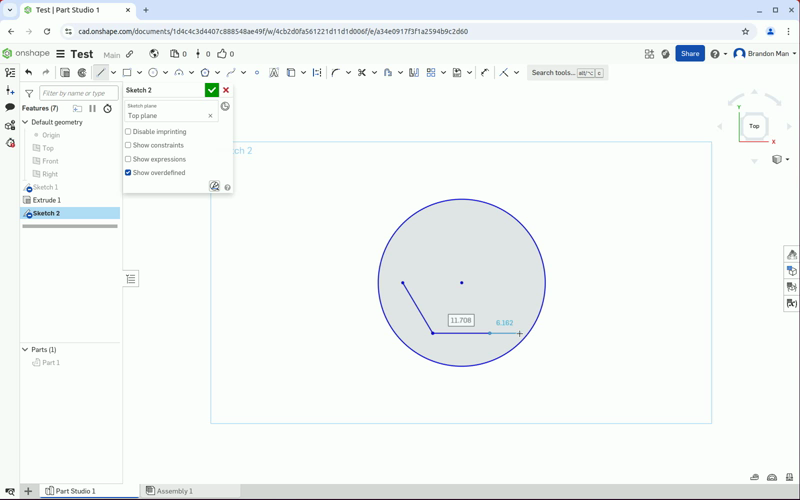
mouse_move(519, 282)
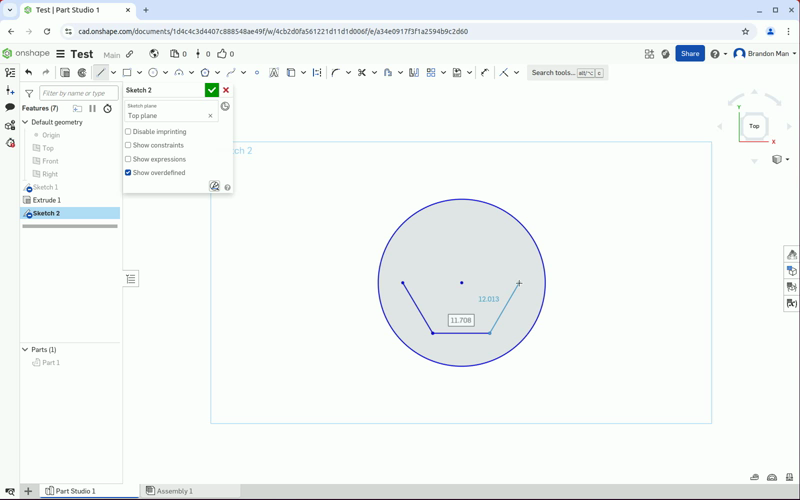
click(519, 282)
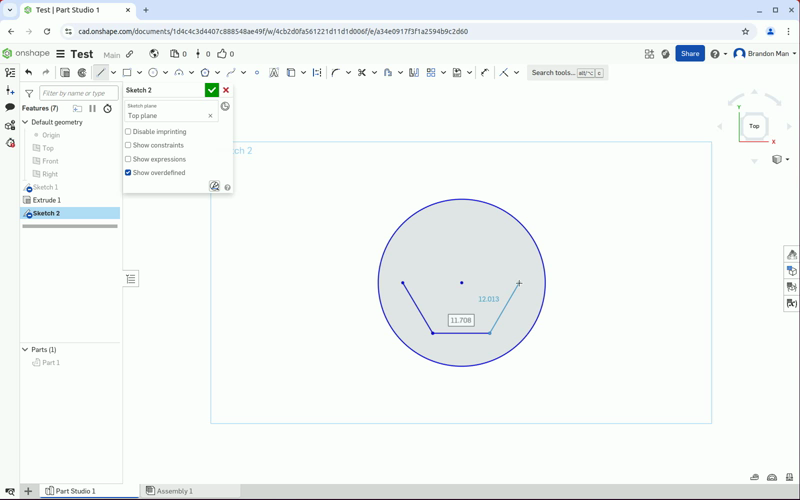
key_up(shift)
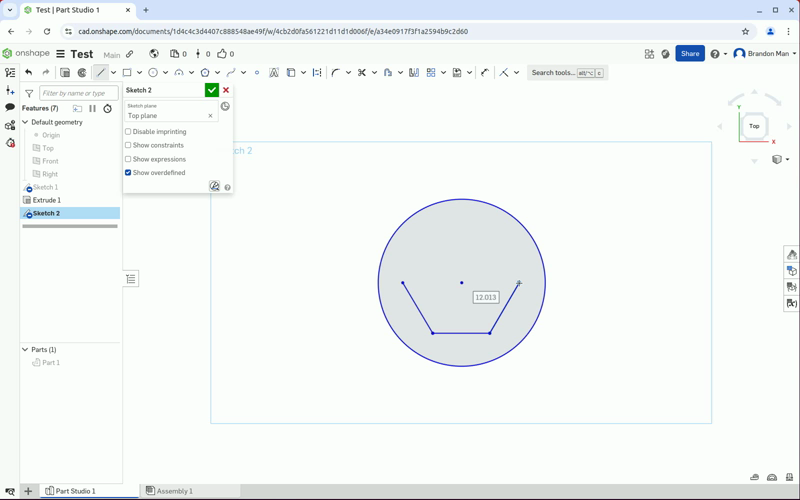
key_down(shift)
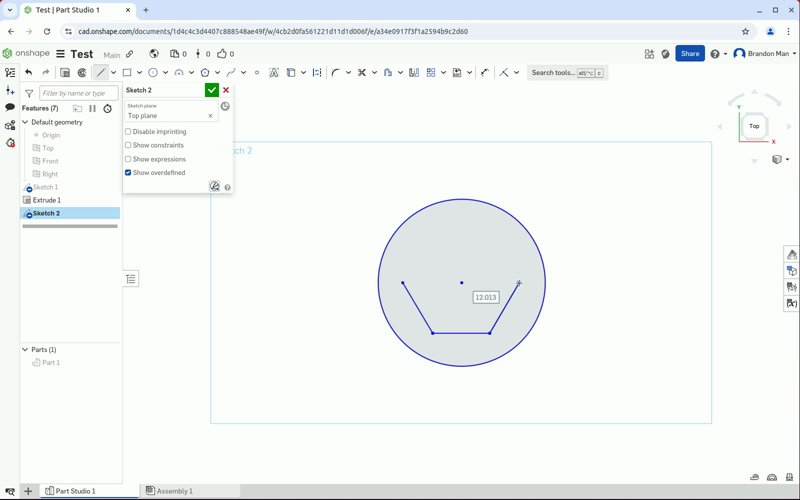
mouse_move(549, 282)
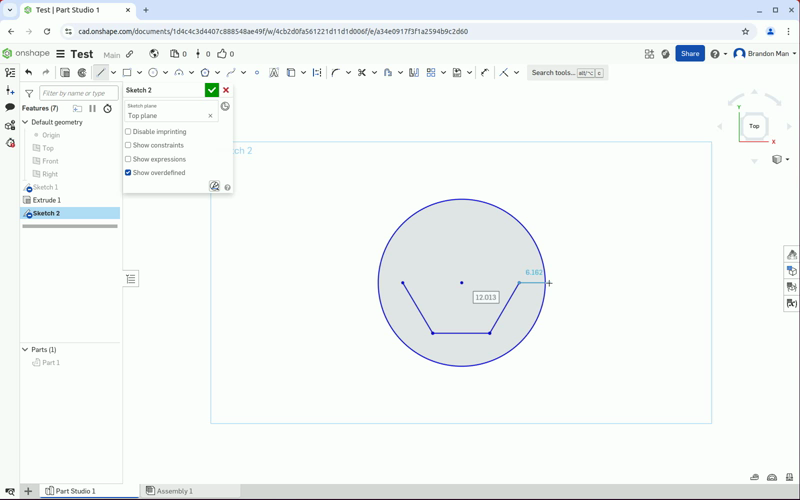
mouse_move(489, 232)
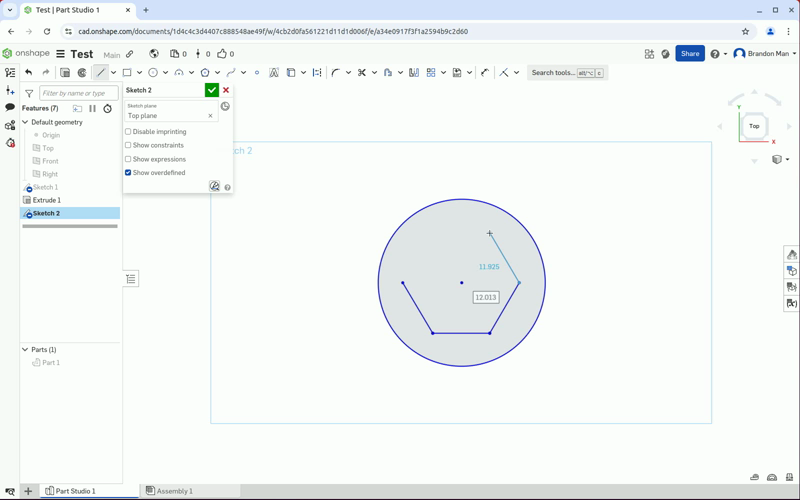
click(489, 232)
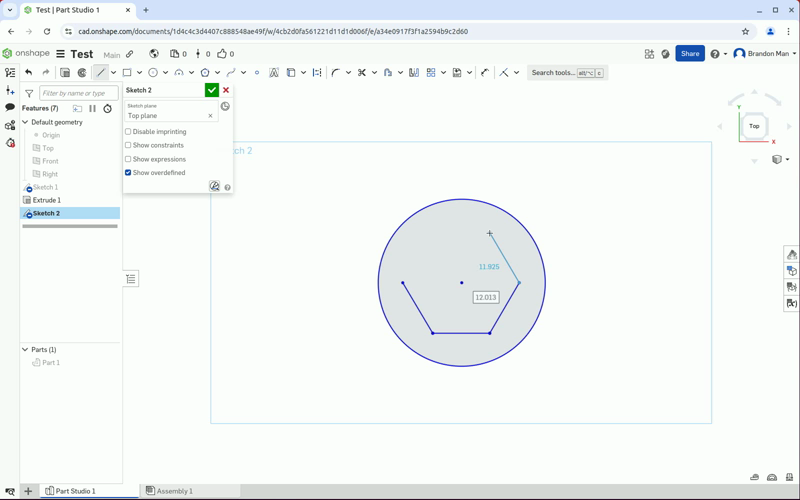
key_up(shift)
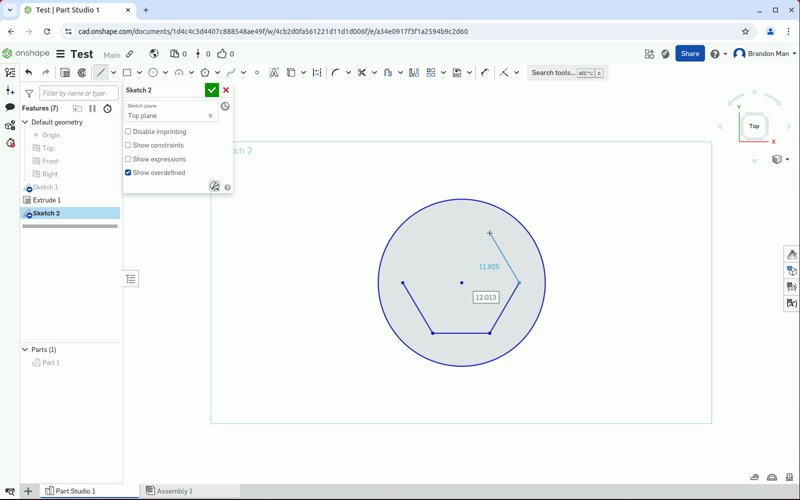
key_down(shift)
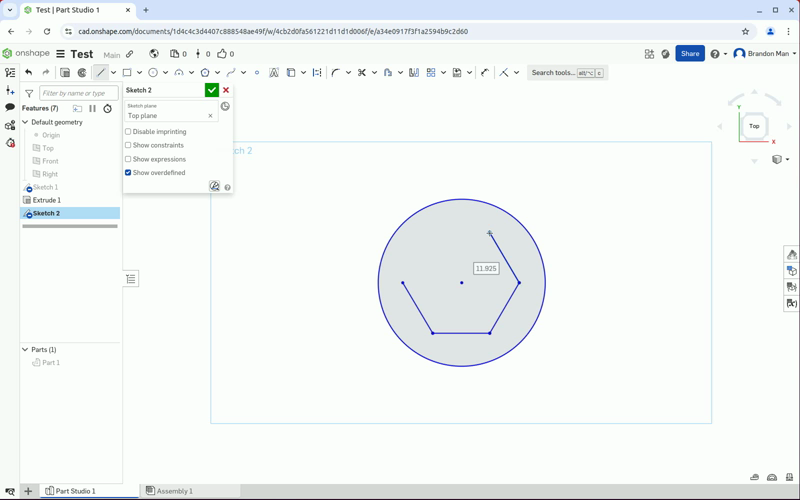
mouse_move(519, 232)
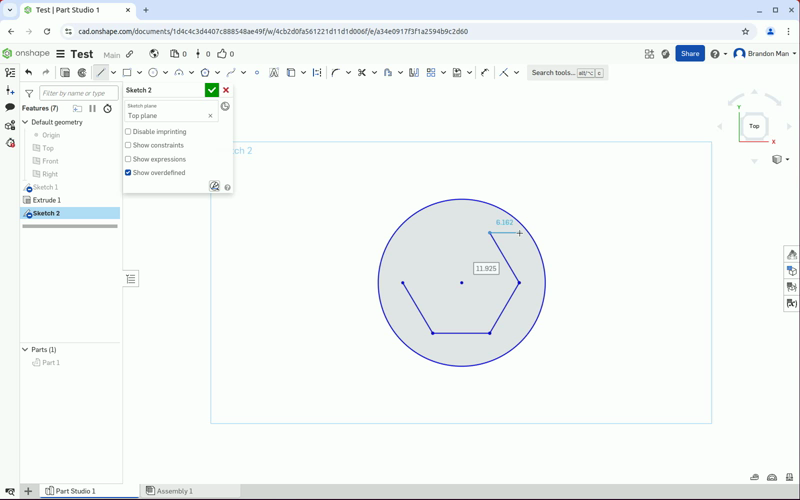
mouse_move(432, 232)
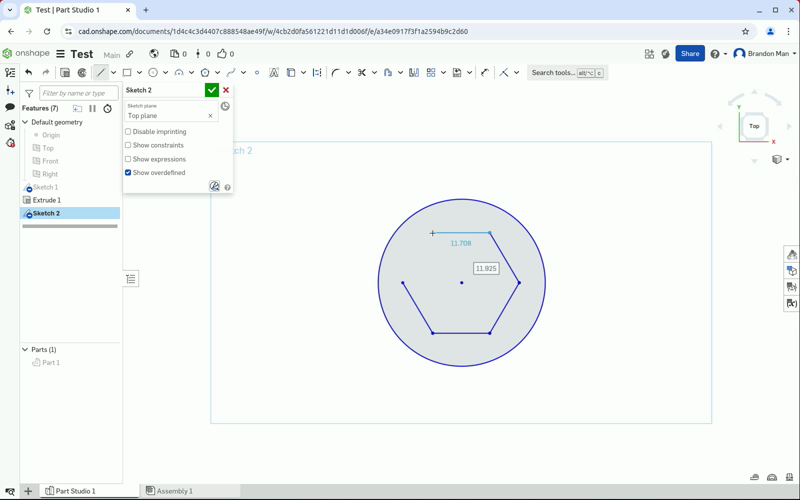
click(432, 232)
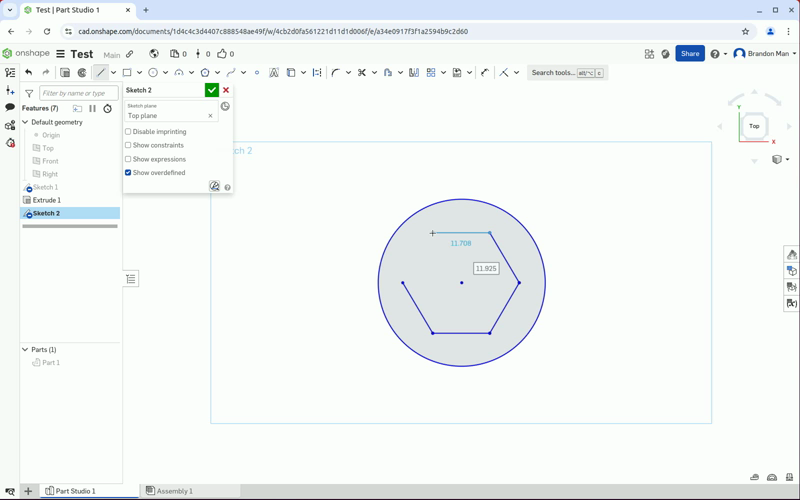
key_up(shift)
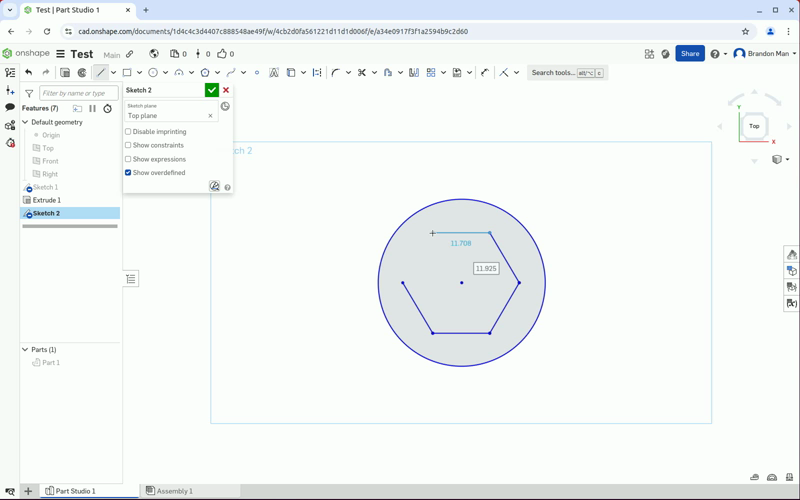
mouse_move(462, 232)
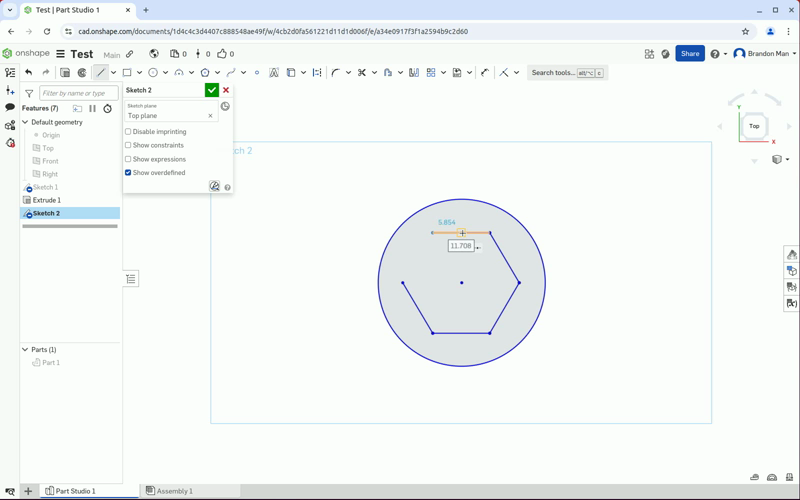
key_down(shift)
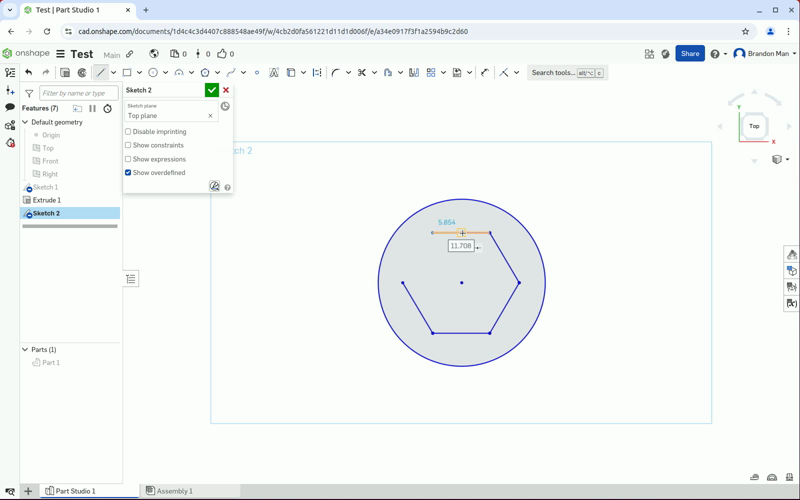
mouse_move(402, 282)
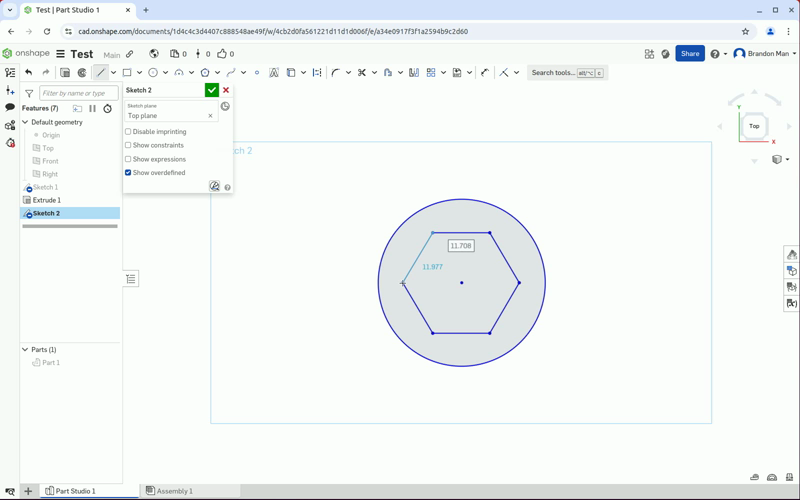
key_up(shift)
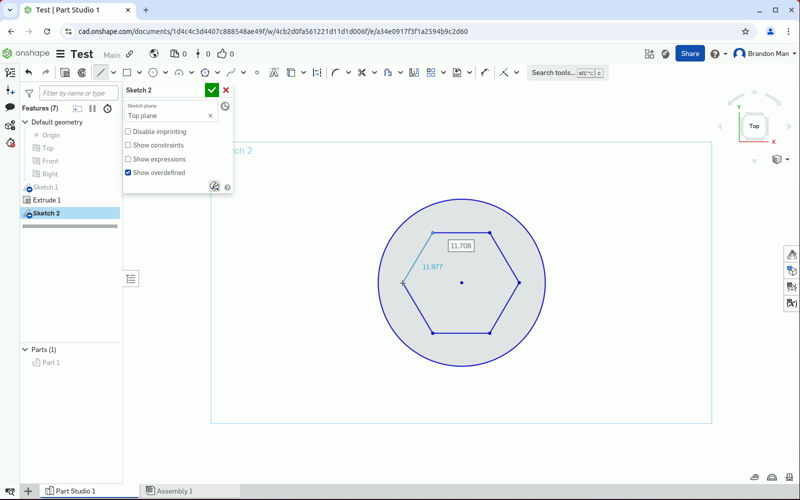
click(402, 282)
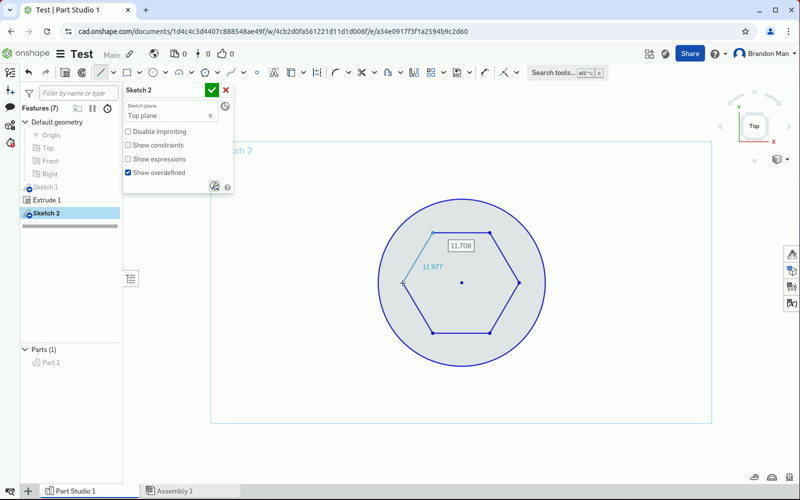
key(esc)
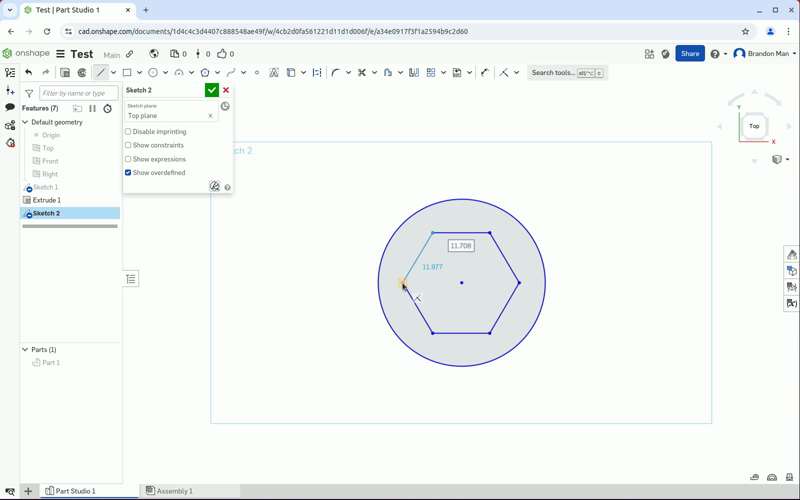
mouse_move(444, 346)
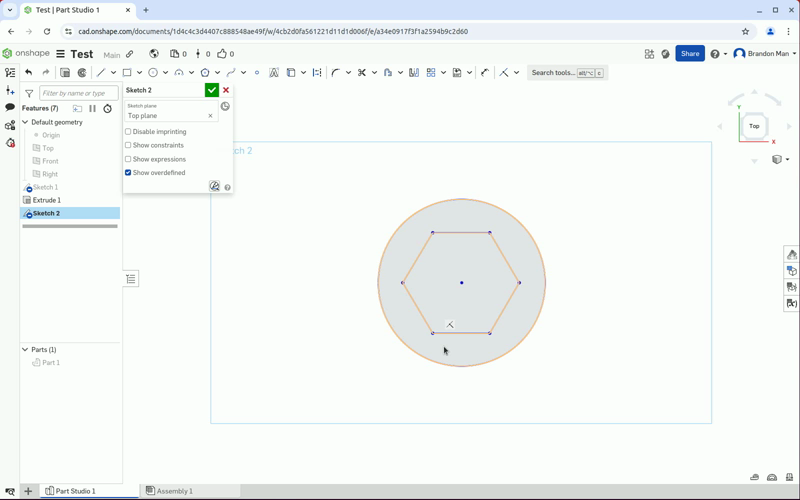
click(444, 346)
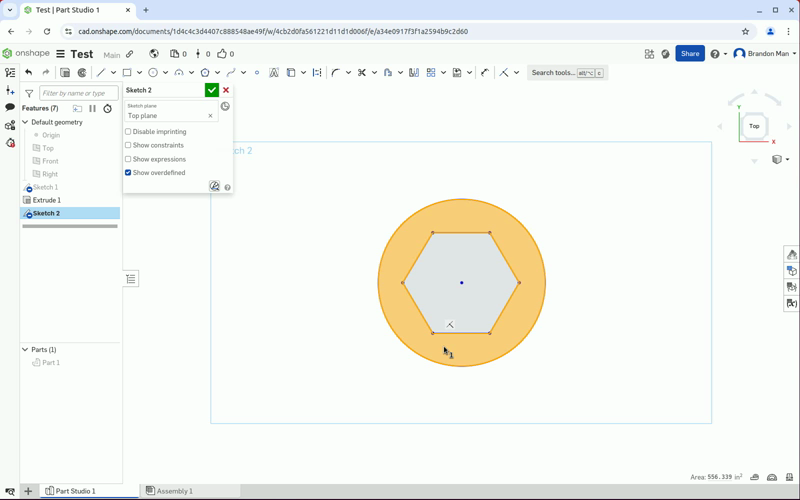
mouse_move(73, 352)
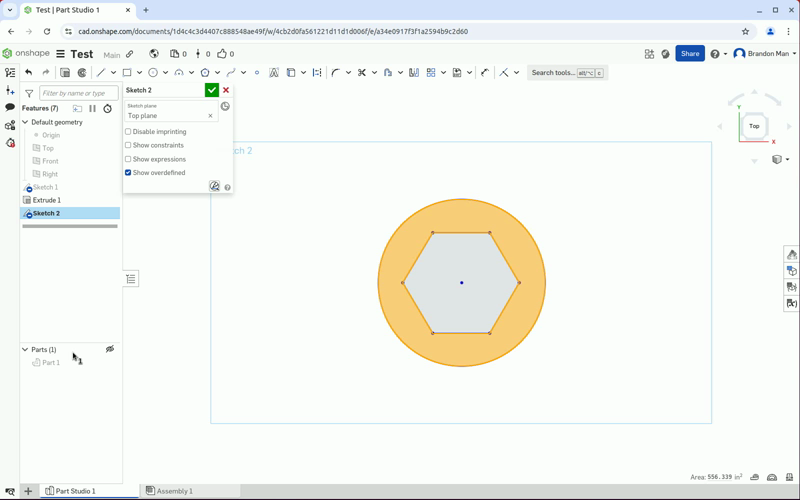
key(shift+y)
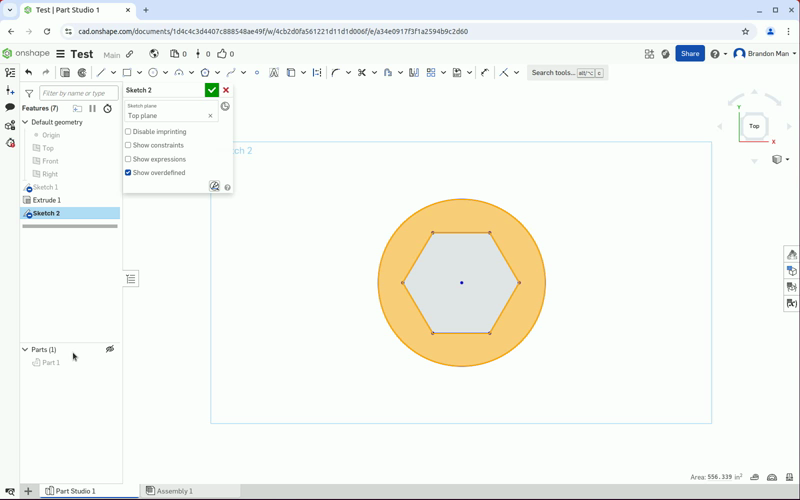
key(shift+e)
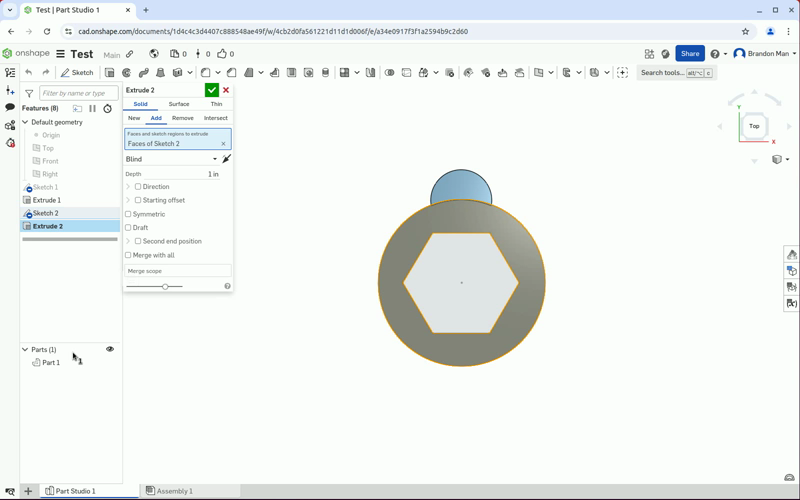
mouse_move(143, 106)
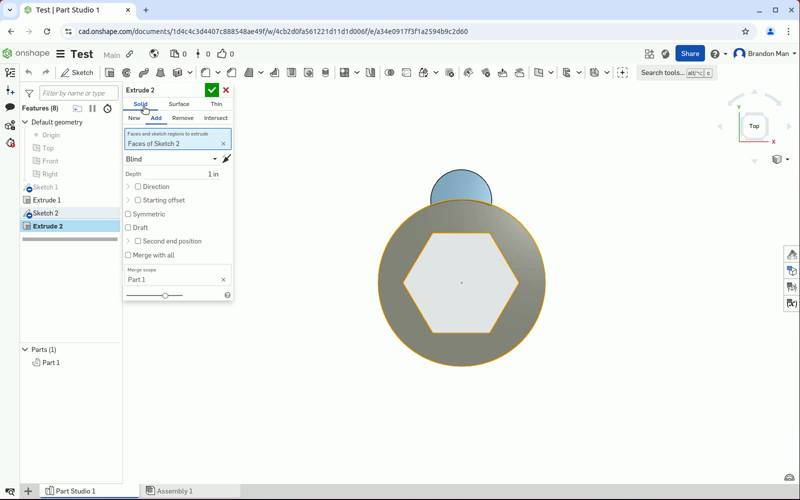
click(143, 106)
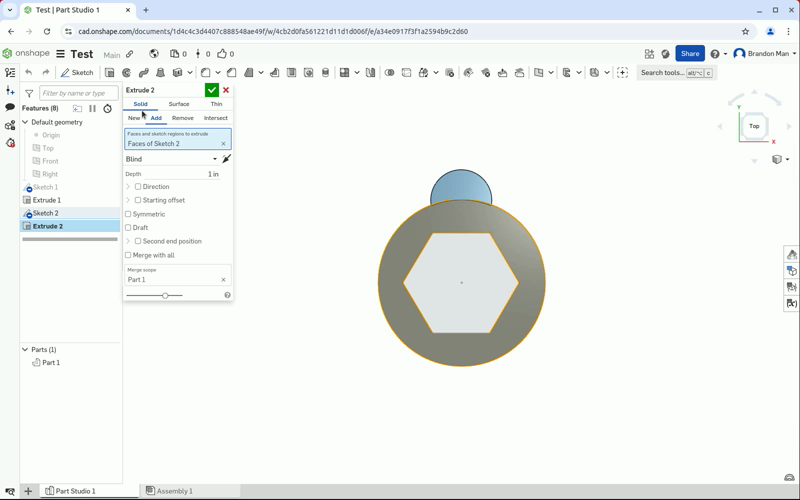
mouse_move(137, 120)
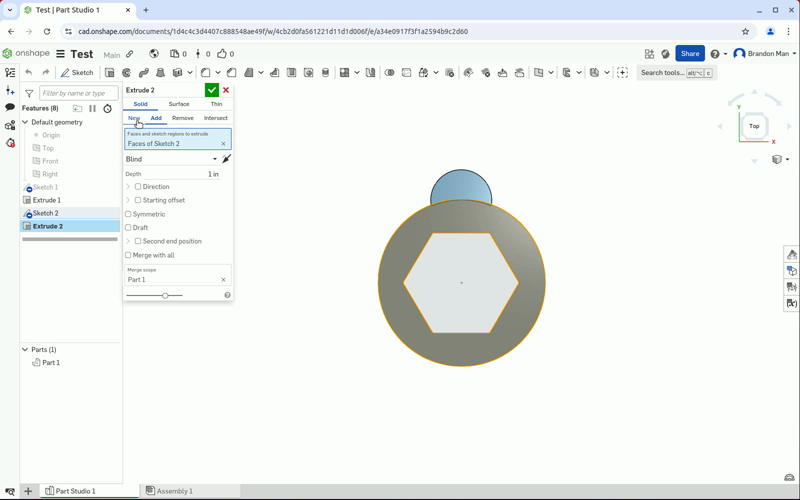
click(137, 120)
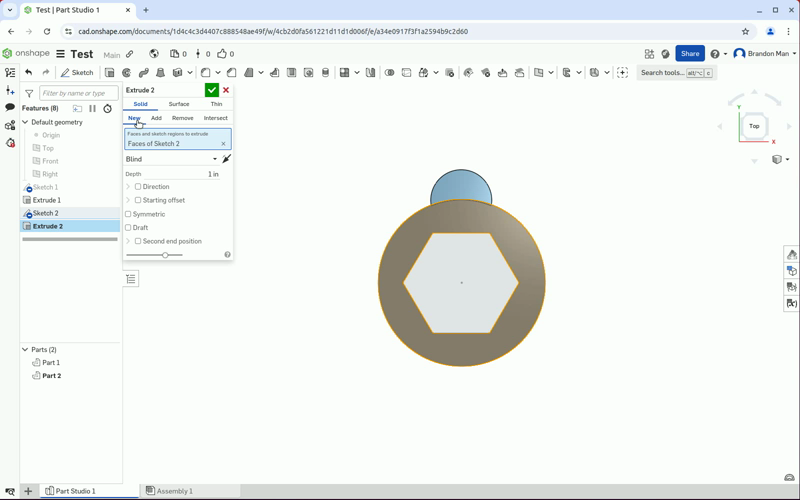
key(tab, 4)
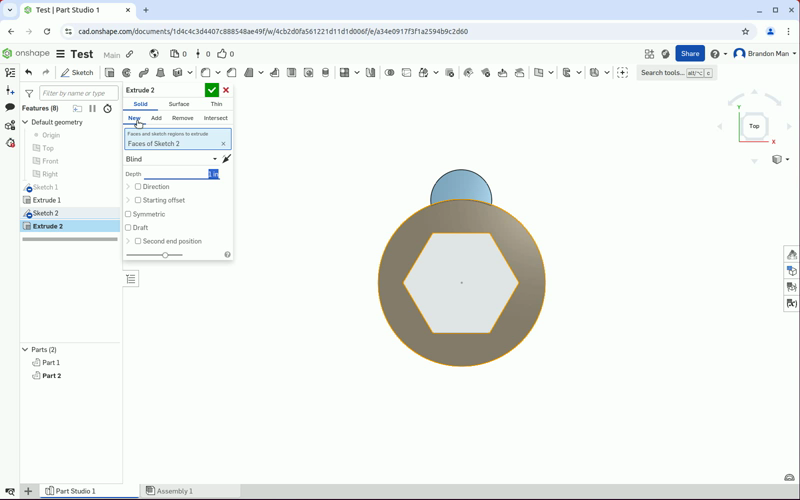
text(8.184)
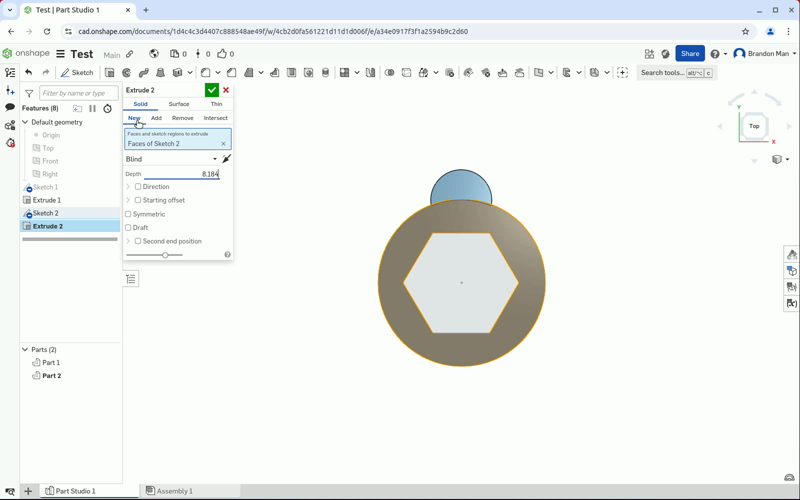
key(enter)
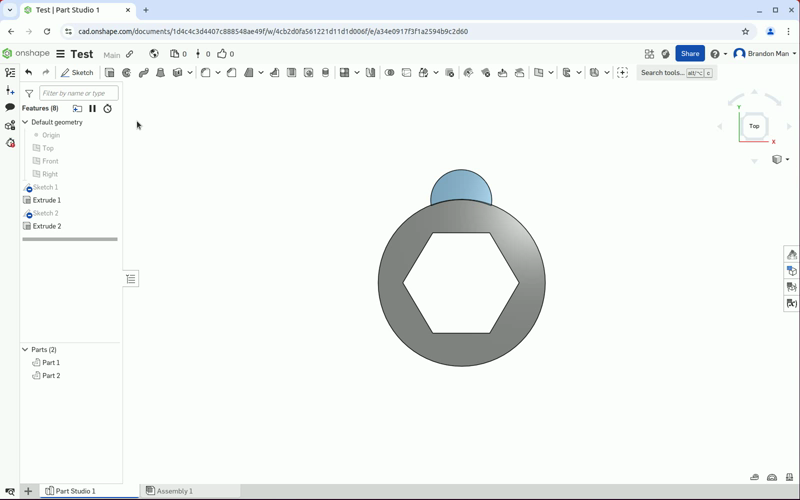
key(shift+h)
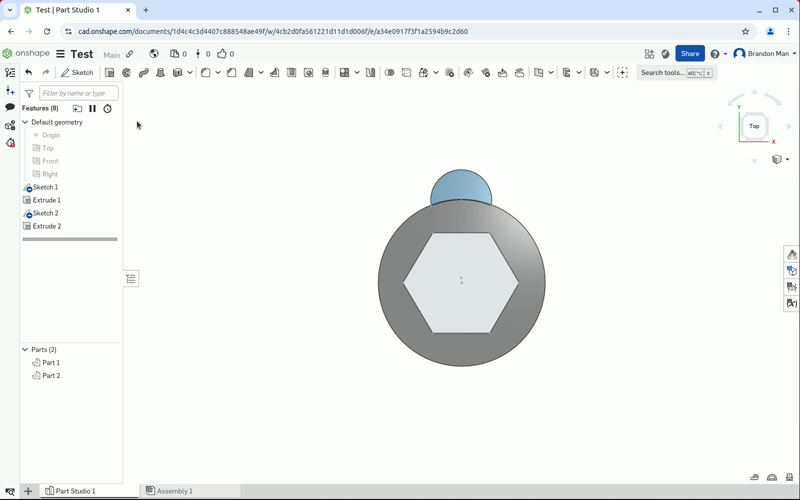
key(shift+h)
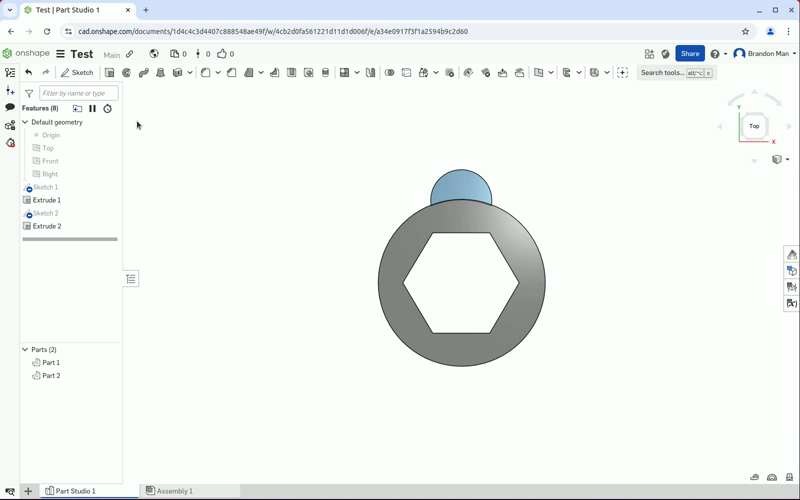
mouse_move(73, 189)
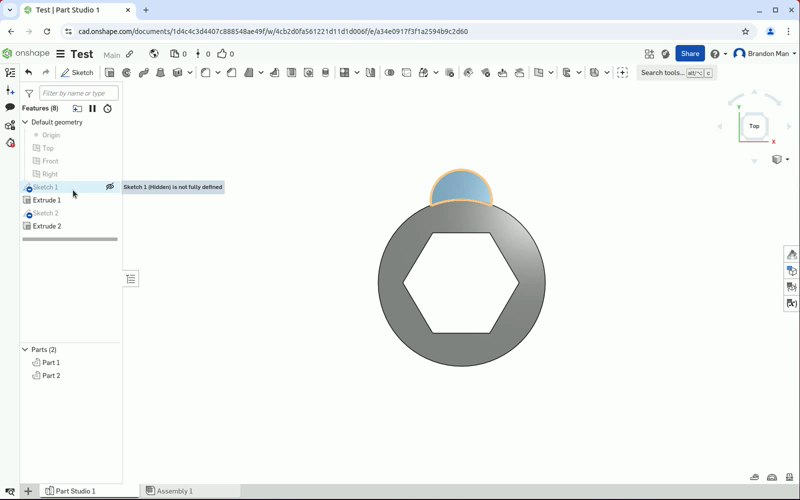
click(73, 189)
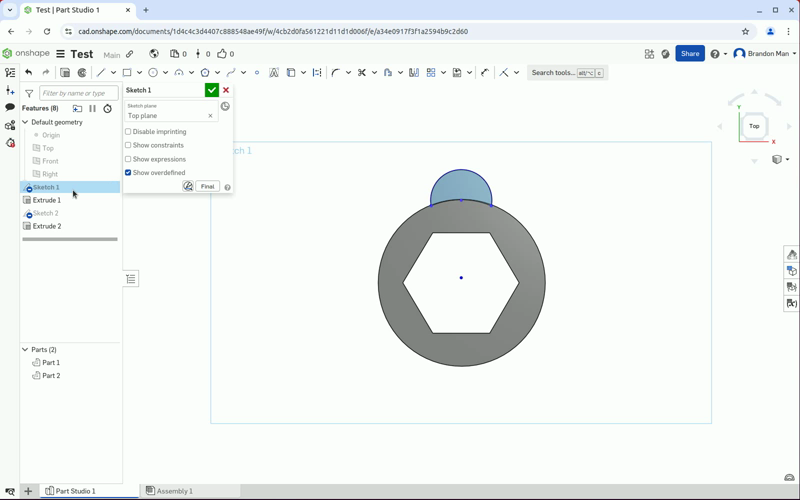
mouse_move(229, 92)
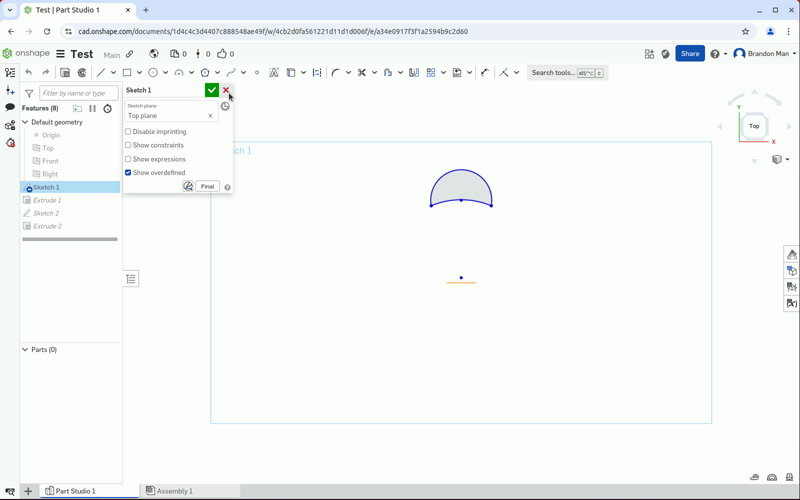
click(229, 92)
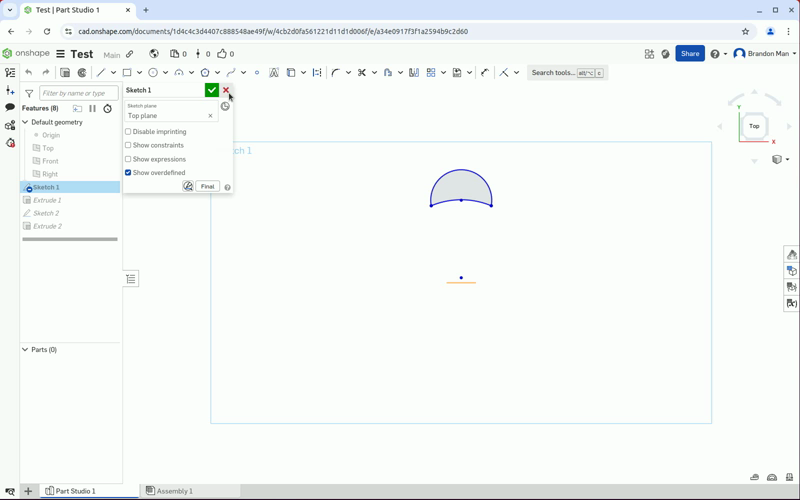
key(shift+s)
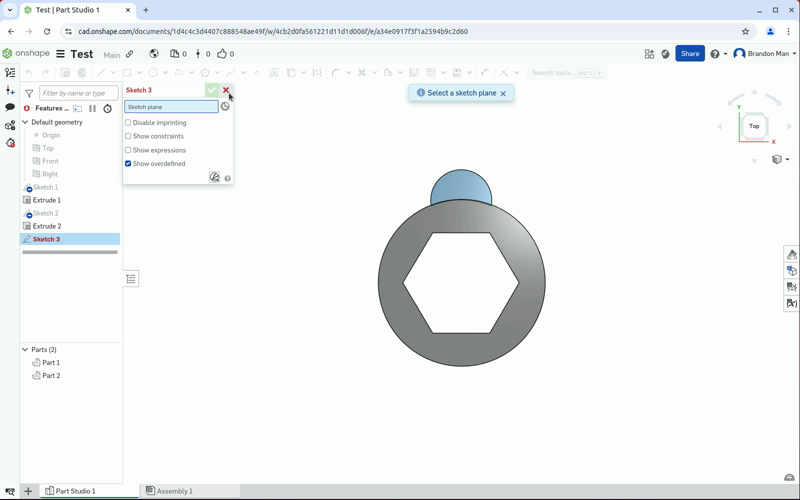
mouse_move(73, 150)
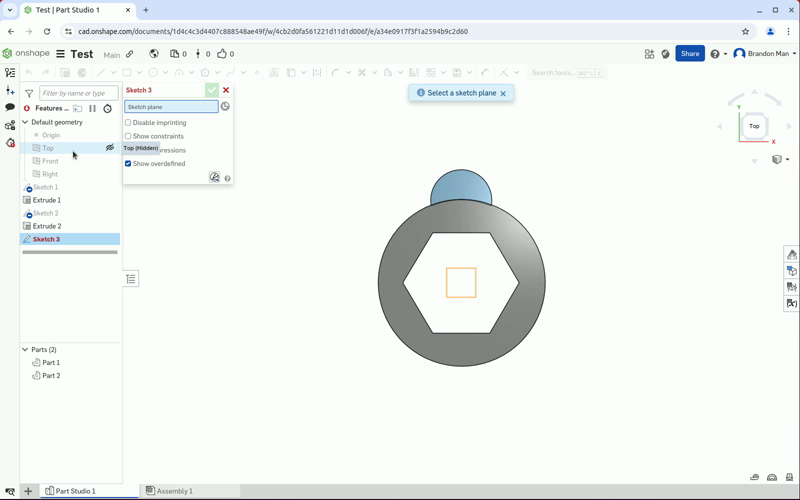
click(73, 150)
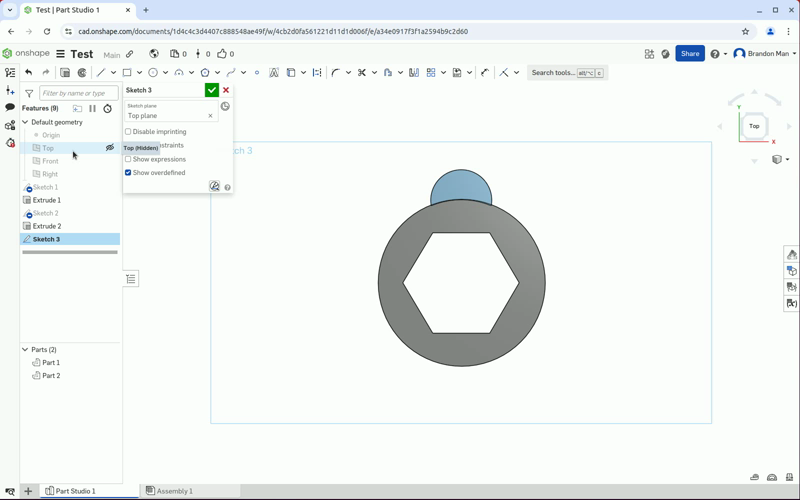
mouse_move(73, 352)
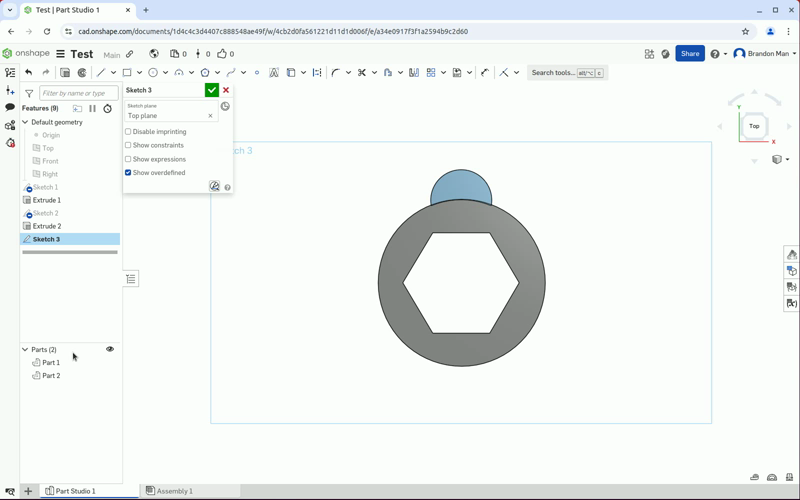
key(y)
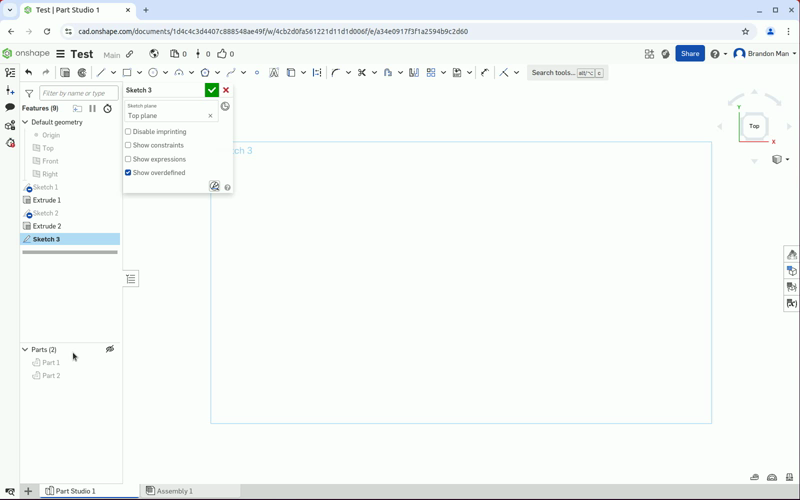
key(l)
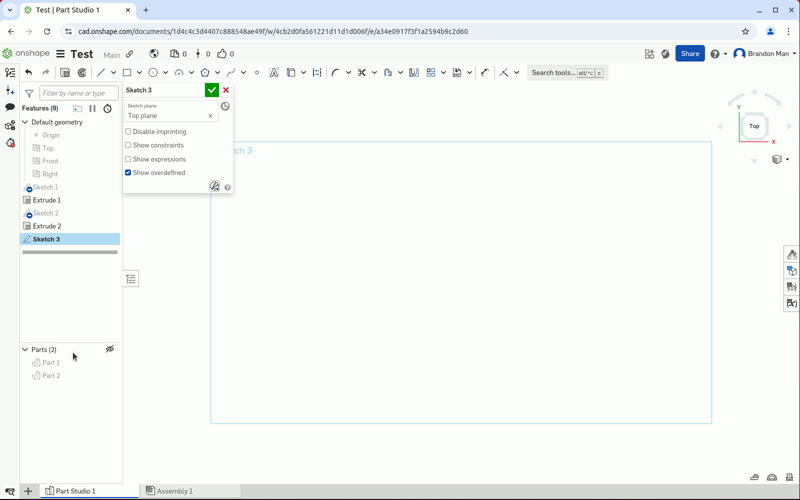
key_down(shift)
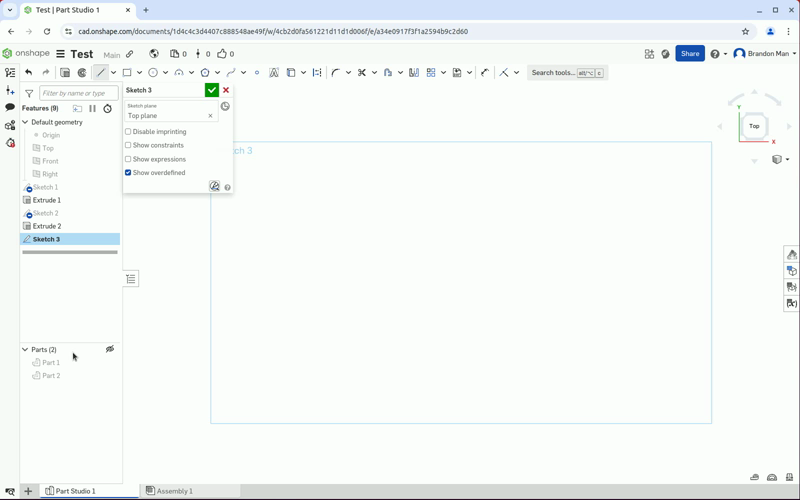
mouse_move(403, 282)
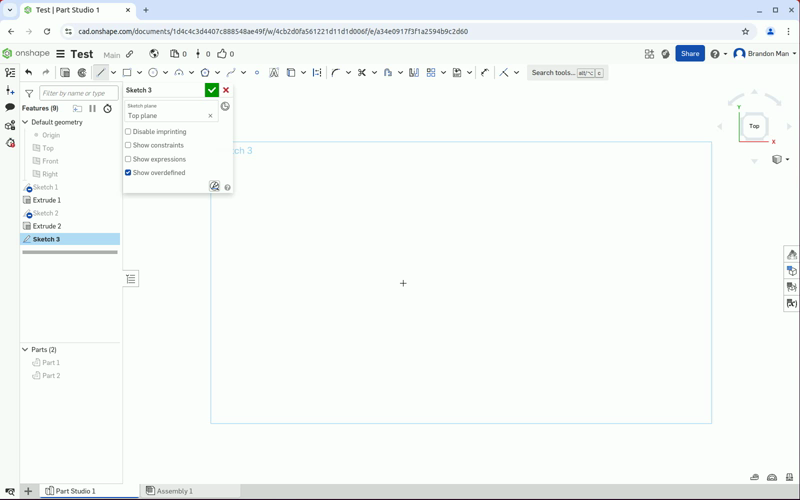
click(403, 282)
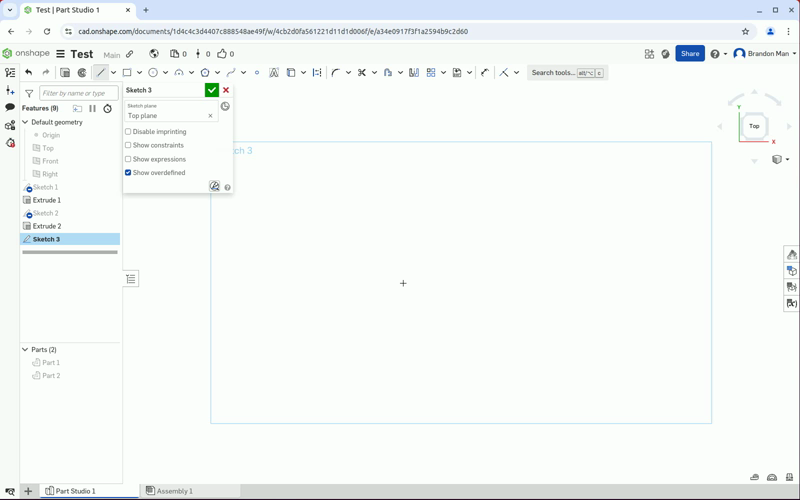
key_up(shift)
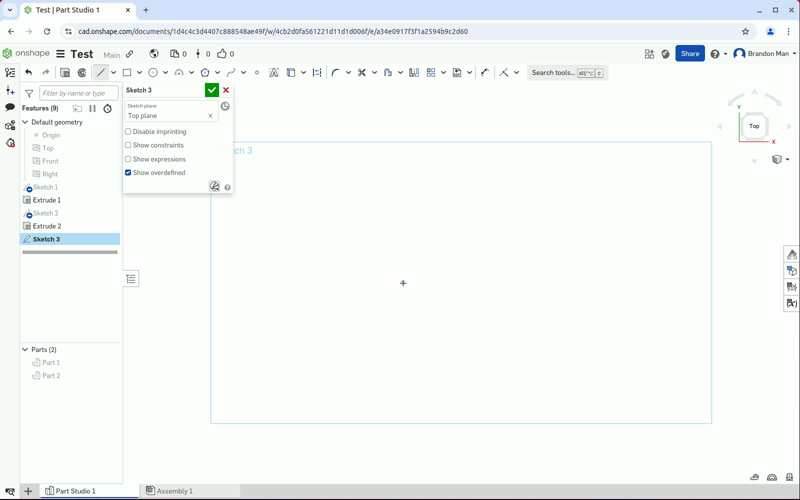
key_down(shift)
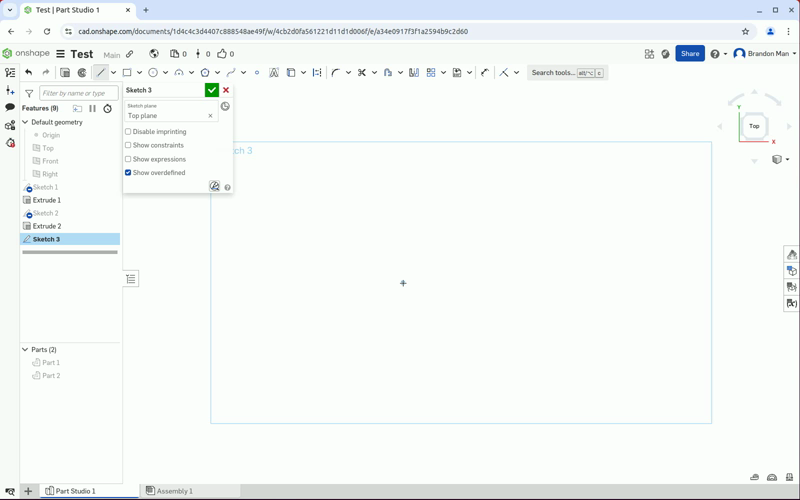
mouse_move(433, 282)
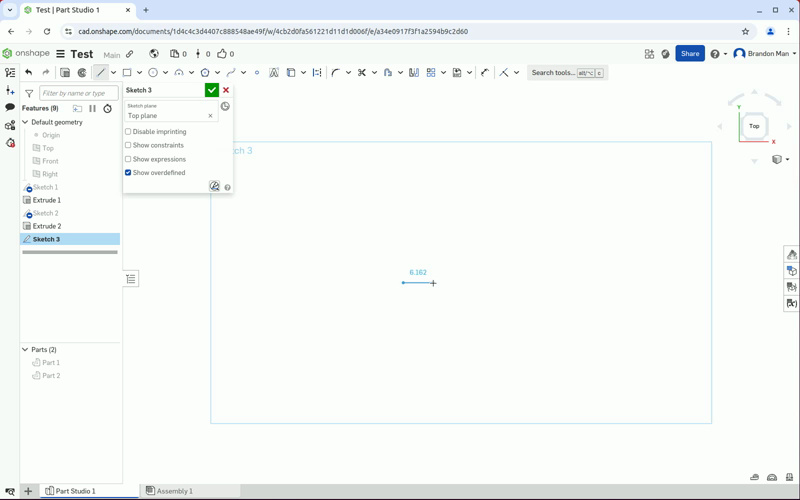
mouse_move(432, 333)
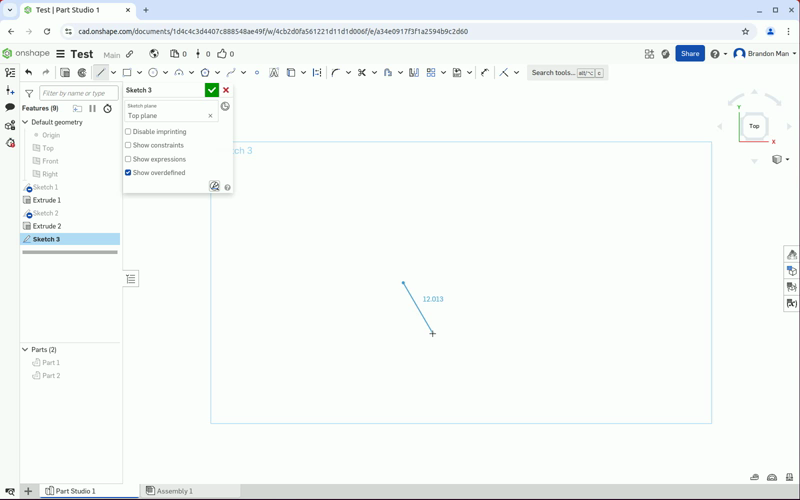
click(432, 333)
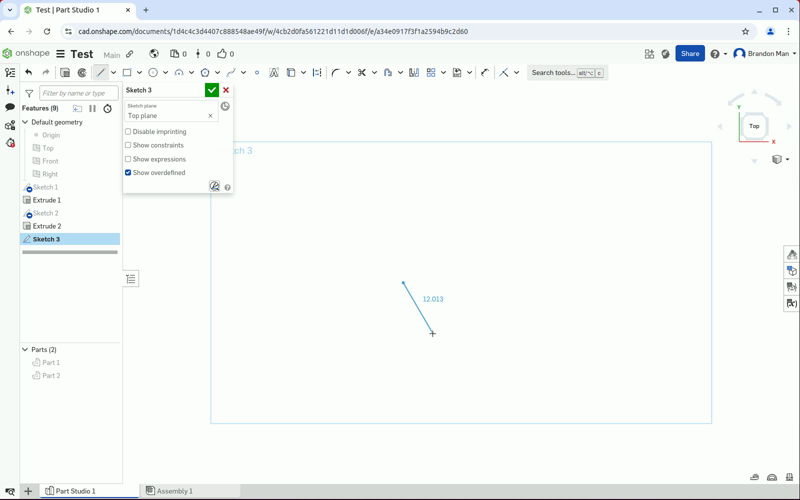
key_up(shift)
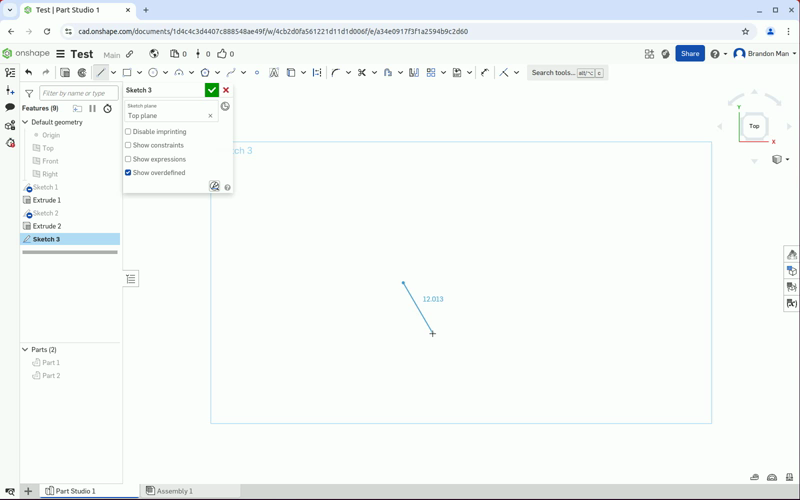
key_down(shift)
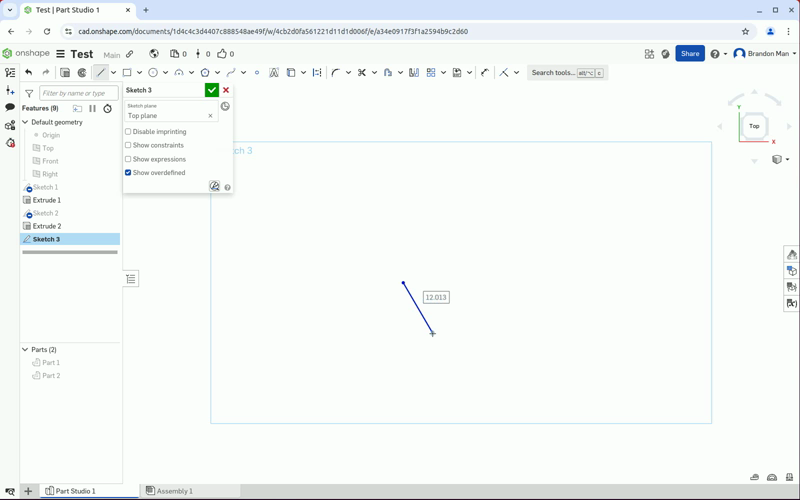
mouse_move(462, 333)
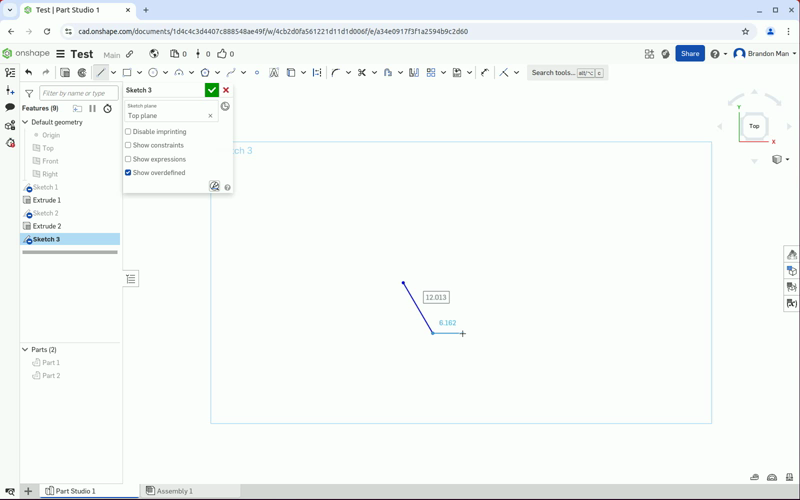
mouse_move(489, 333)
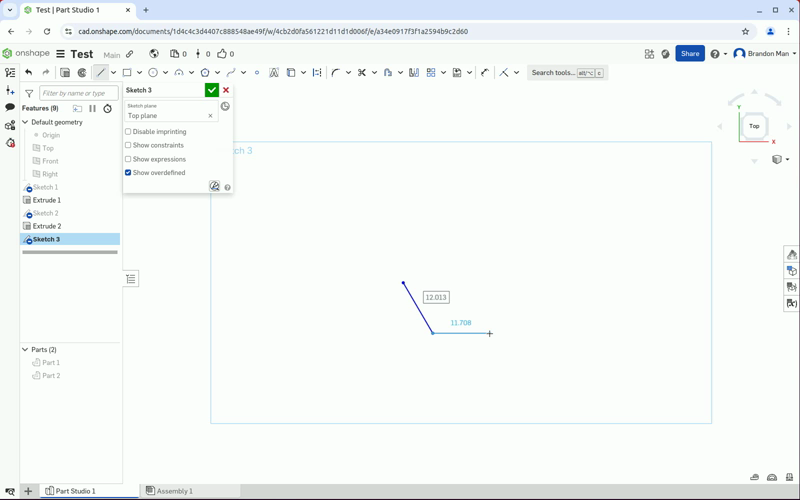
click(489, 333)
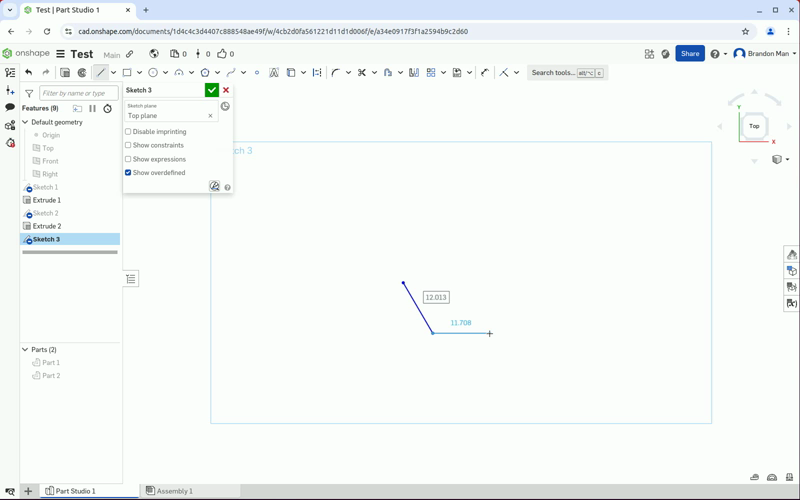
key_up(shift)
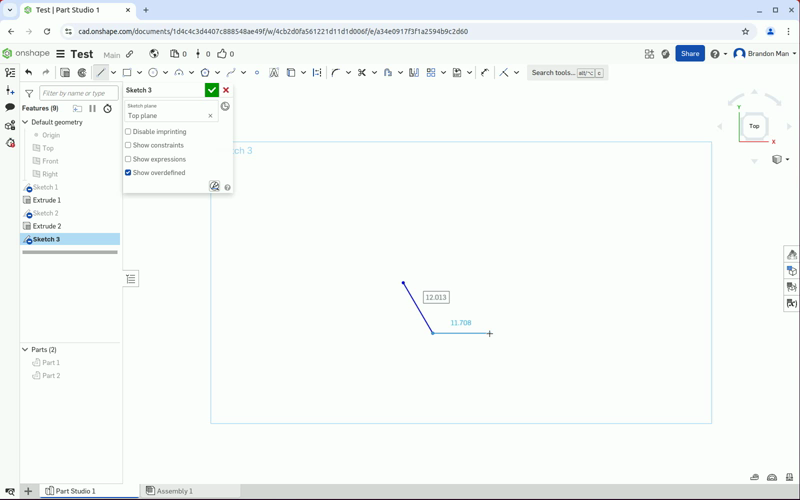
key_down(shift)
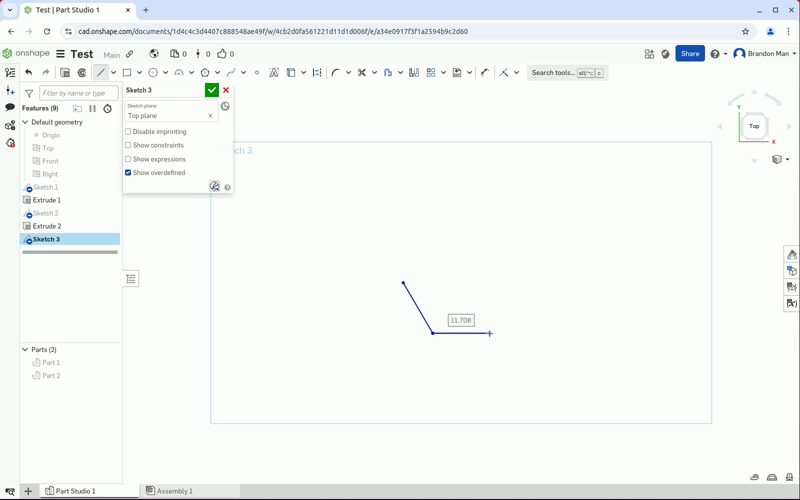
mouse_move(519, 333)
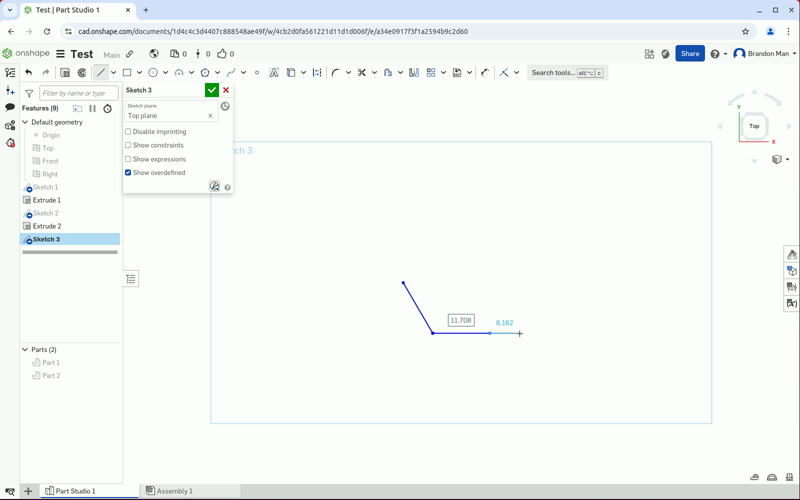
mouse_move(519, 282)
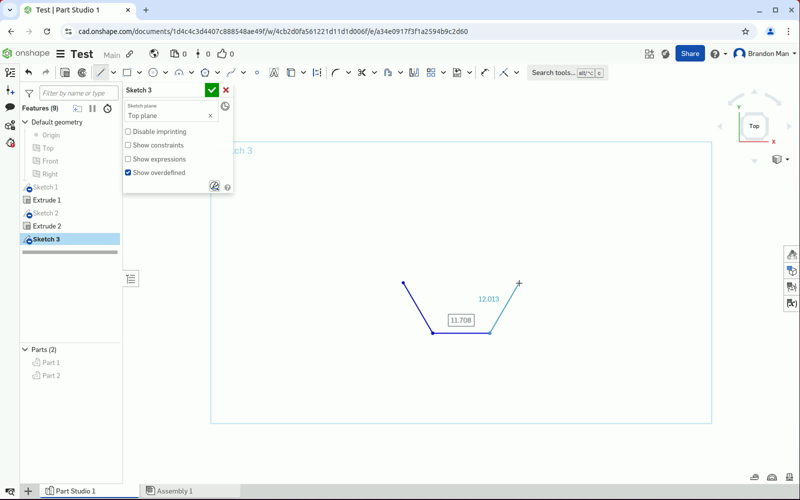
click(519, 282)
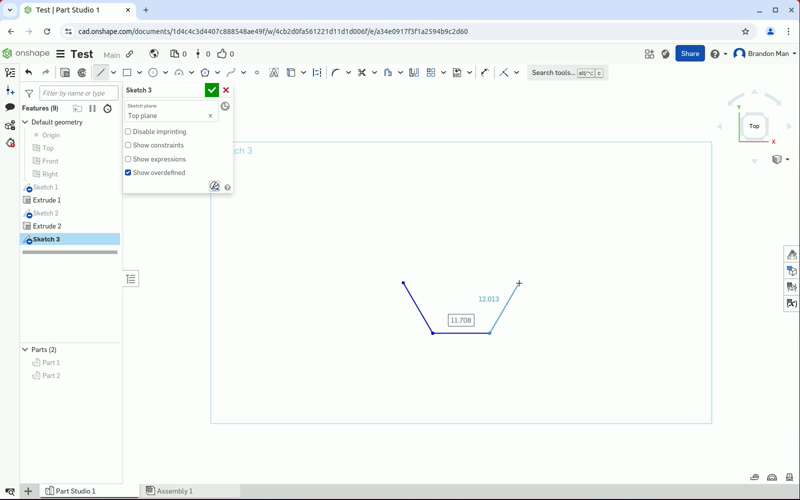
key_up(shift)
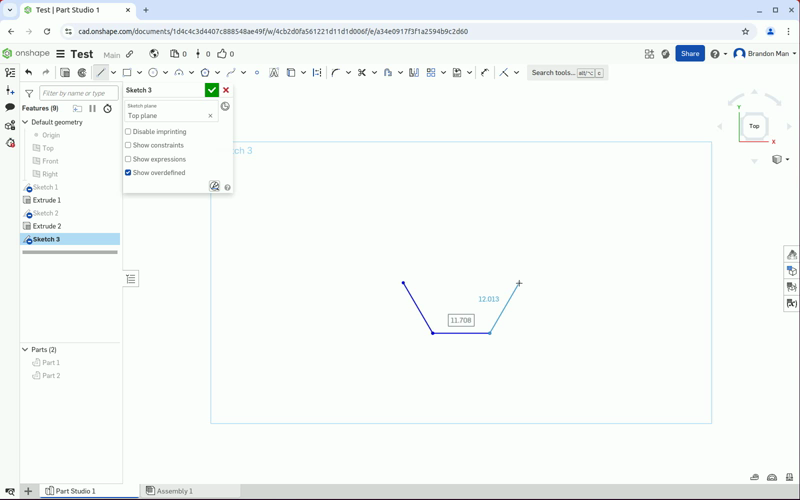
key_down(shift)
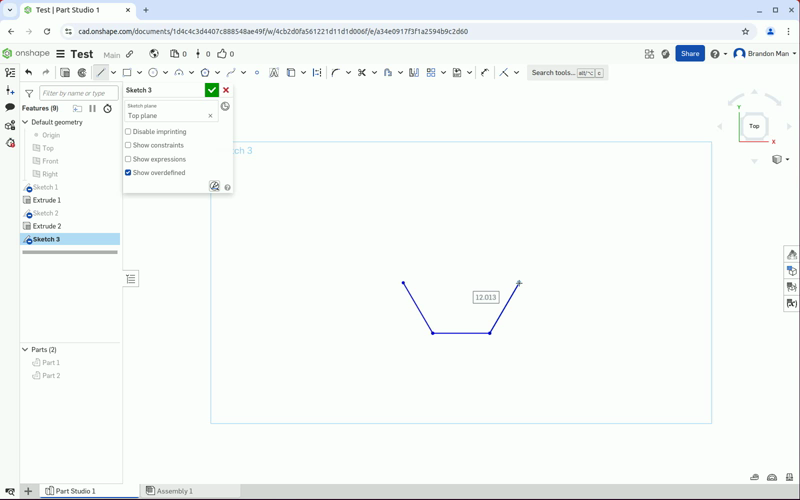
mouse_move(549, 282)
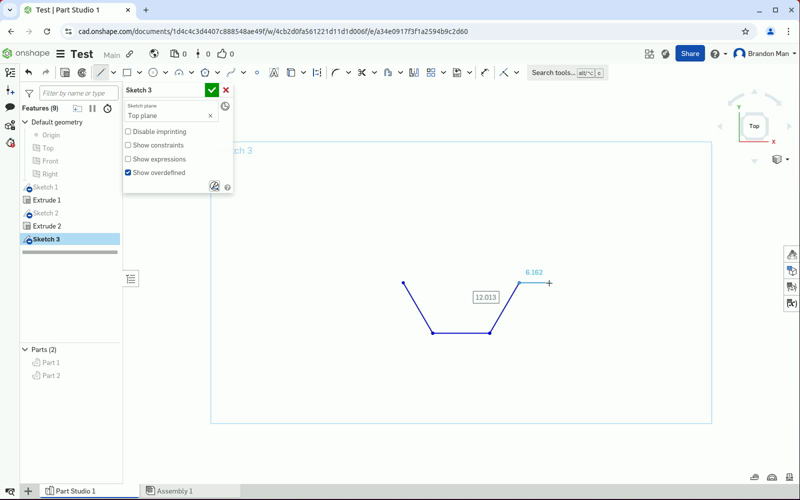
mouse_move(489, 232)
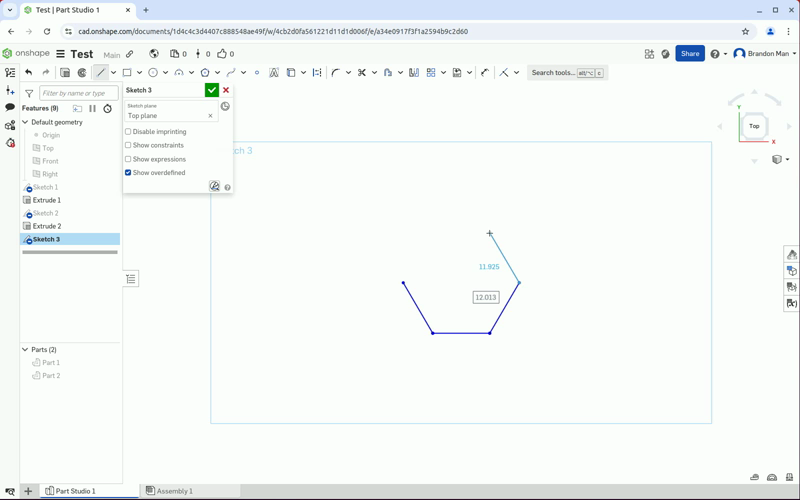
click(489, 232)
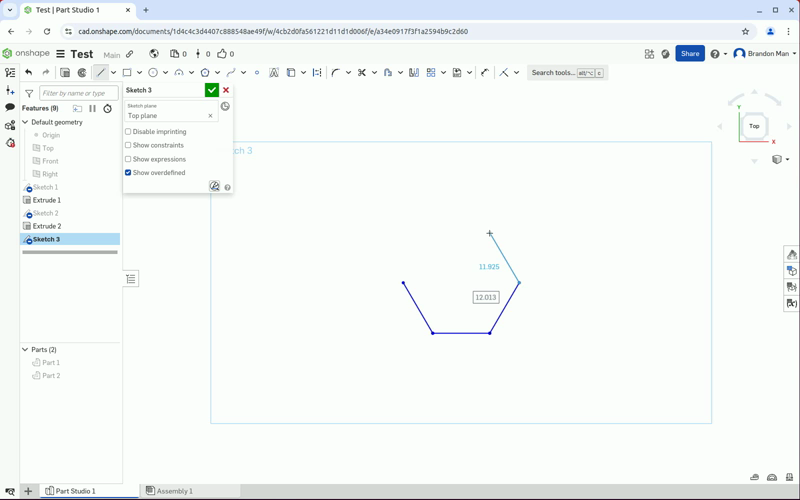
key_up(shift)
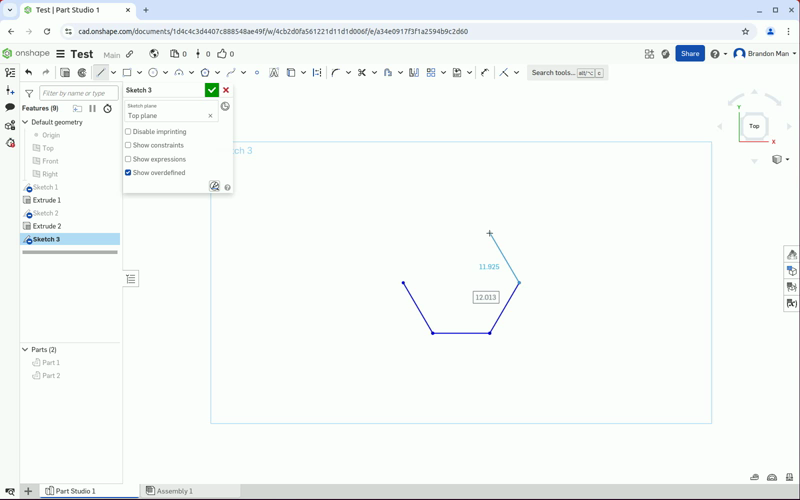
key_down(shift)
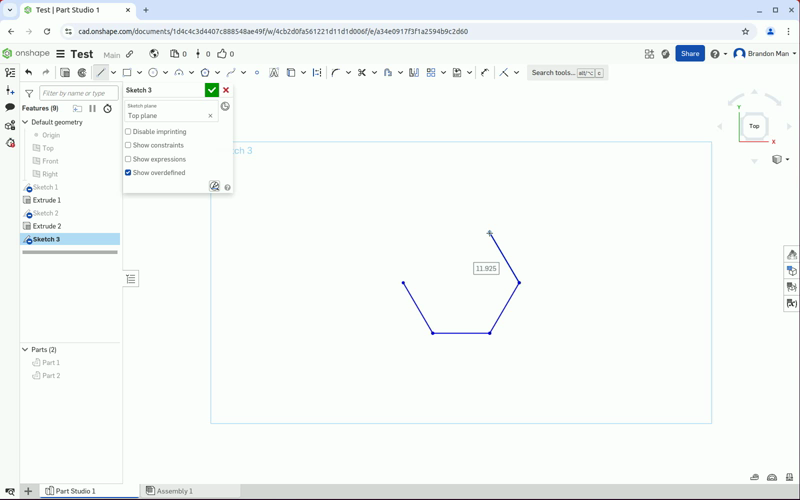
mouse_move(519, 232)
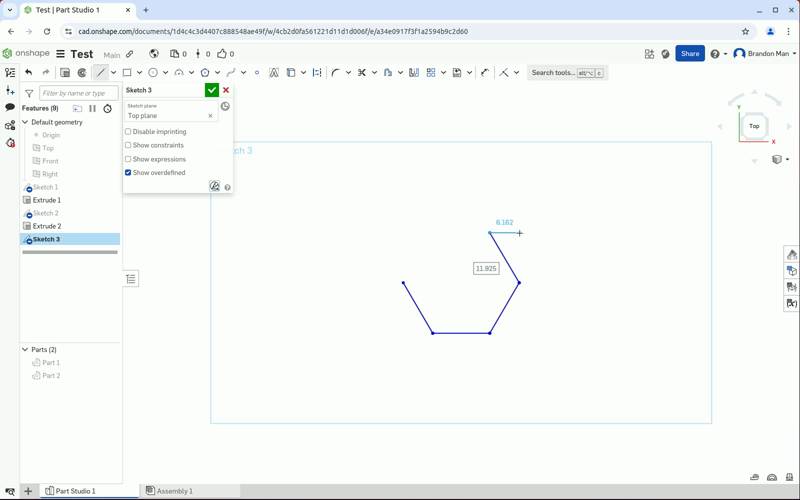
mouse_move(432, 232)
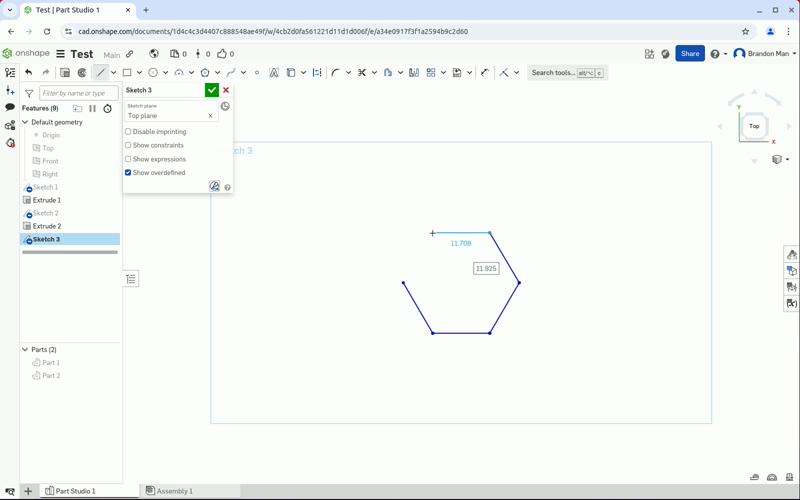
click(432, 232)
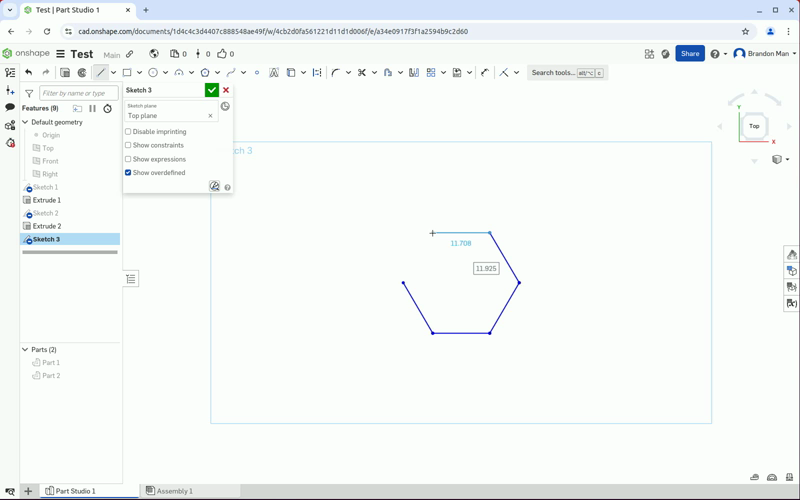
key_up(shift)
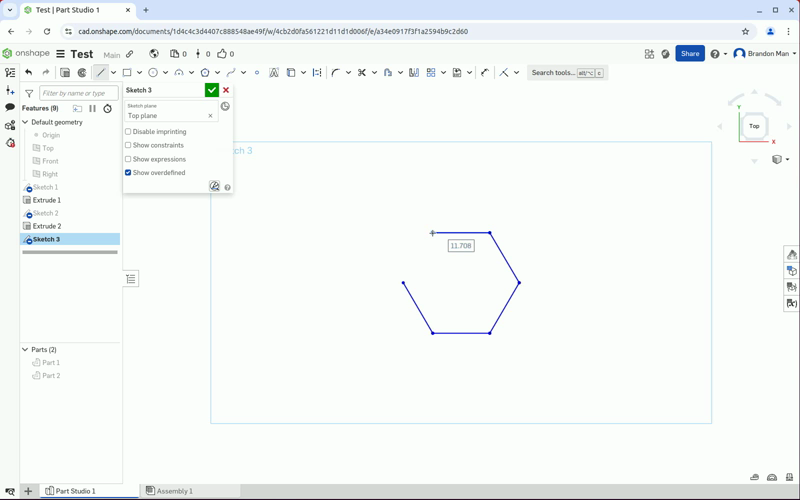
mouse_move(462, 232)
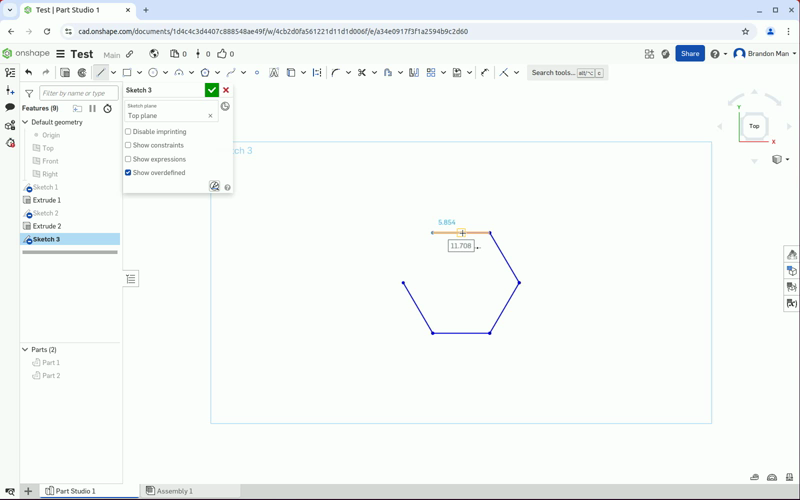
key_down(shift)
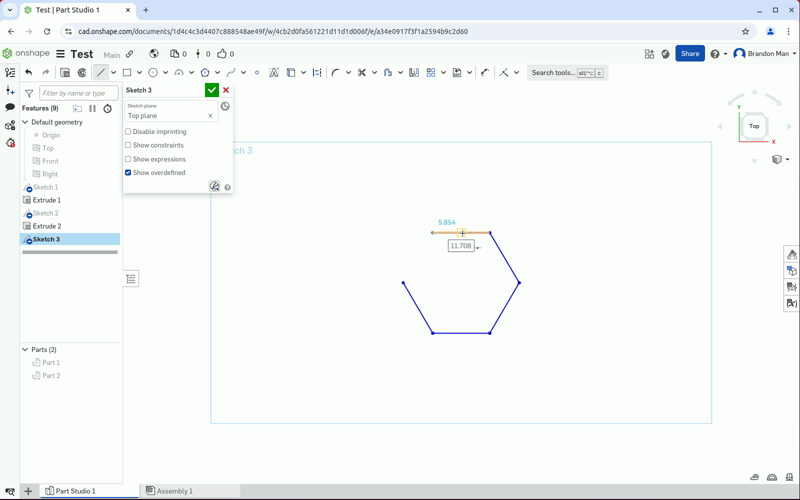
mouse_move(403, 282)
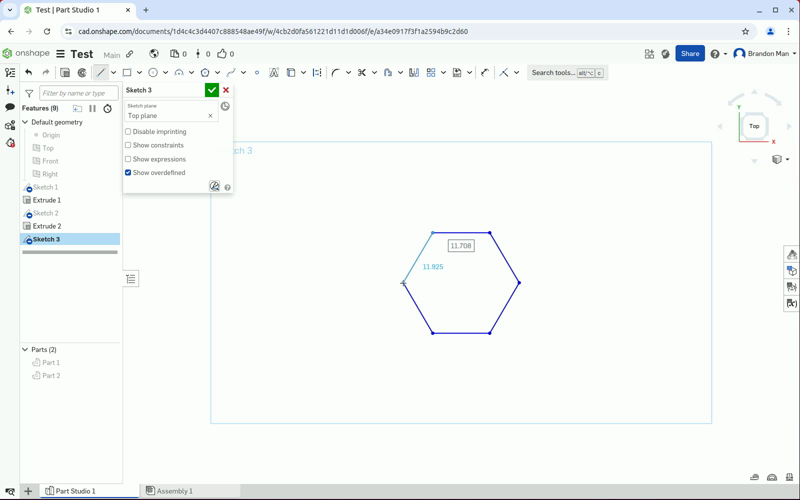
key_up(shift)
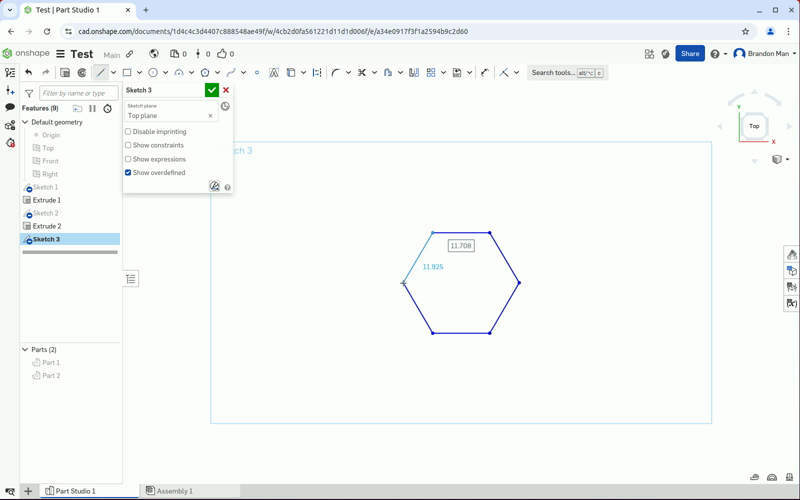
click(403, 282)
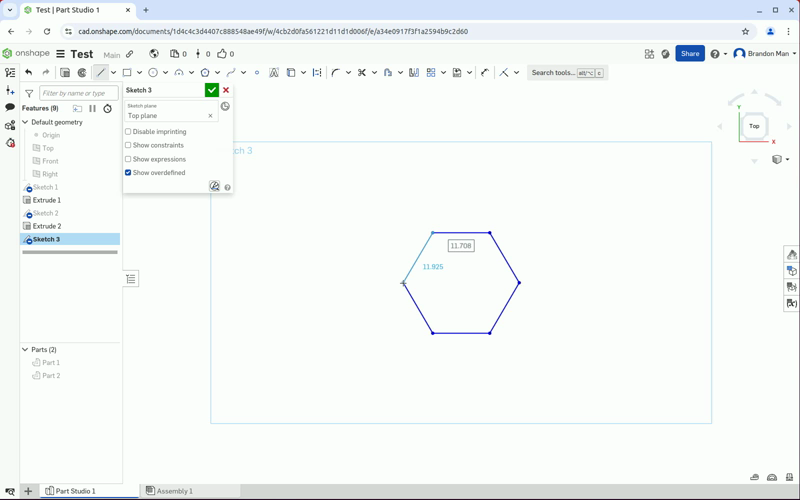
key(esc)
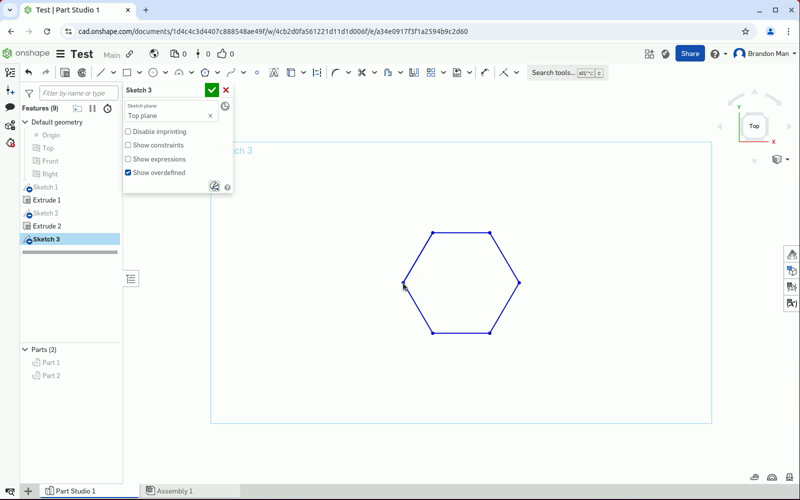
mouse_move(419, 294)
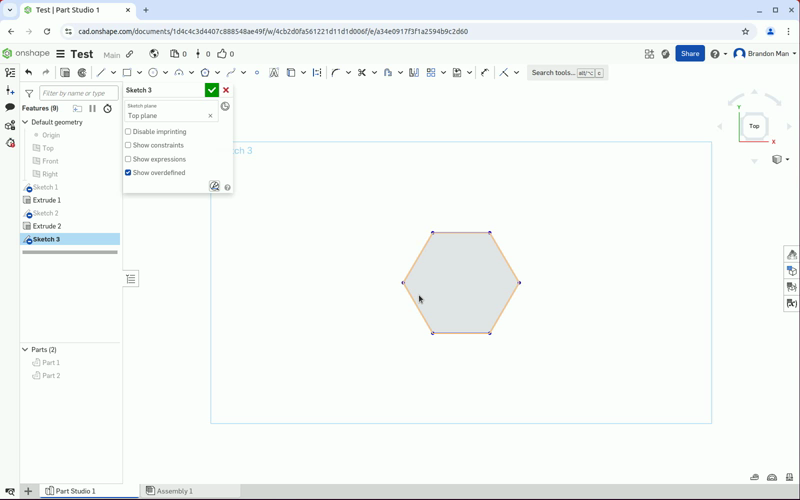
click(419, 294)
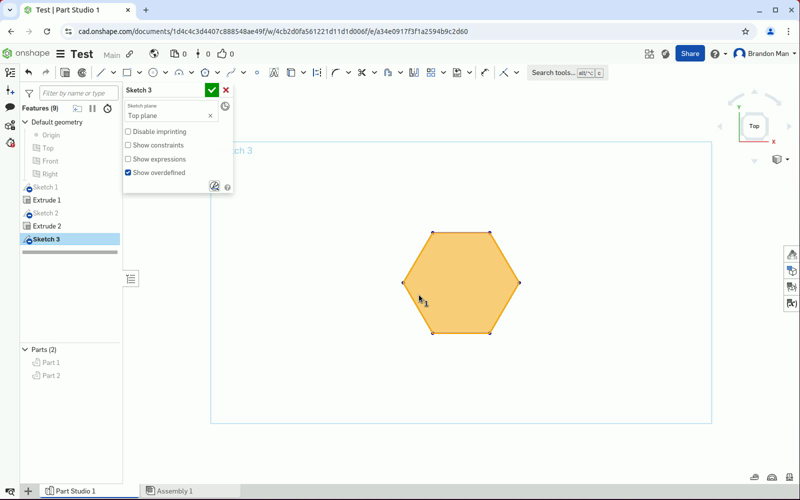
mouse_move(73, 352)
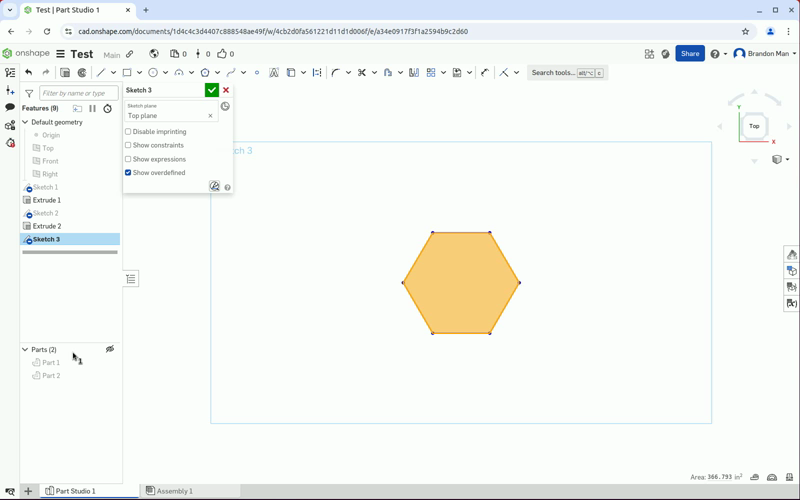
key(shift+y)
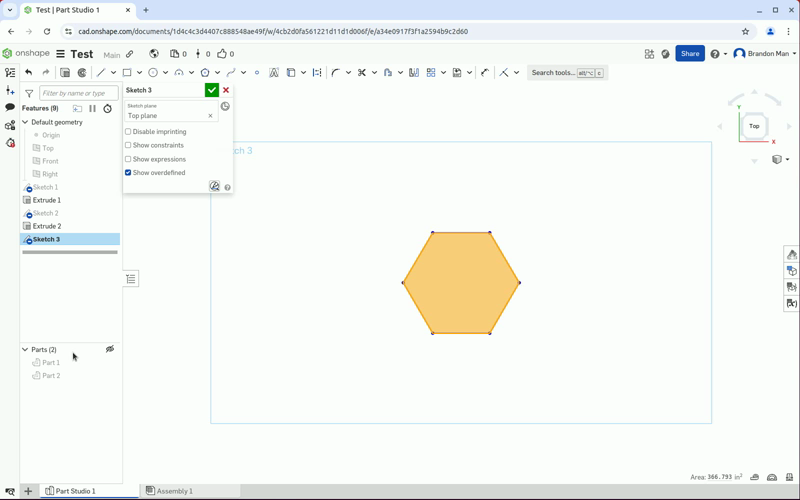
key(shift+e)
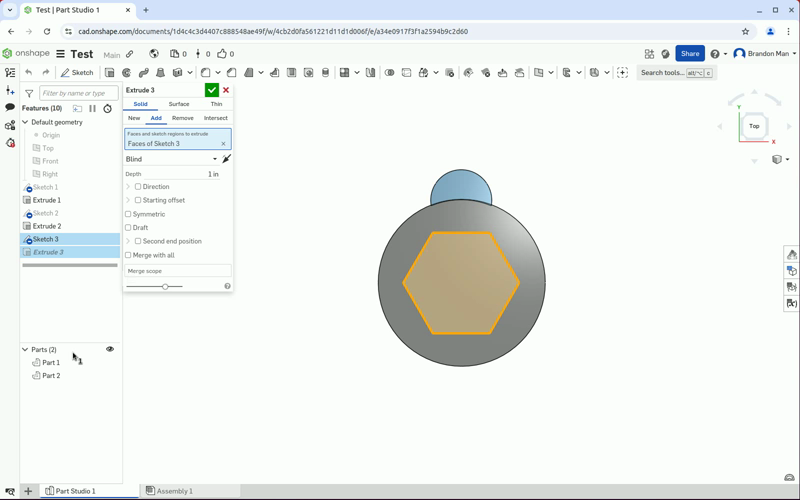
mouse_move(143, 106)
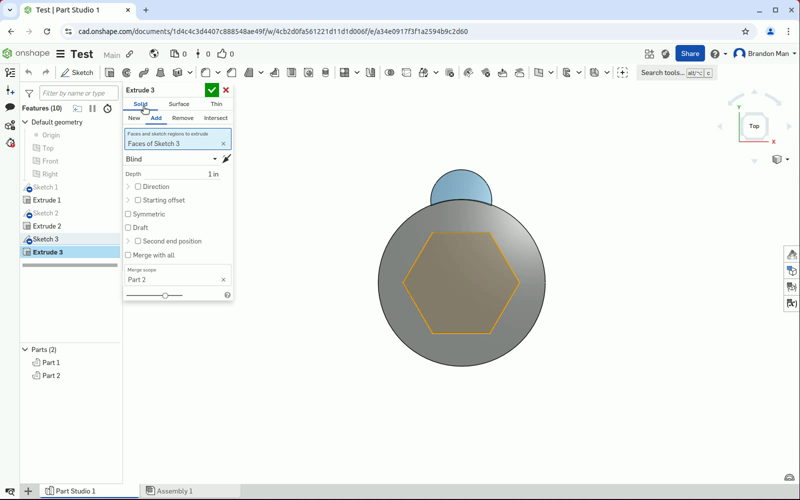
click(143, 106)
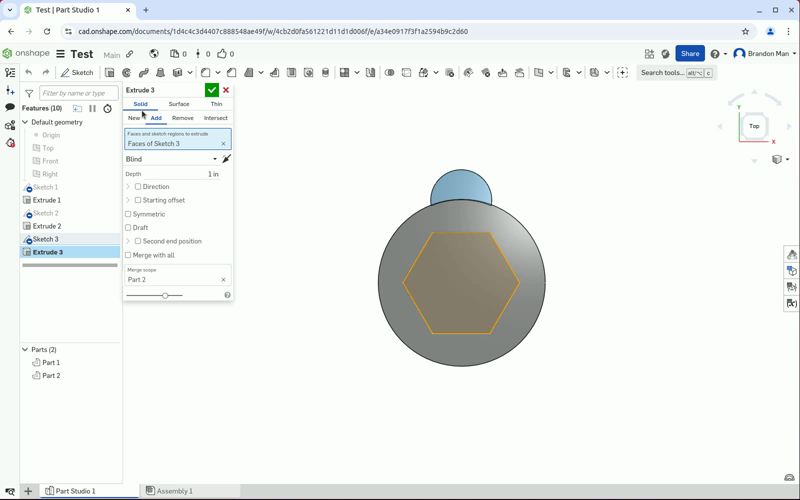
mouse_move(137, 120)
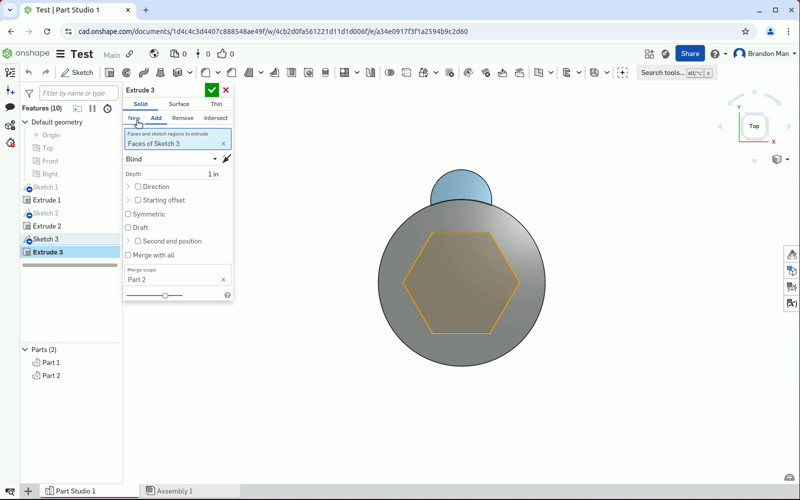
click(137, 120)
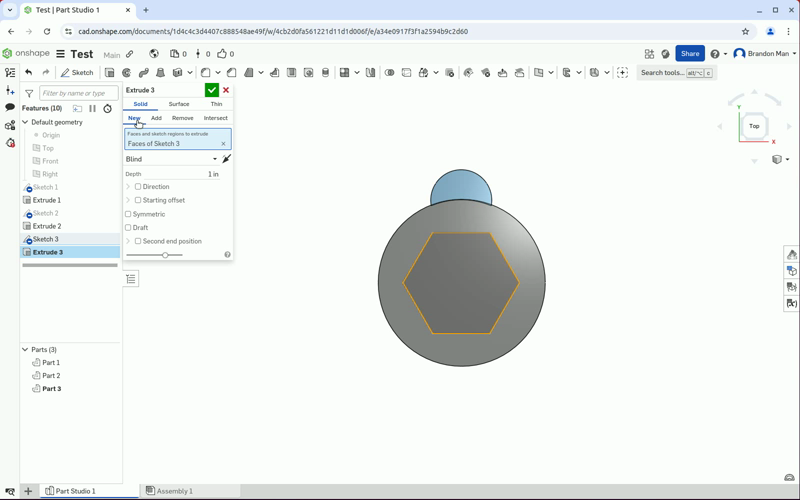
key(tab, 4)
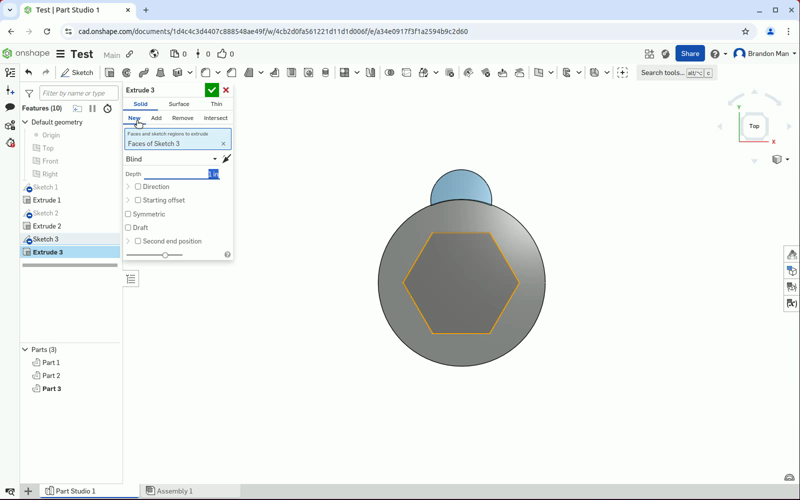
text(4.092)
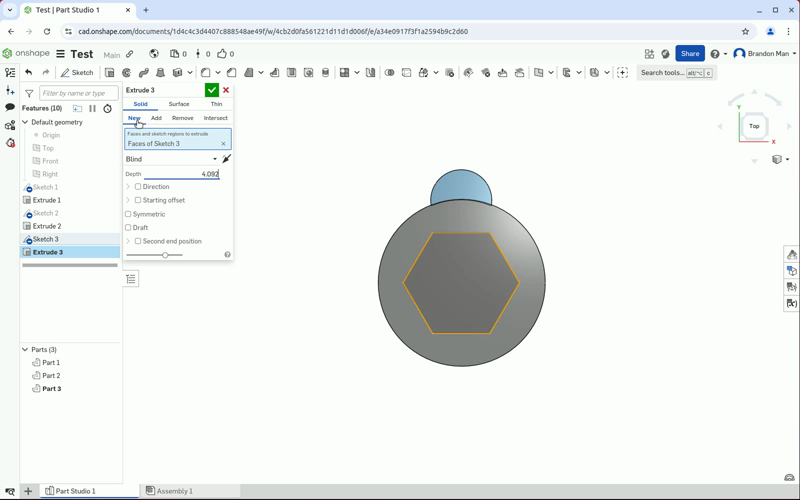
key(enter)
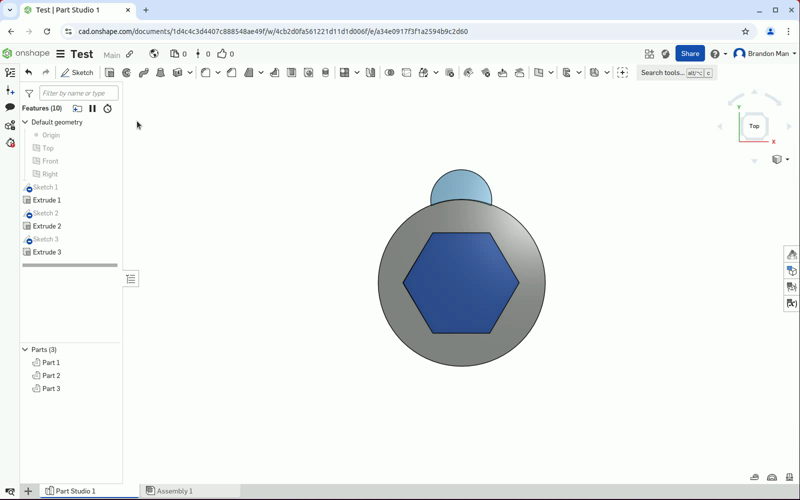
key(shift+h)
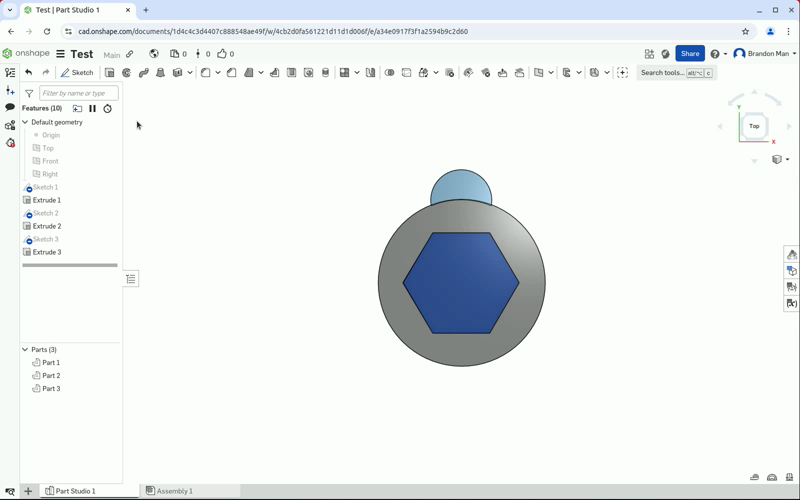
key(shift+h)
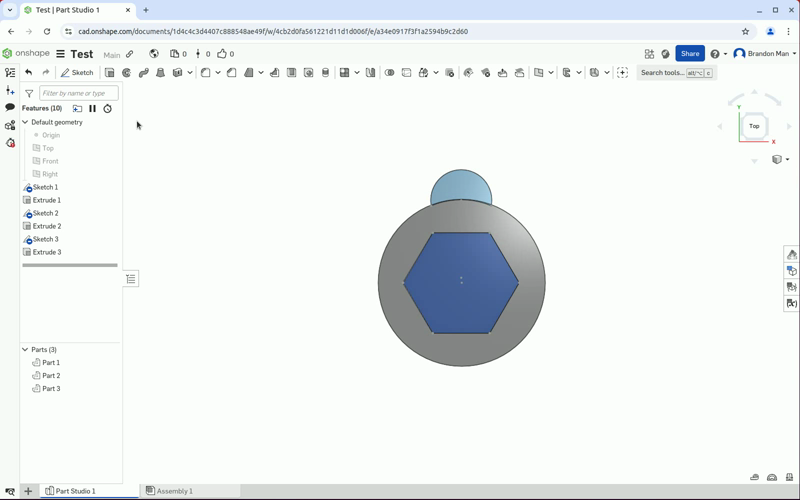
key(shift+7)
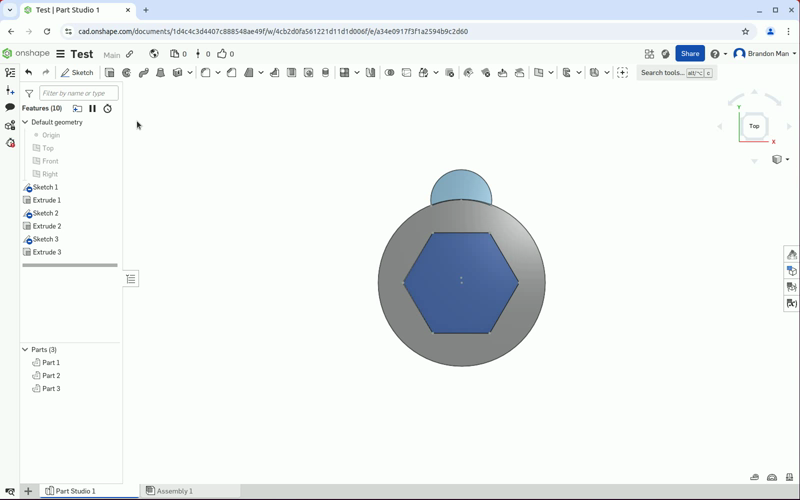
key(up, 3)
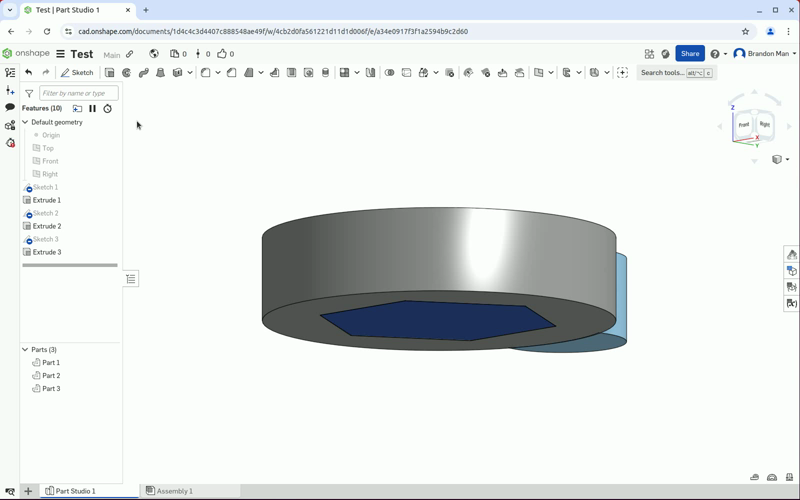
key(left, 3)
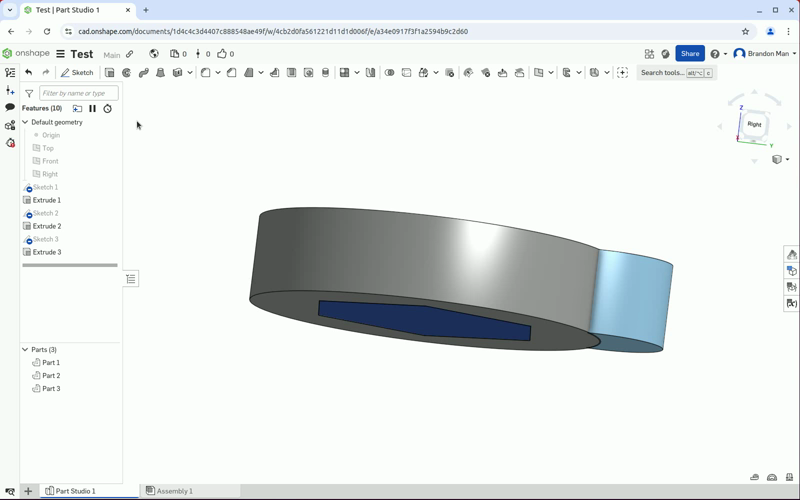
key(right, 3)
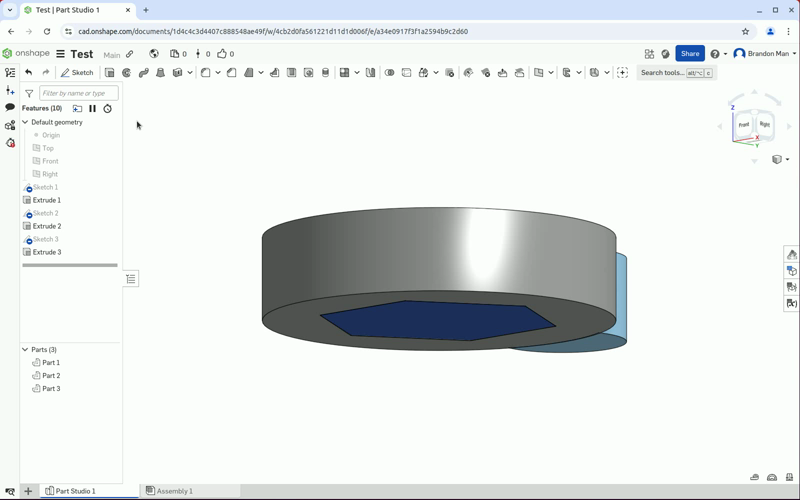
key(down, 3)
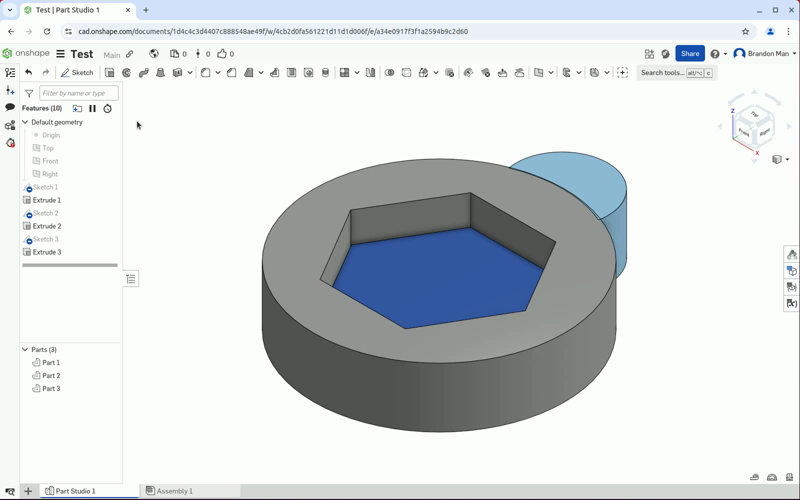
mouse_move(73, 189)
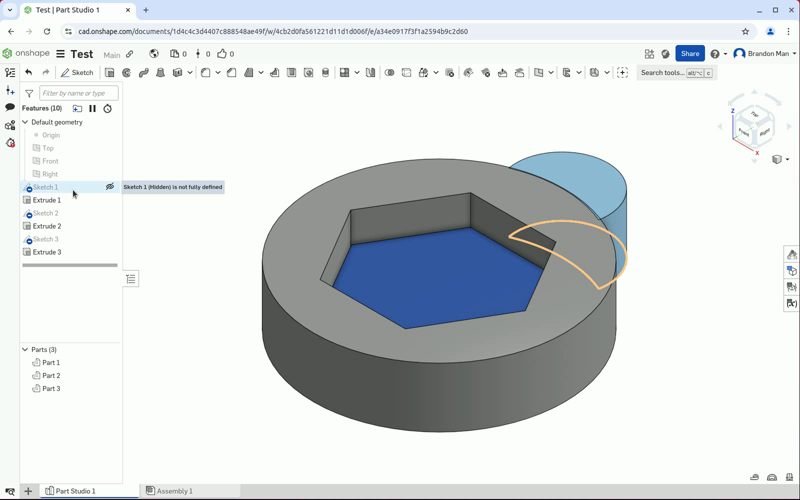
click(73, 189)